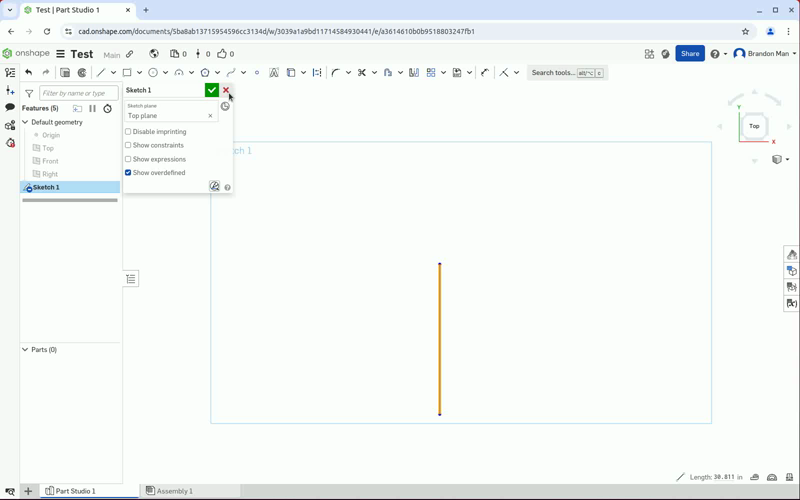
key(shift+h)
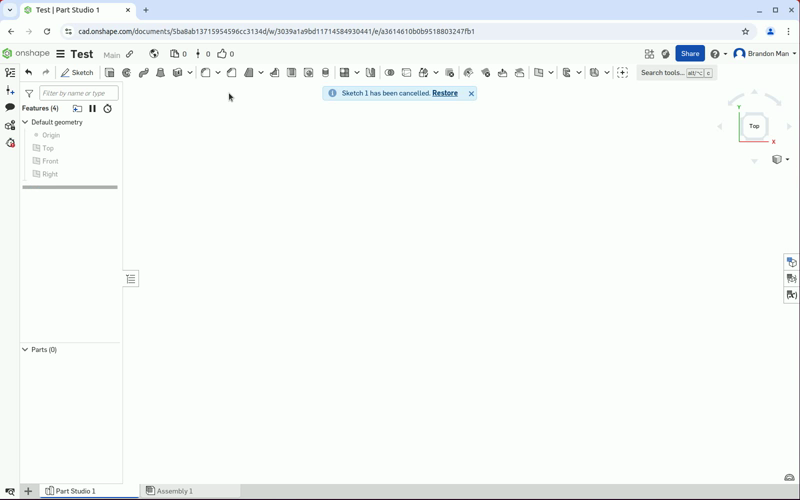
mouse_move(73, 352)
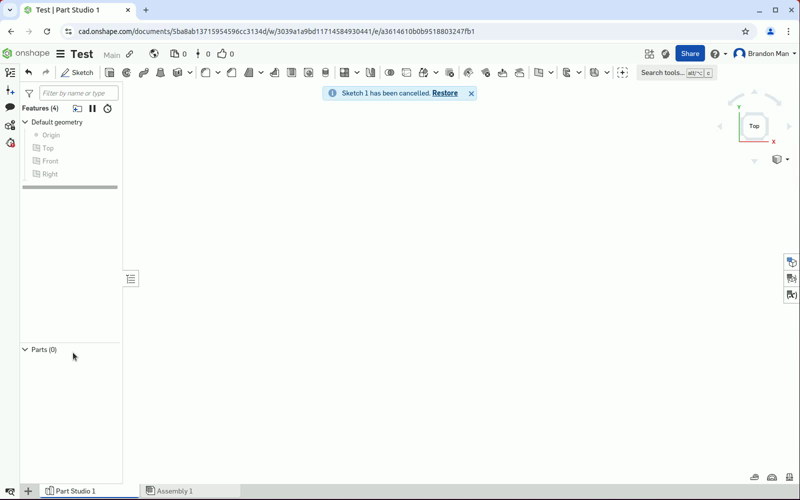
key(y)
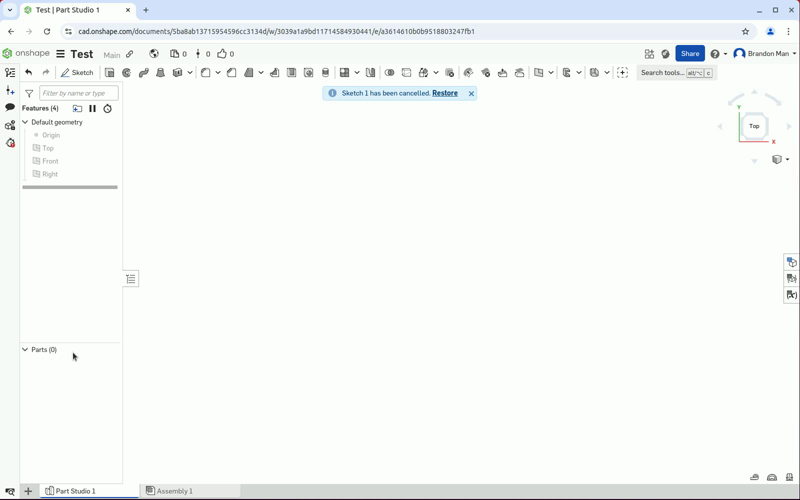
key(shift+p)
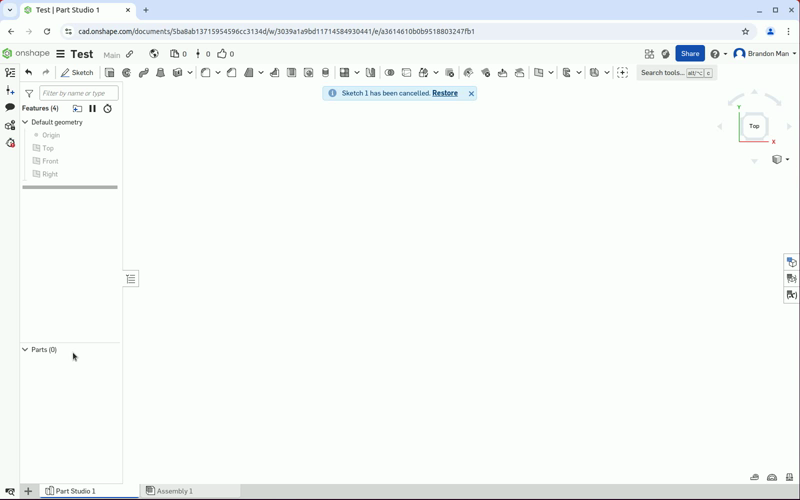
key(space)
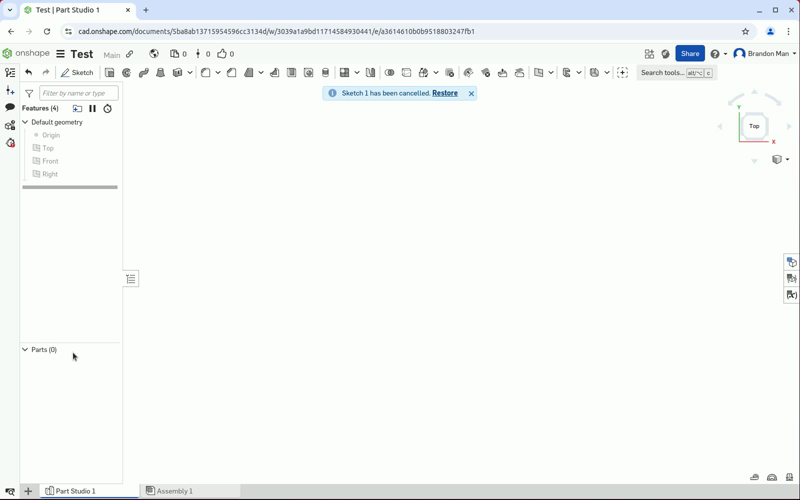
key_down(shift)
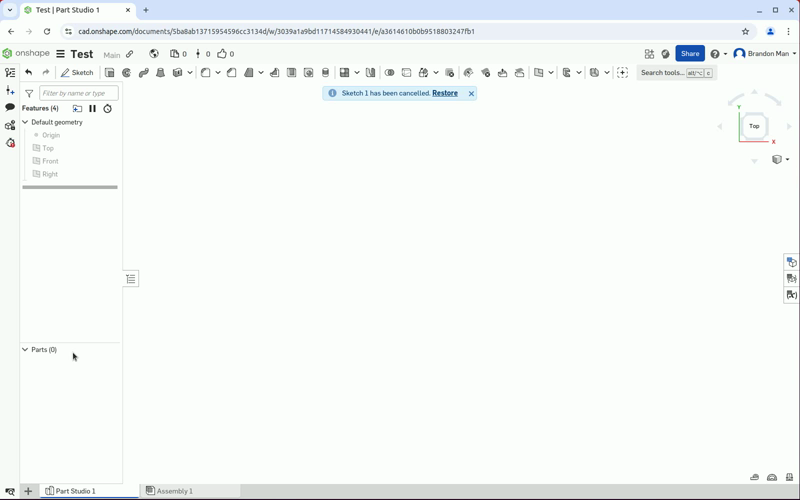
key(up)
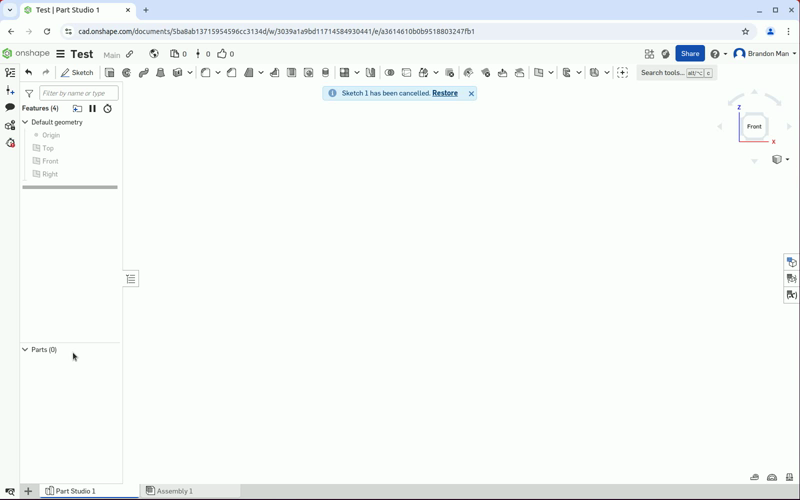
key_up(shift)
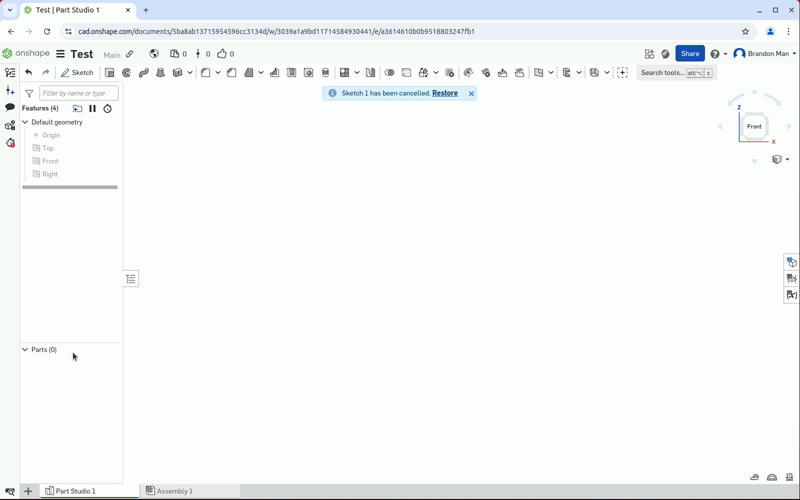
mouse_move(73, 352)
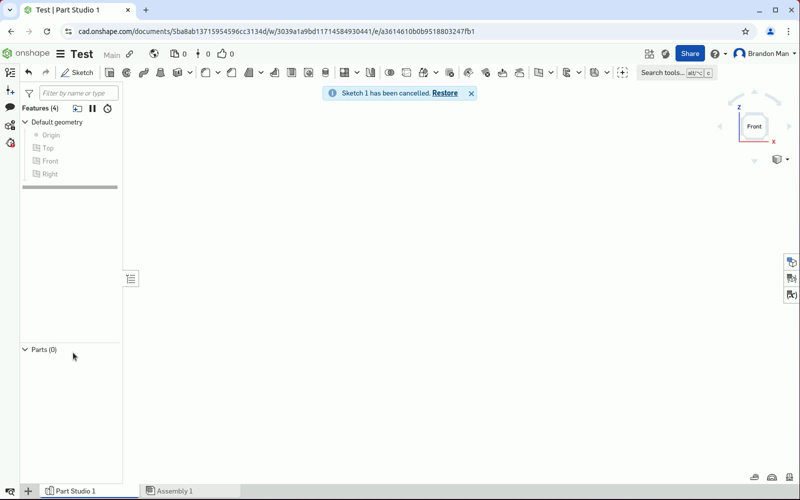
key(shift+y)
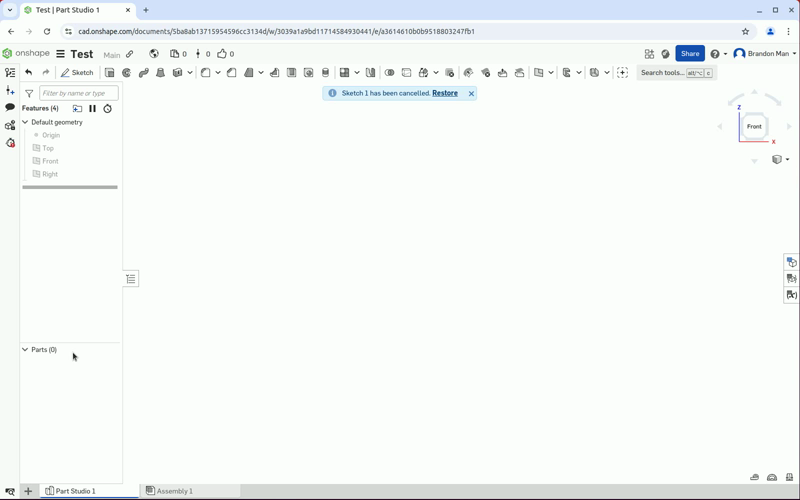
key(shift+s)
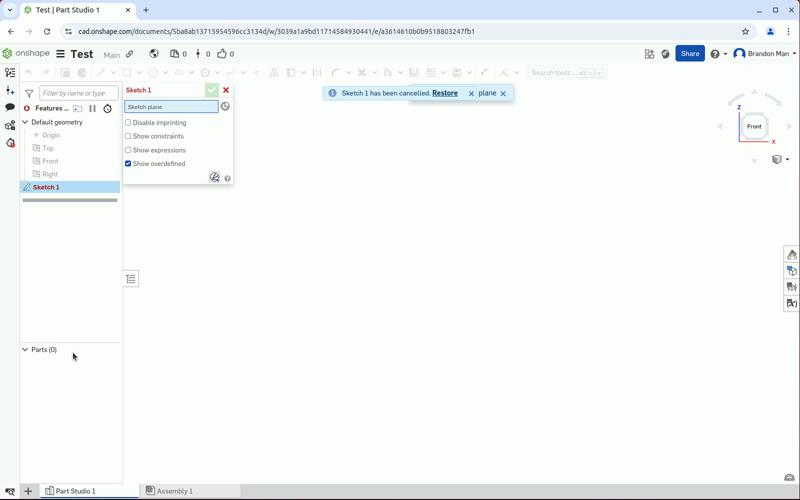
mouse_move(73, 163)
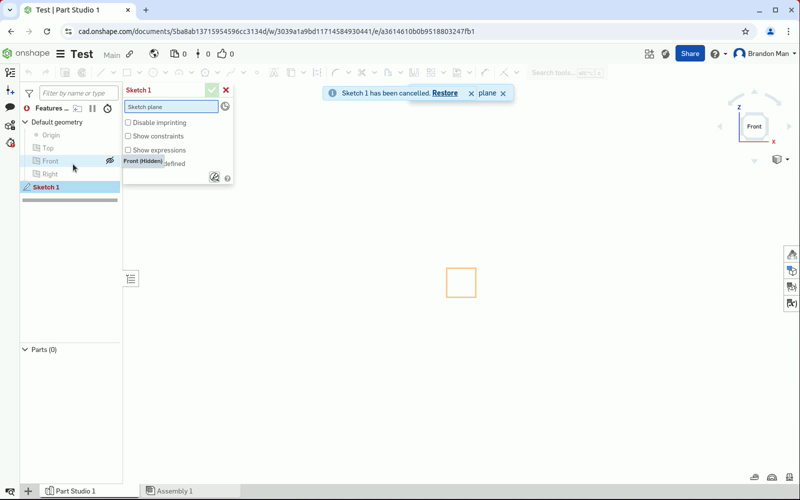
click(73, 163)
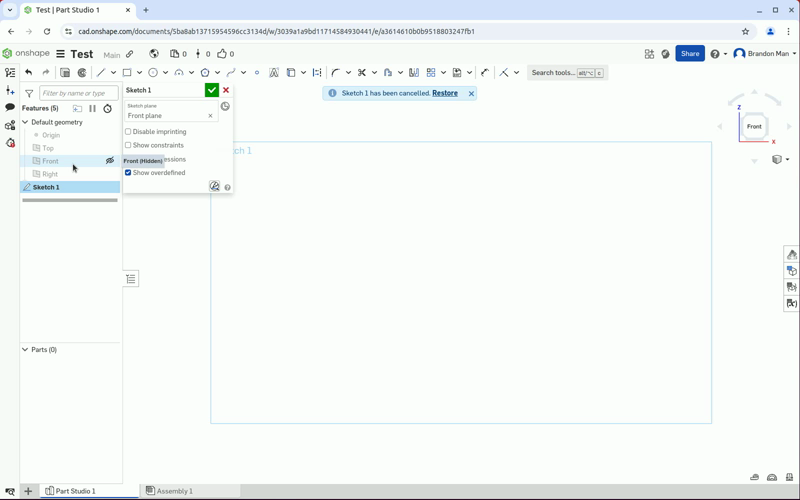
mouse_move(73, 352)
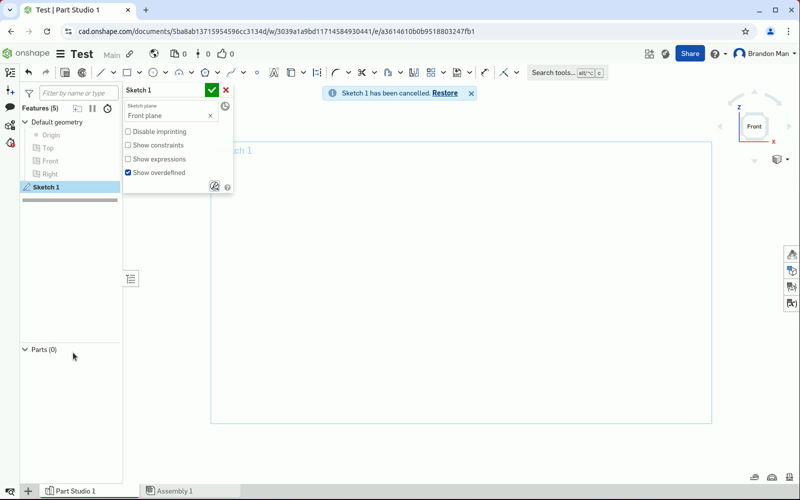
key(y)
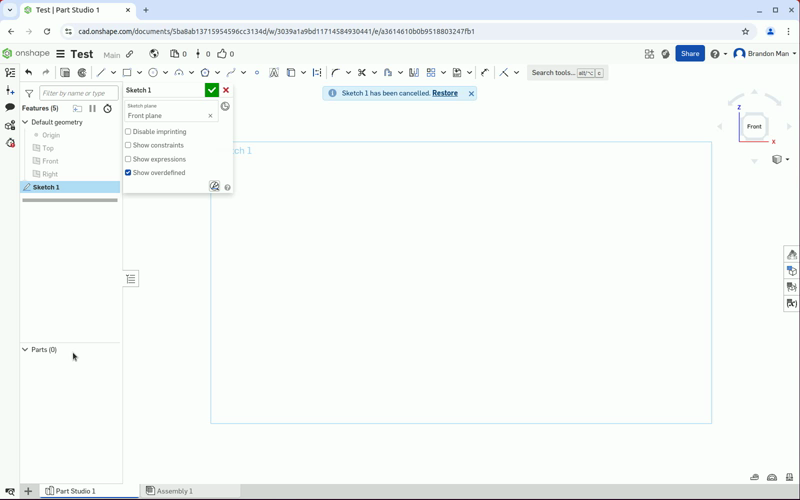
key(l)
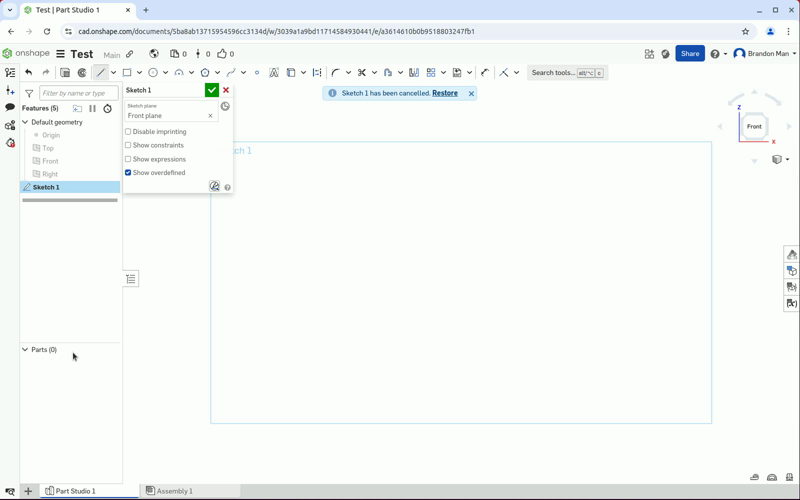
key_down(shift)
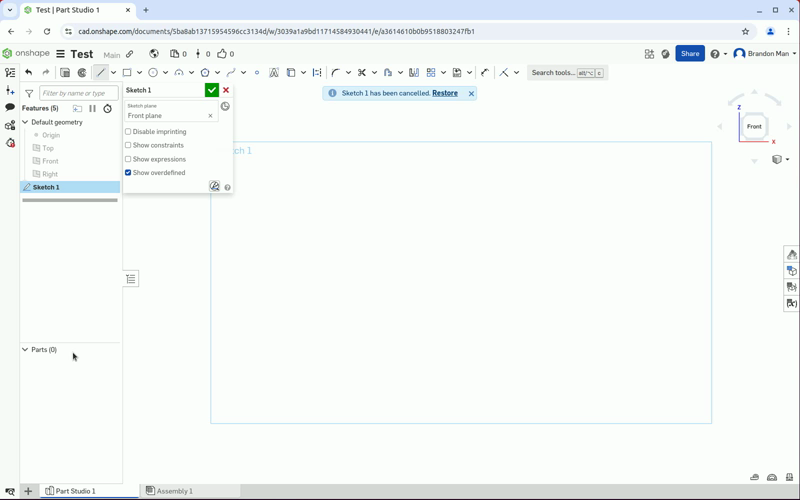
mouse_move(458, 313)
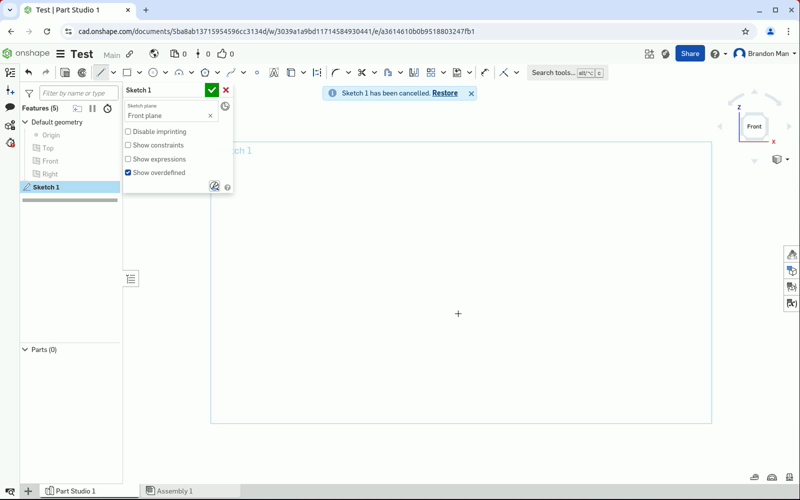
click(458, 313)
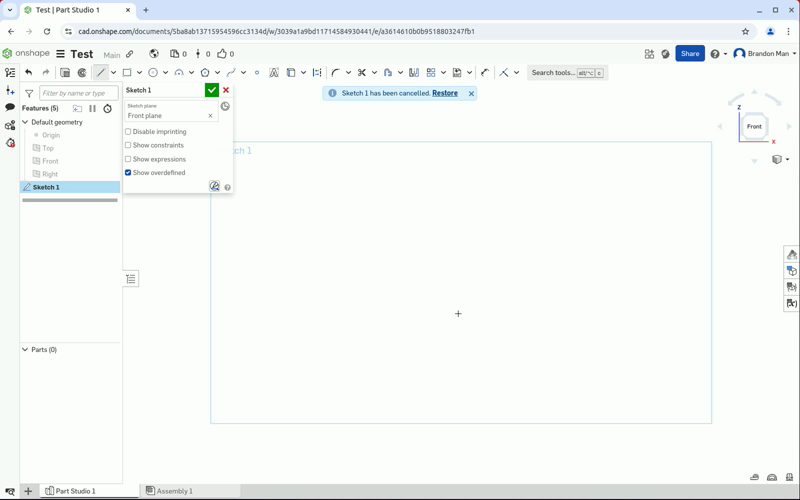
key_up(shift)
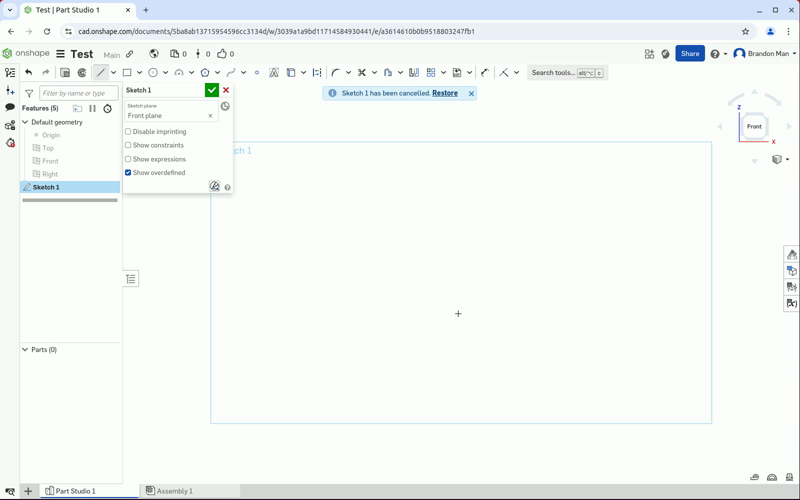
key_down(shift)
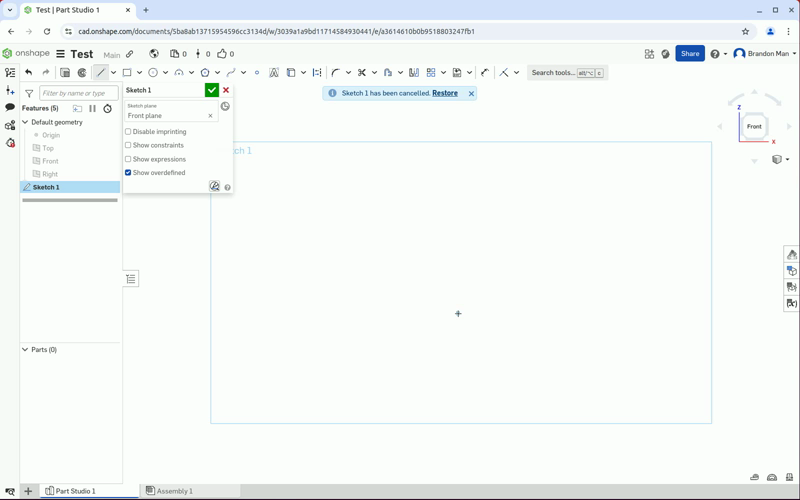
mouse_move(488, 313)
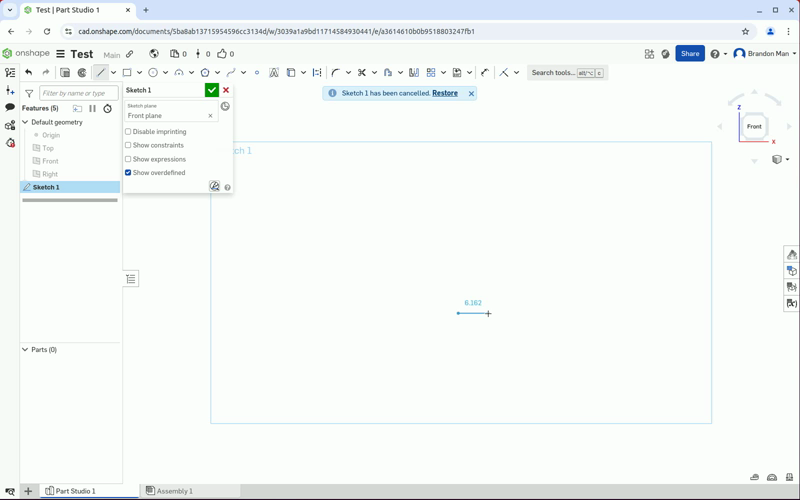
mouse_move(515, 313)
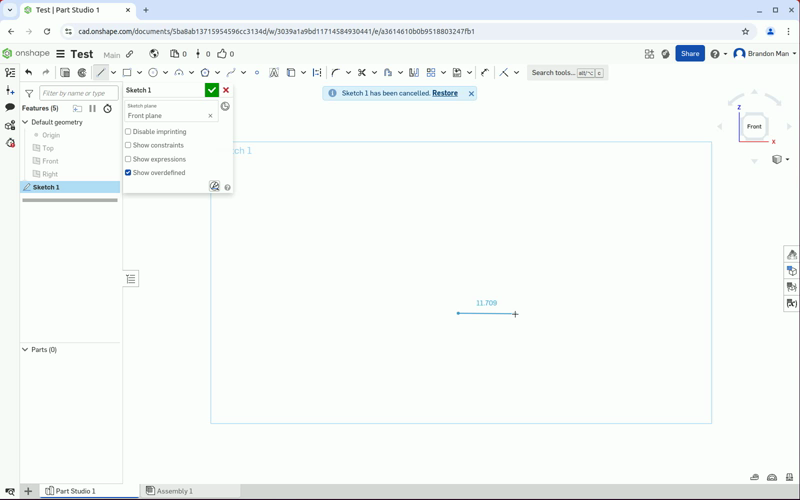
click(515, 313)
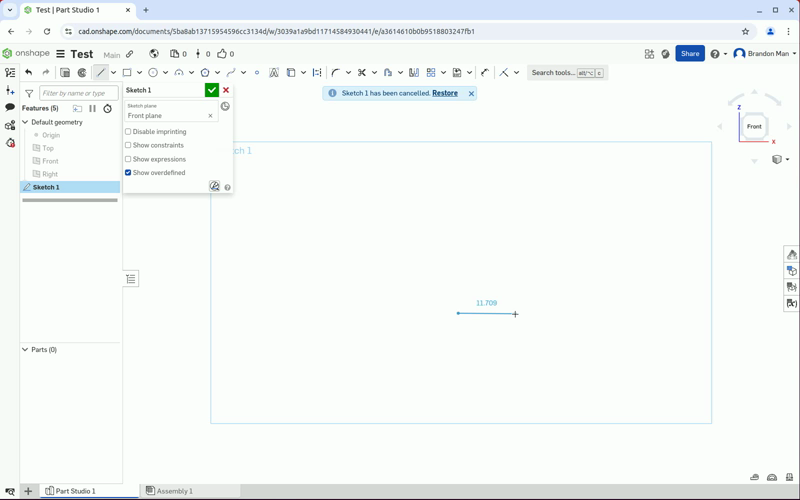
key_up(shift)
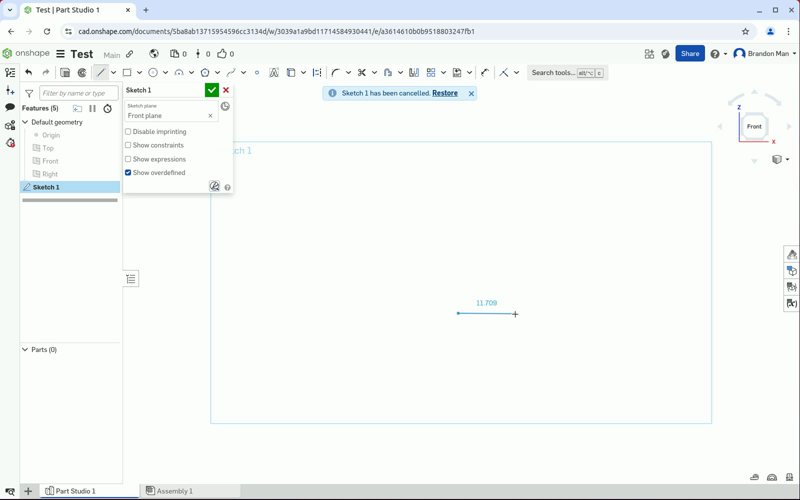
key_down(shift)
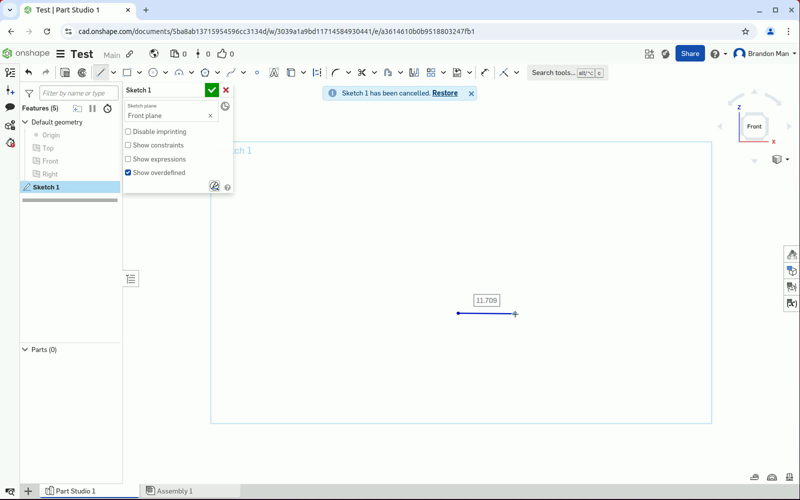
mouse_move(545, 313)
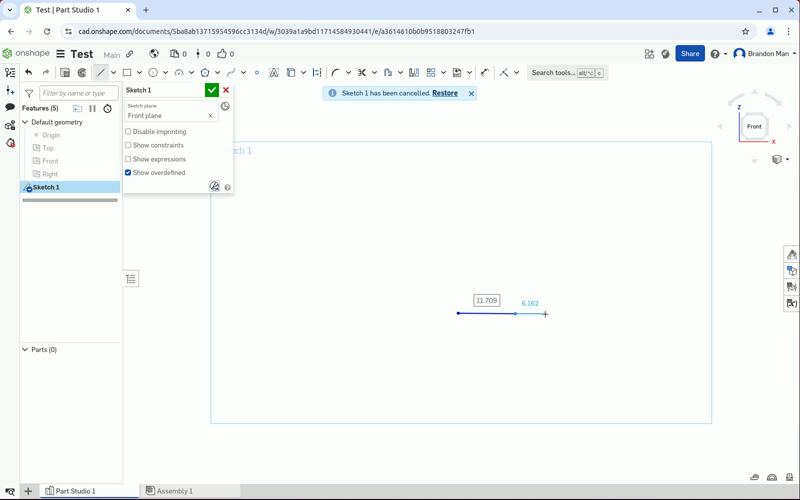
mouse_move(515, 299)
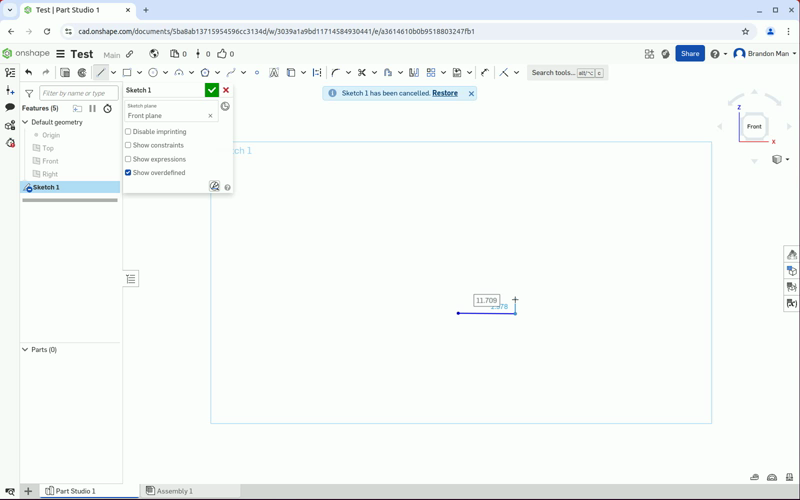
click(515, 299)
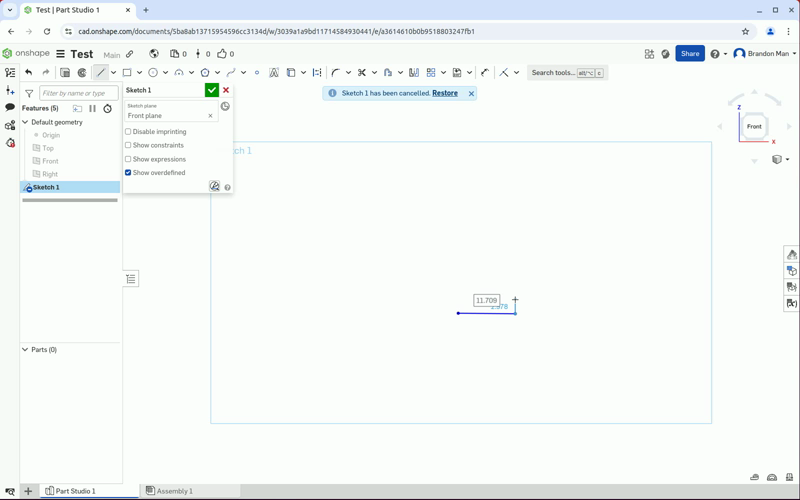
key_up(shift)
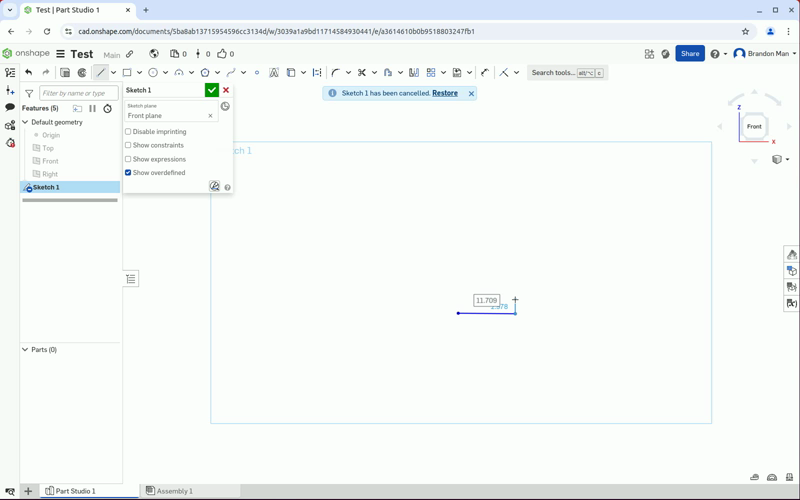
key_down(shift)
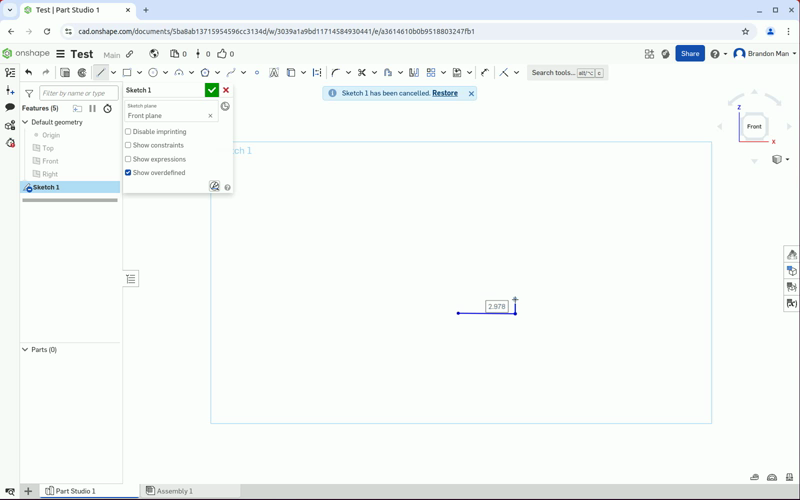
mouse_move(545, 299)
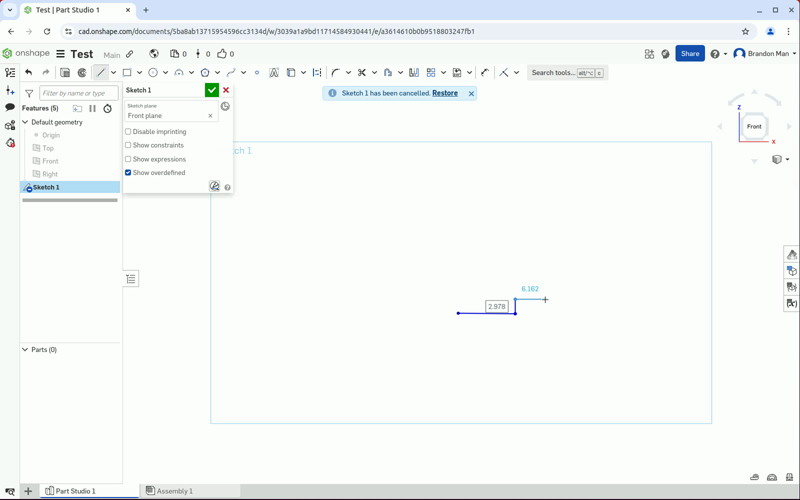
mouse_move(495, 299)
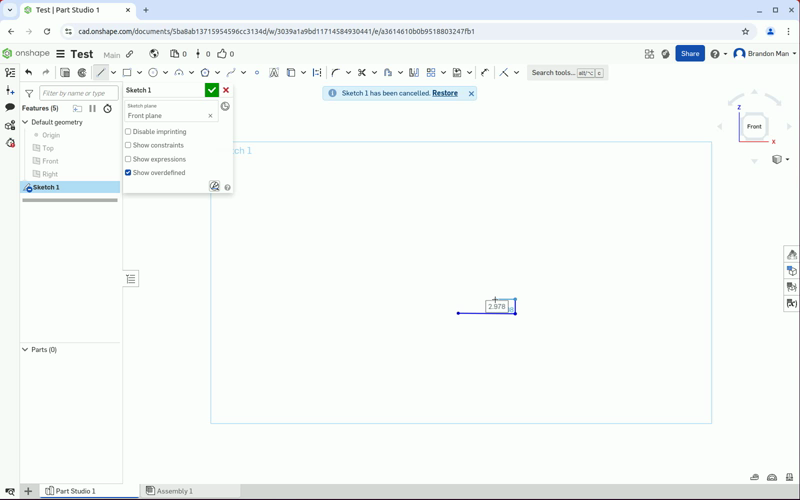
click(495, 299)
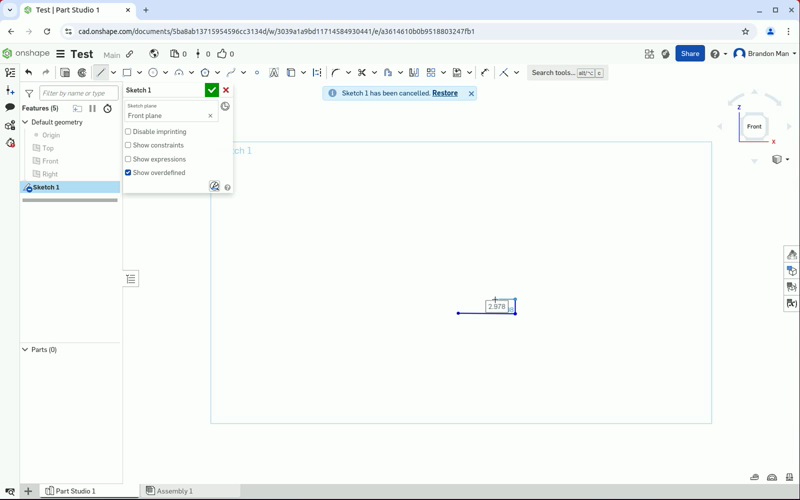
key_up(shift)
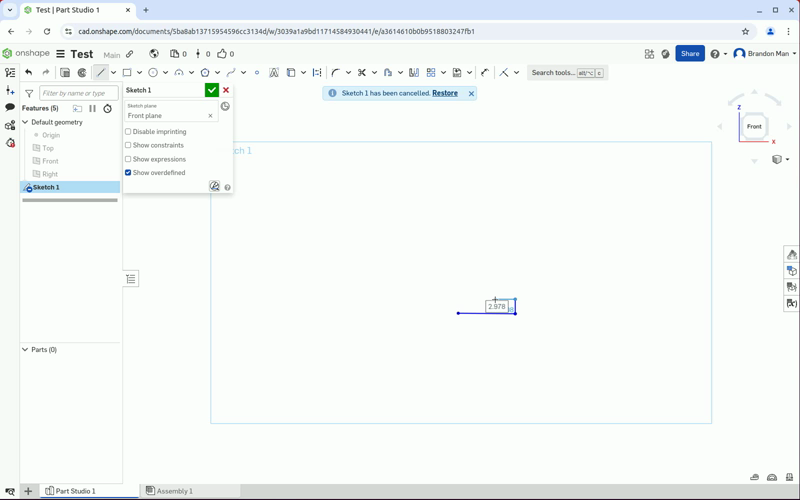
key(esc)
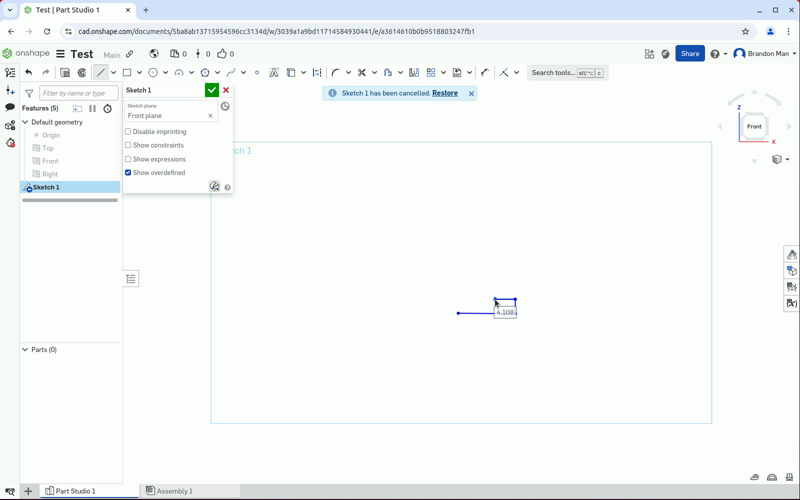
key(a)
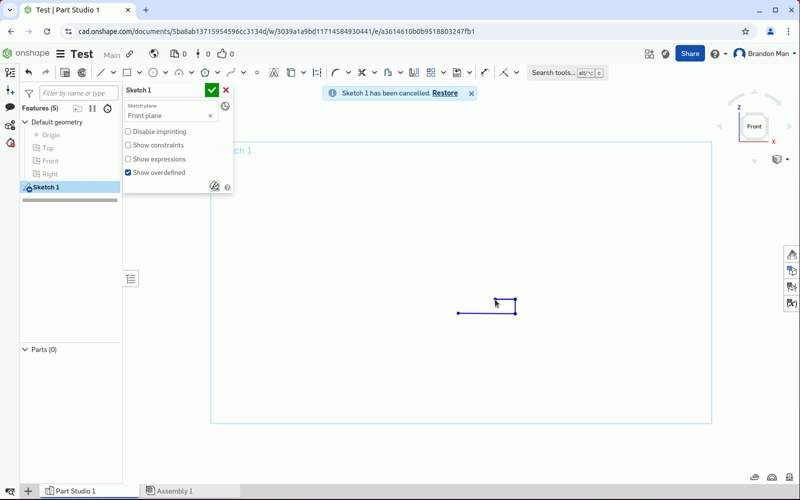
mouse_move(495, 299)
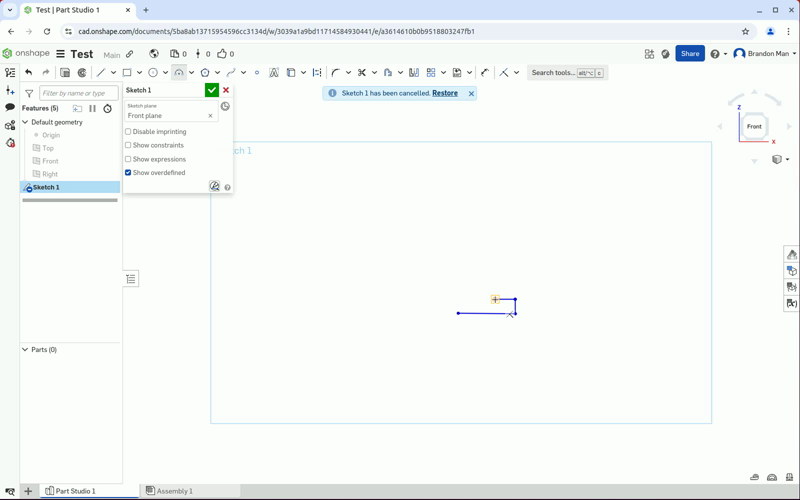
click(495, 299)
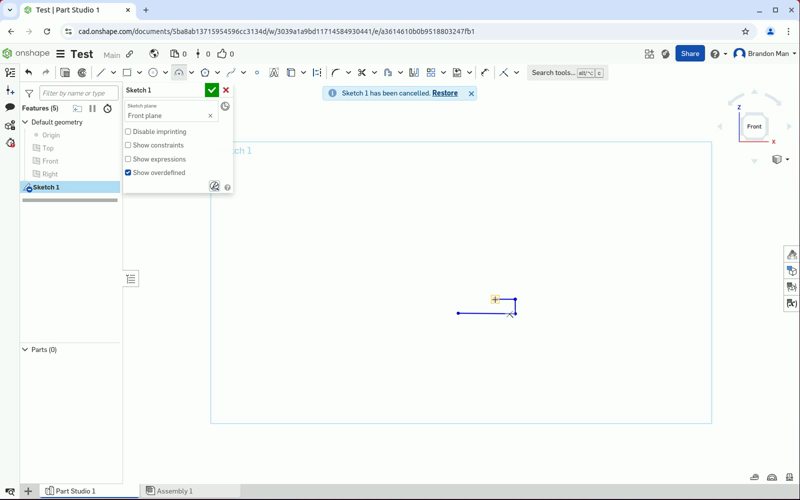
key_down(shift)
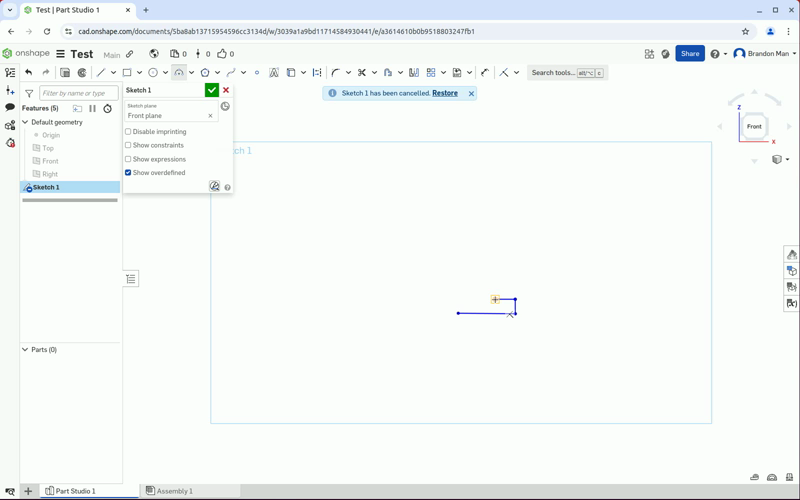
mouse_move(478, 299)
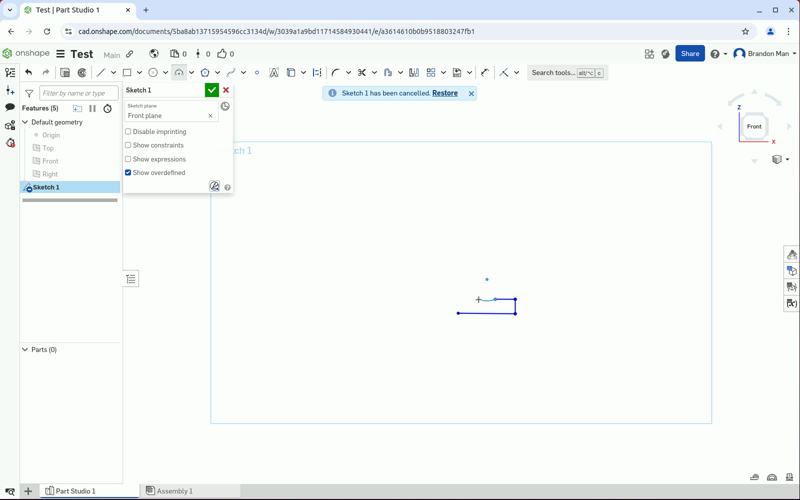
click(478, 299)
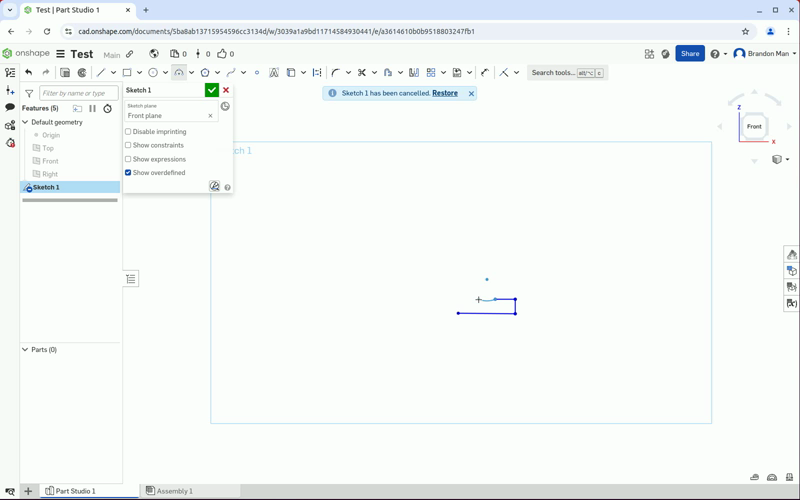
mouse_move(486, 307)
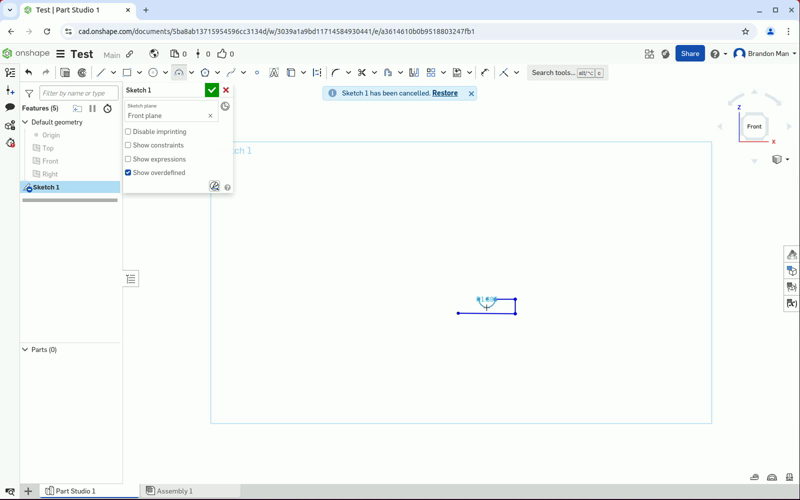
click(486, 307)
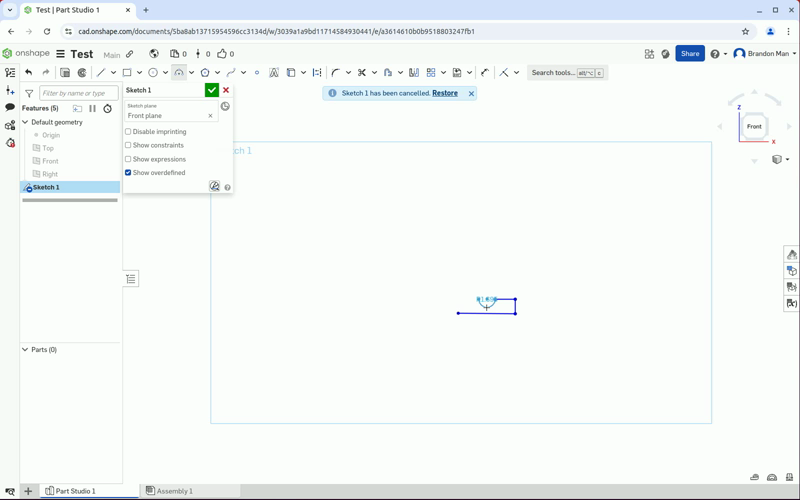
key_up(shift)
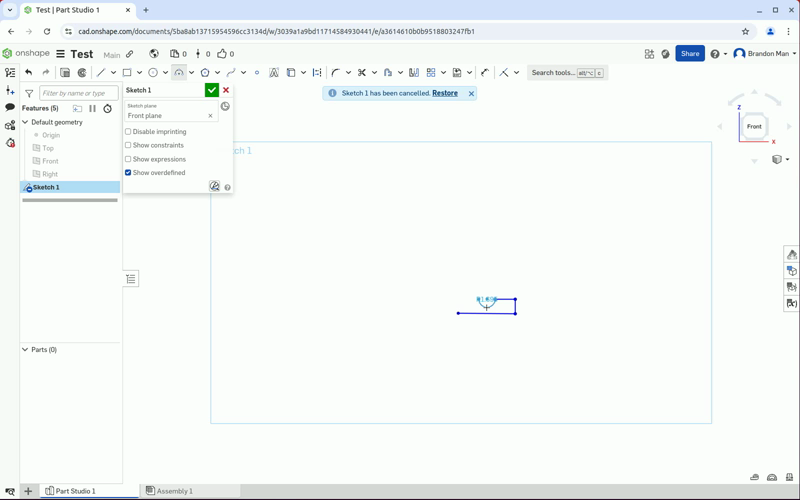
key(esc)
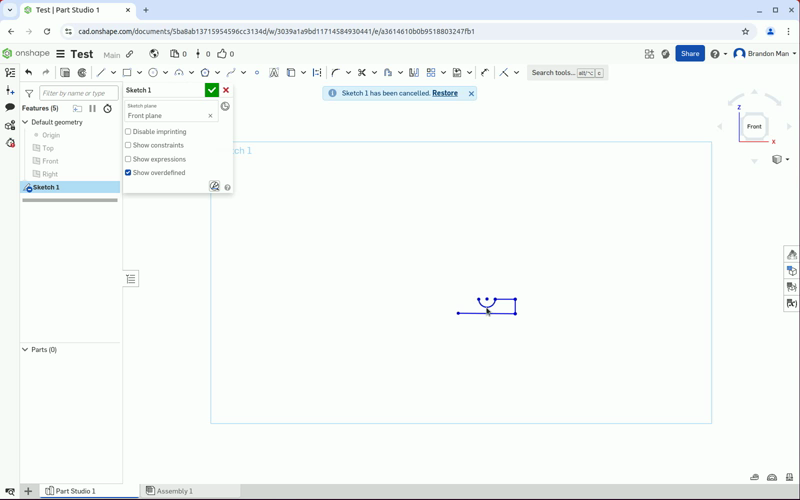
key(l)
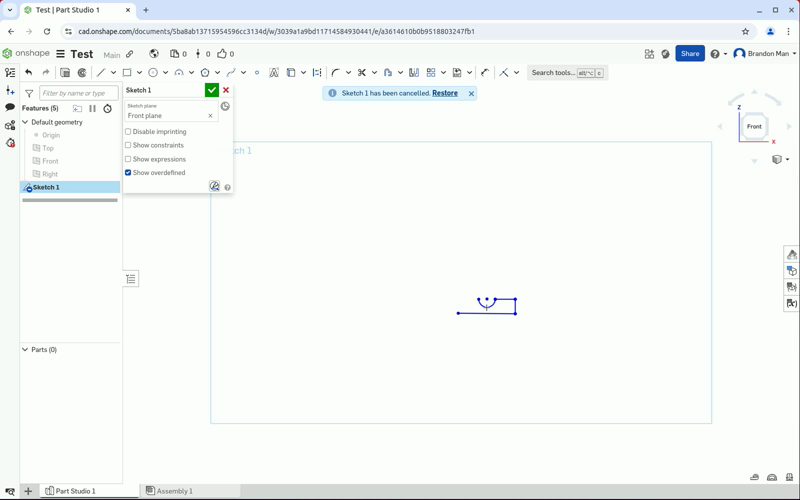
mouse_move(478, 299)
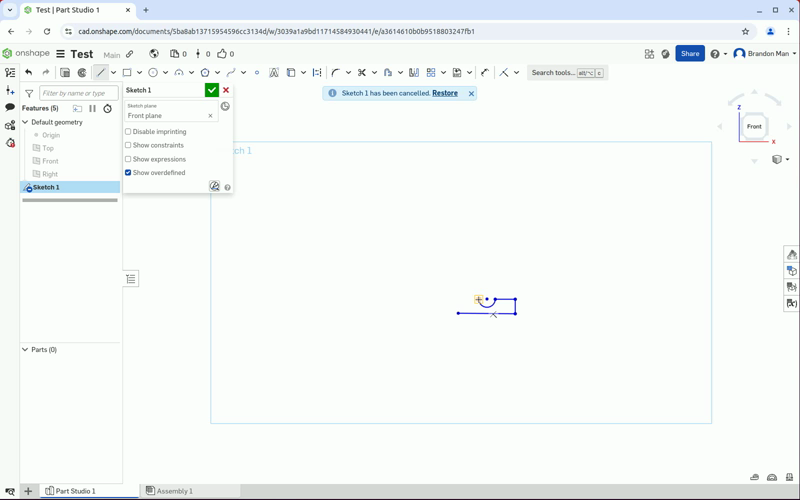
click(478, 299)
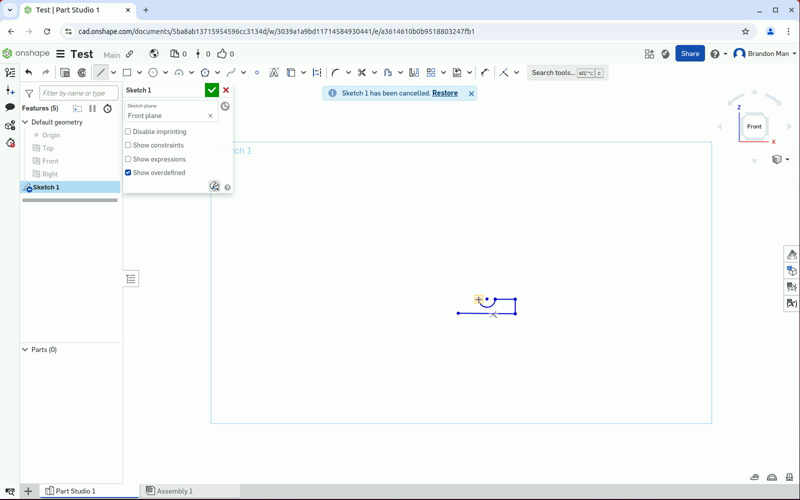
key_down(shift)
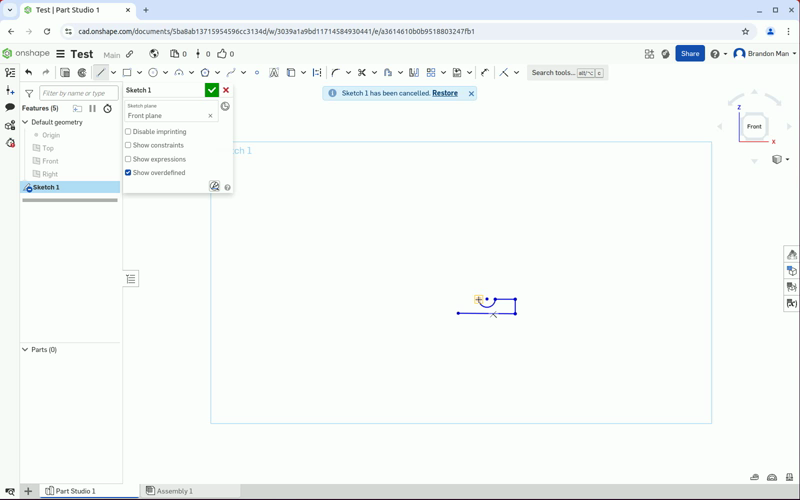
mouse_move(508, 299)
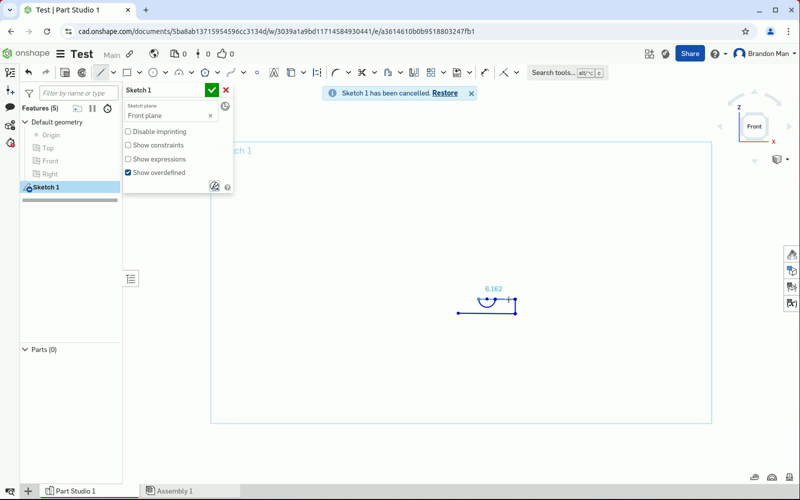
mouse_move(478, 287)
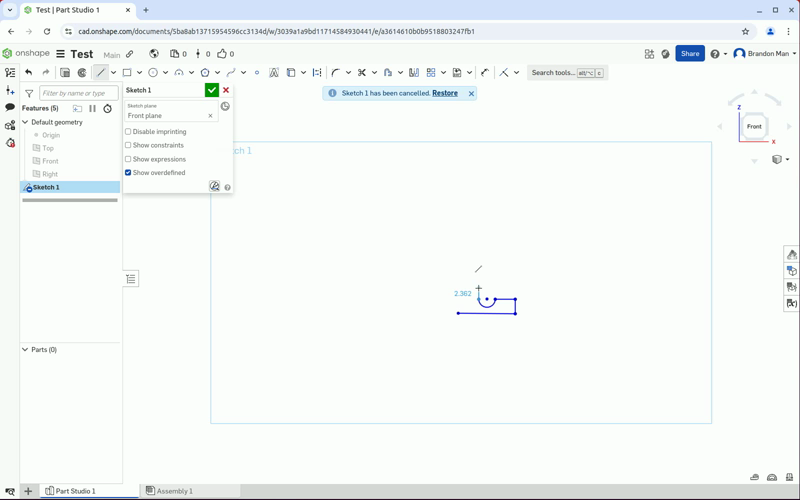
click(478, 287)
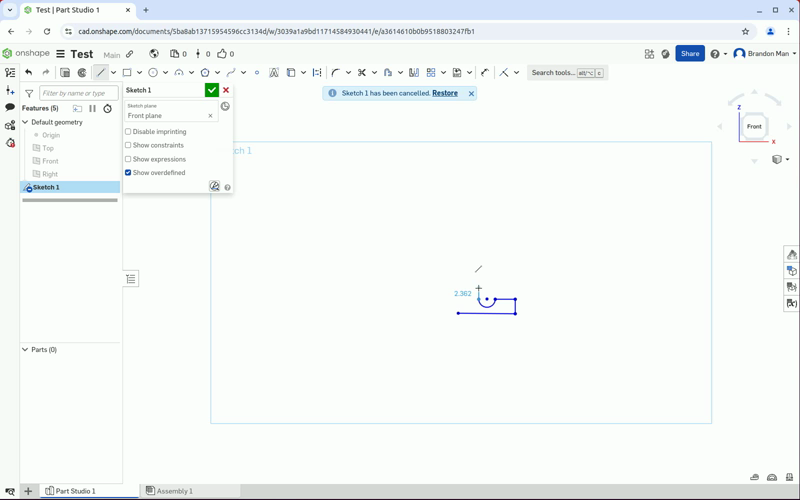
key_up(shift)
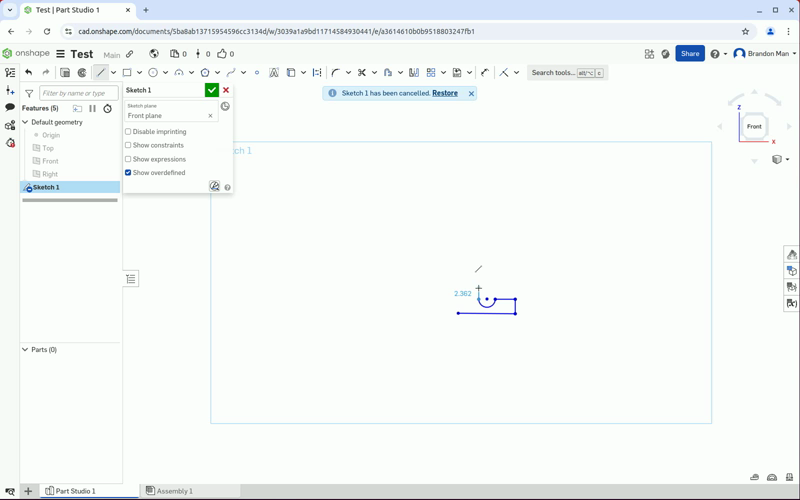
key_down(shift)
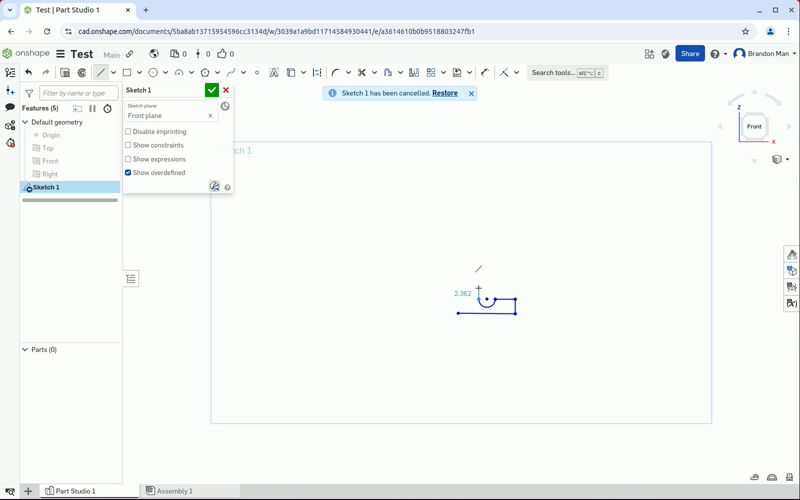
mouse_move(508, 287)
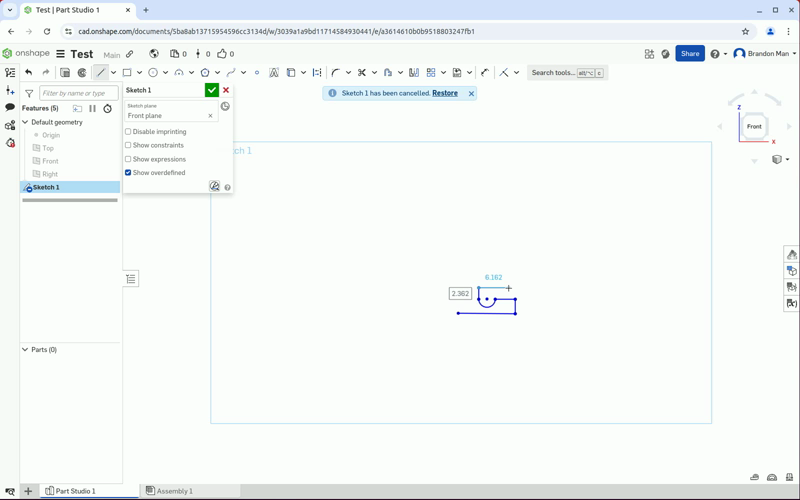
mouse_move(458, 287)
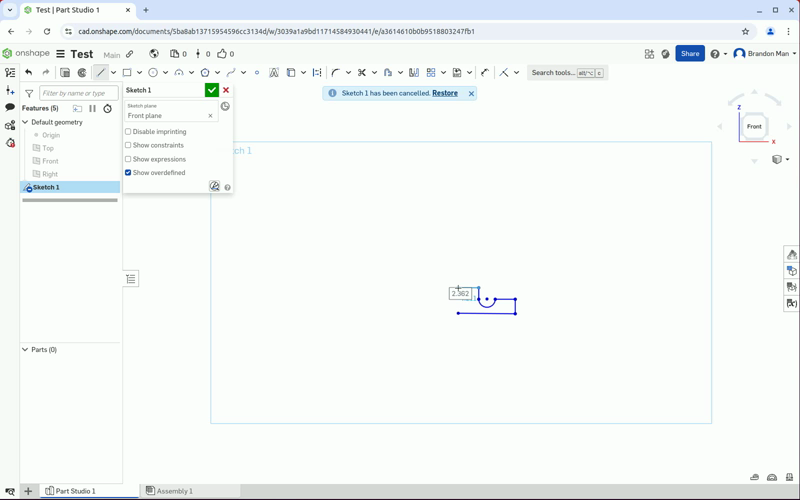
click(458, 287)
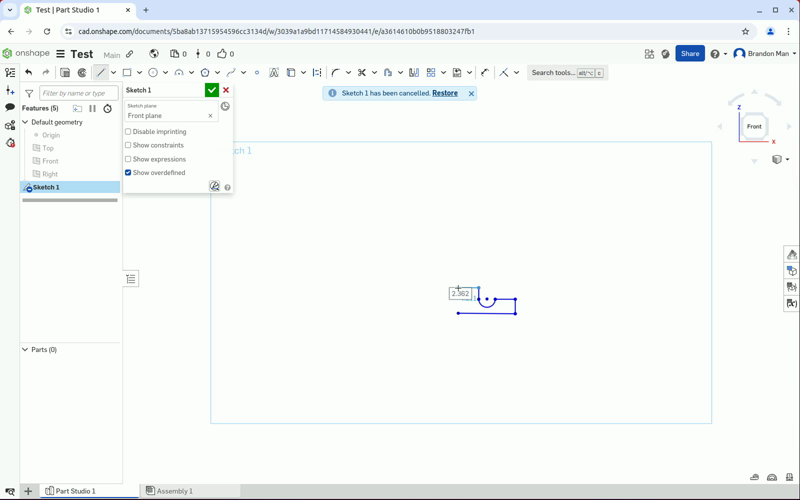
key_up(shift)
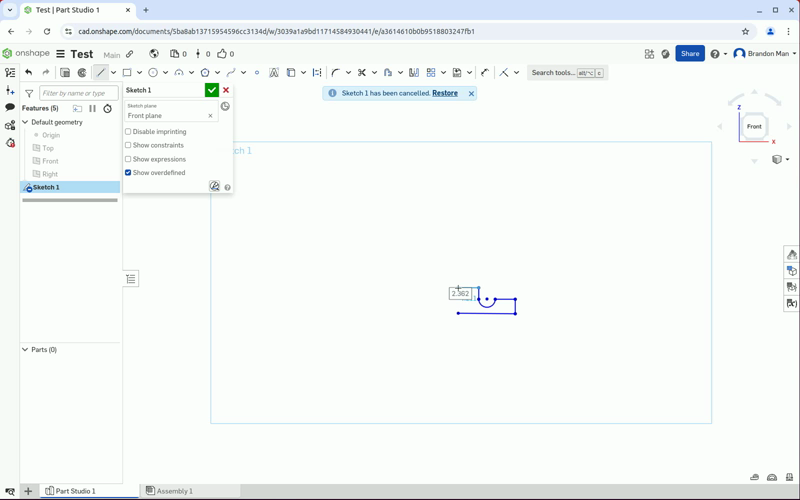
mouse_move(488, 287)
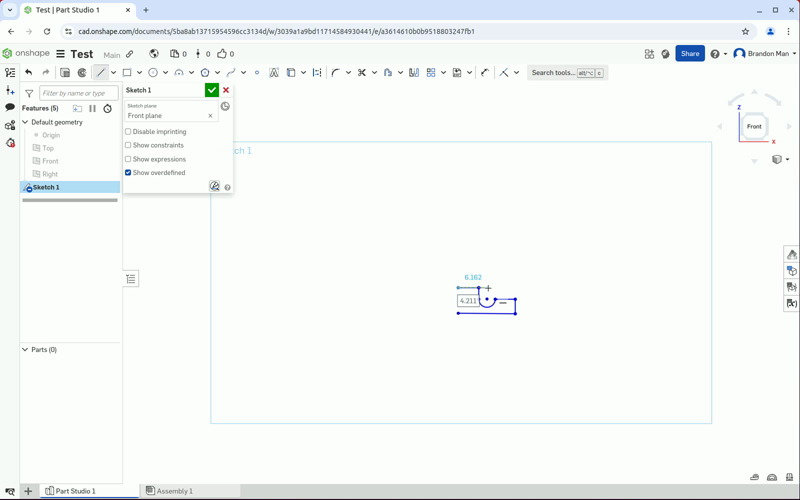
key_down(shift)
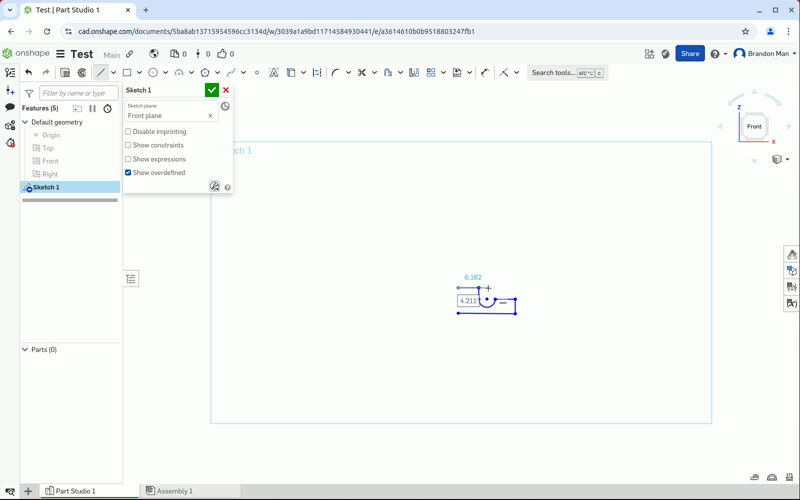
mouse_move(458, 313)
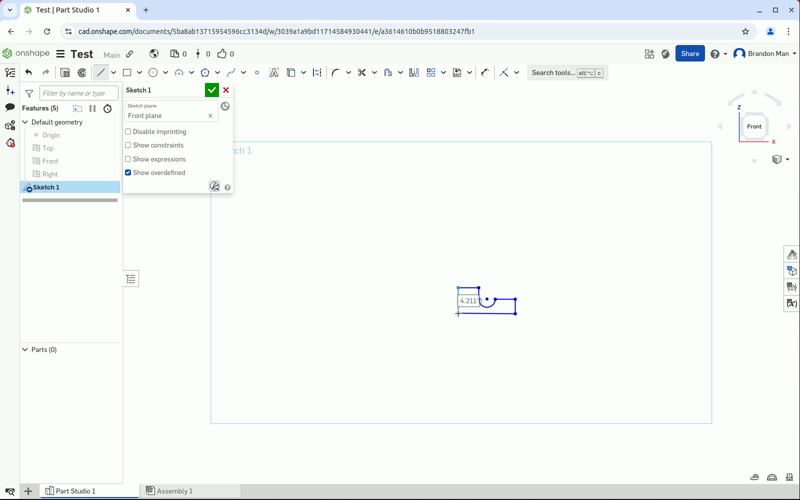
key_up(shift)
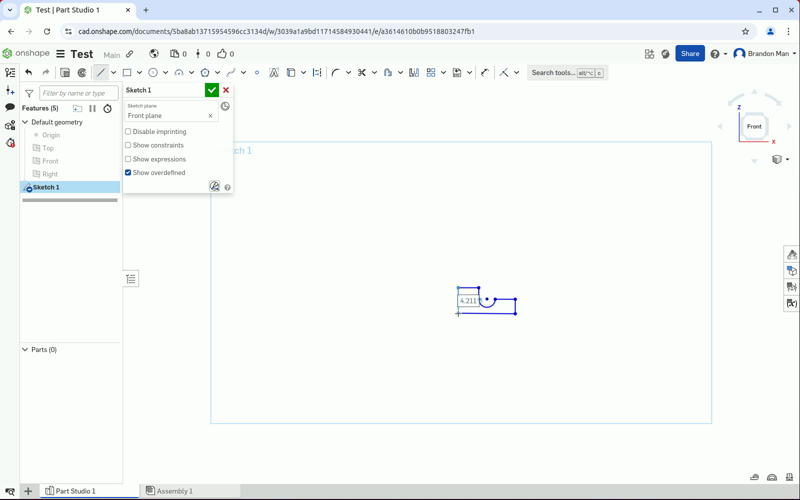
click(458, 313)
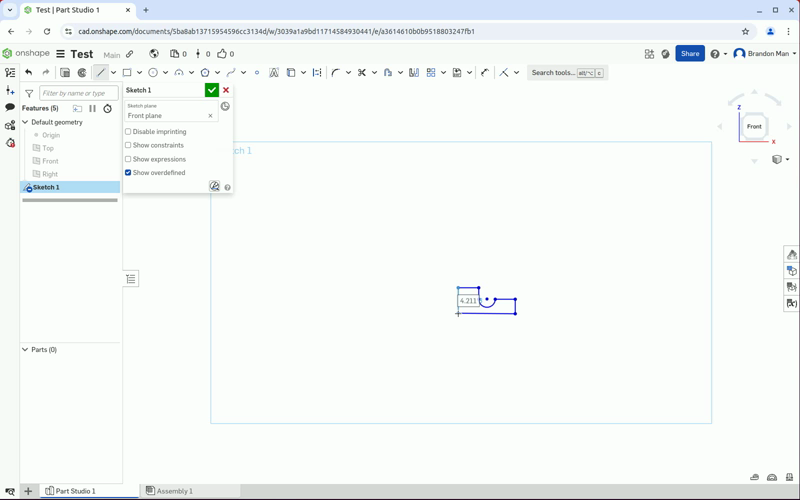
key(esc)
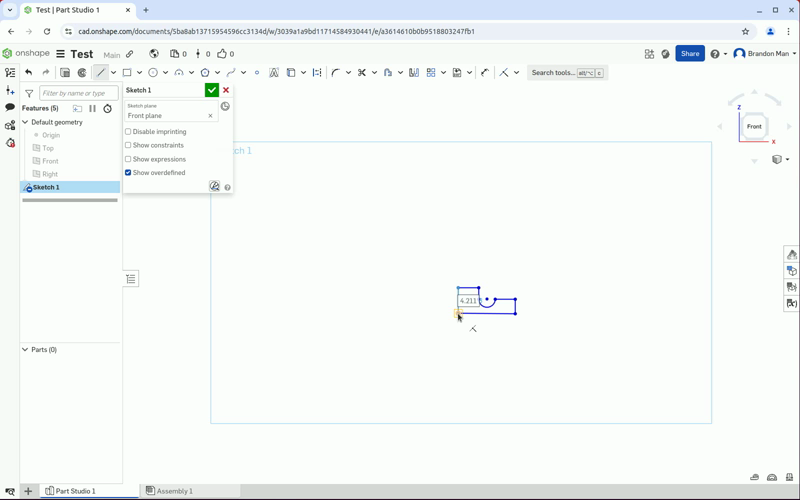
mouse_move(489, 309)
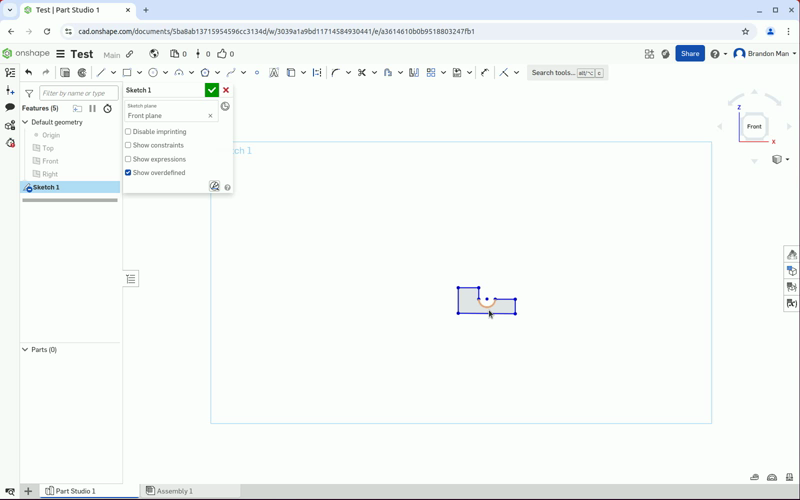
scroll(6)
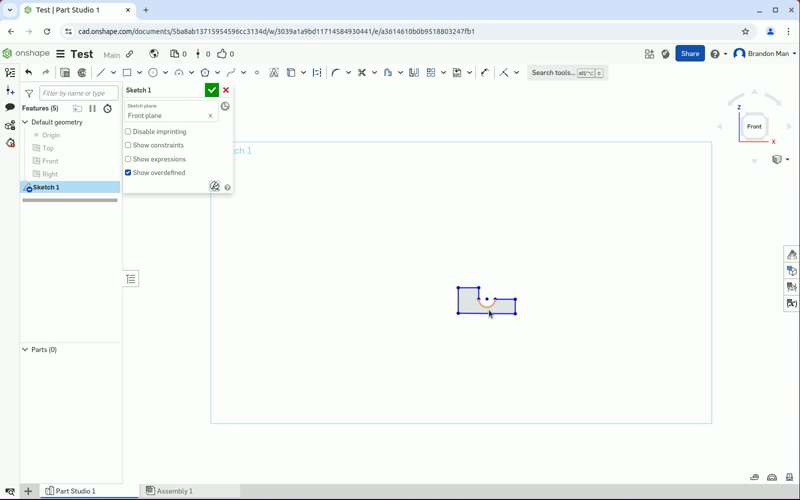
scroll(6)
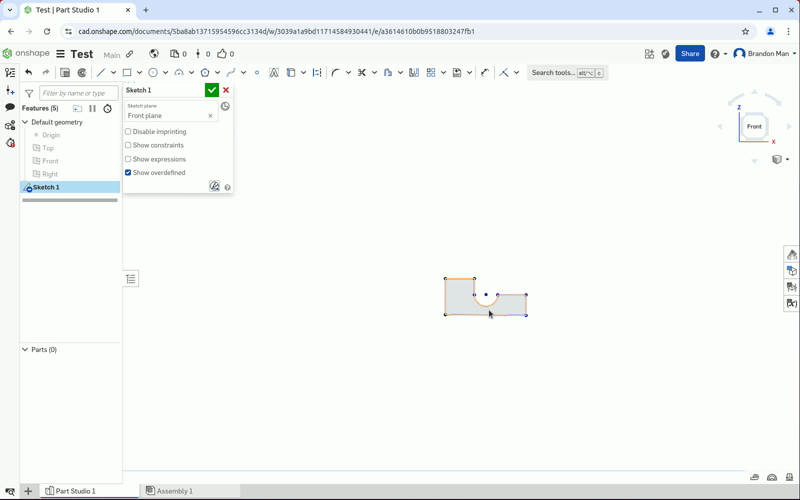
scroll(6)
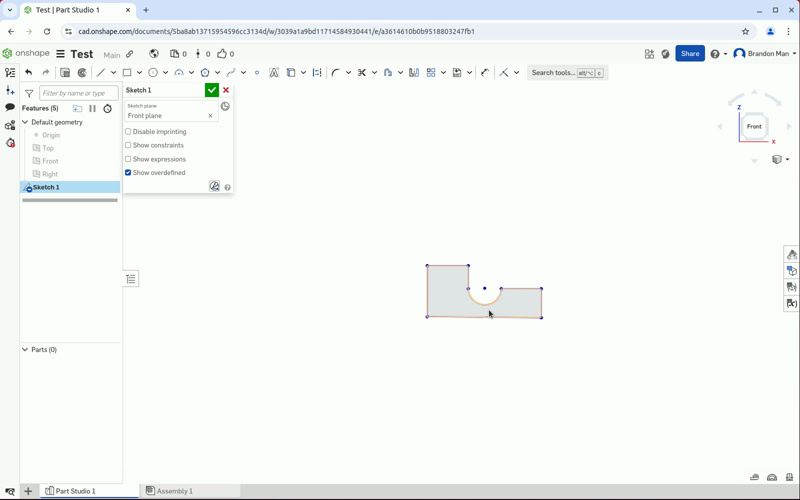
scroll(6)
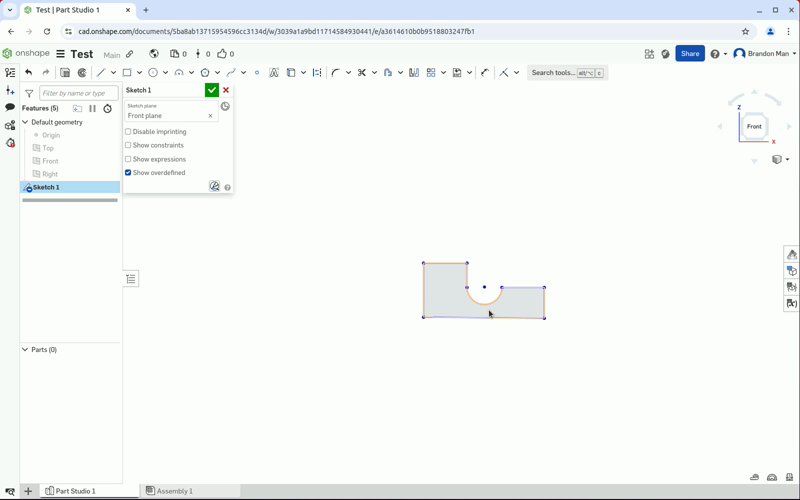
scroll(6)
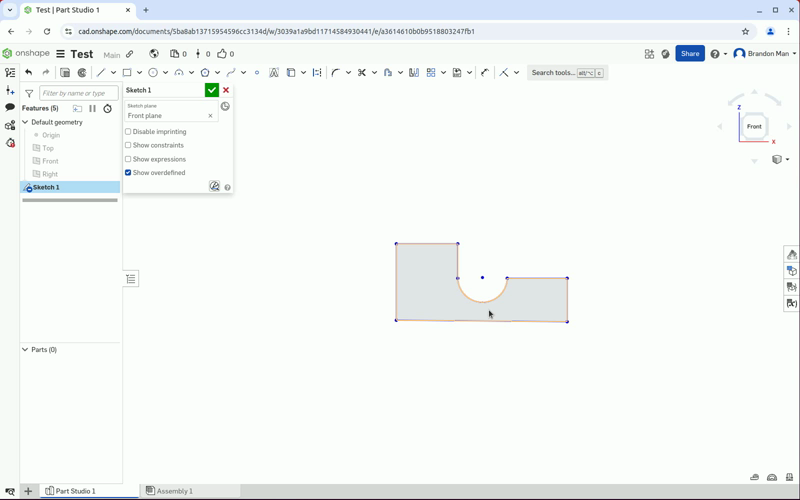
scroll(6)
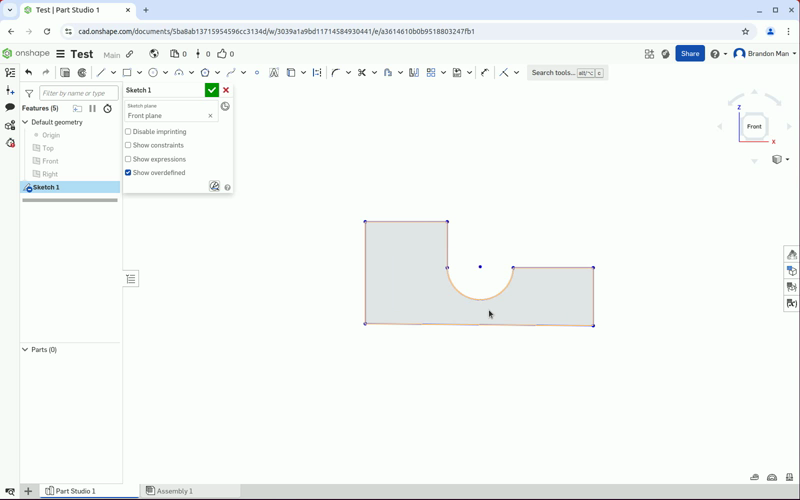
scroll(6)
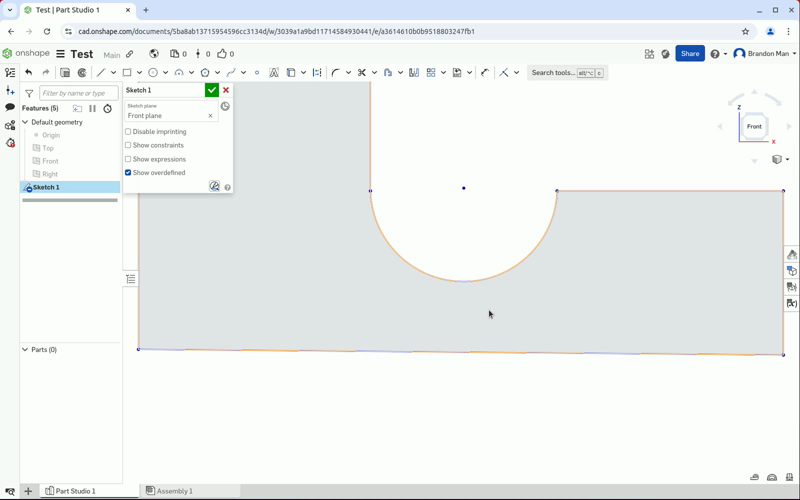
click(489, 309)
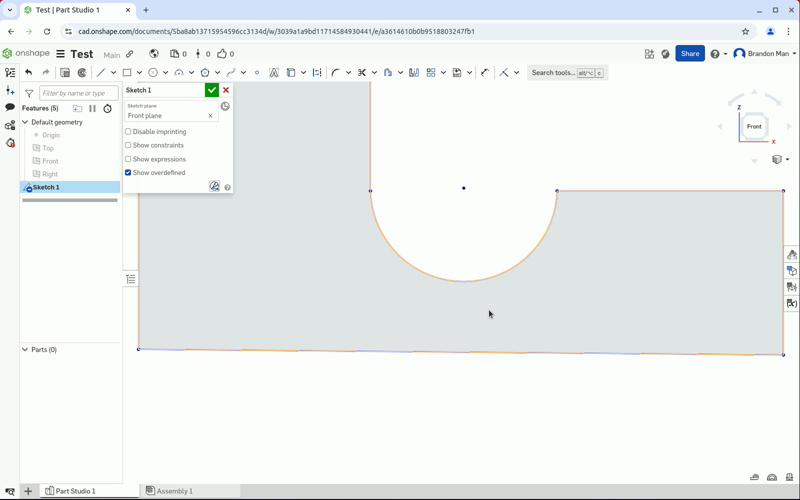
scroll(-6)
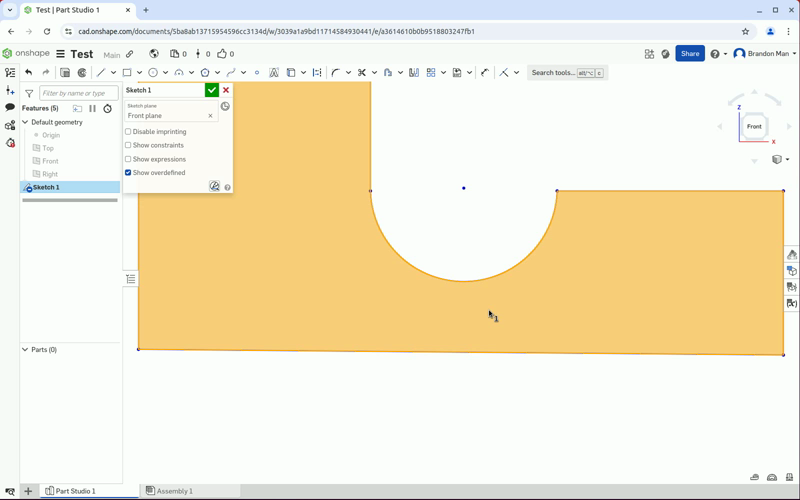
scroll(-6)
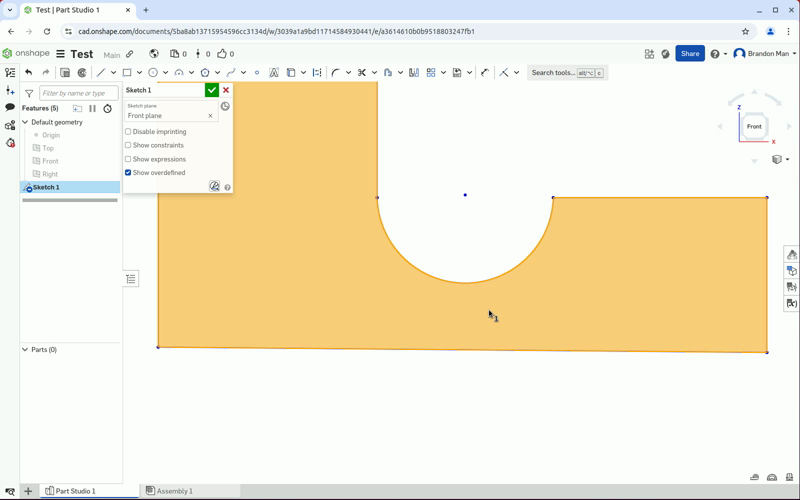
scroll(-6)
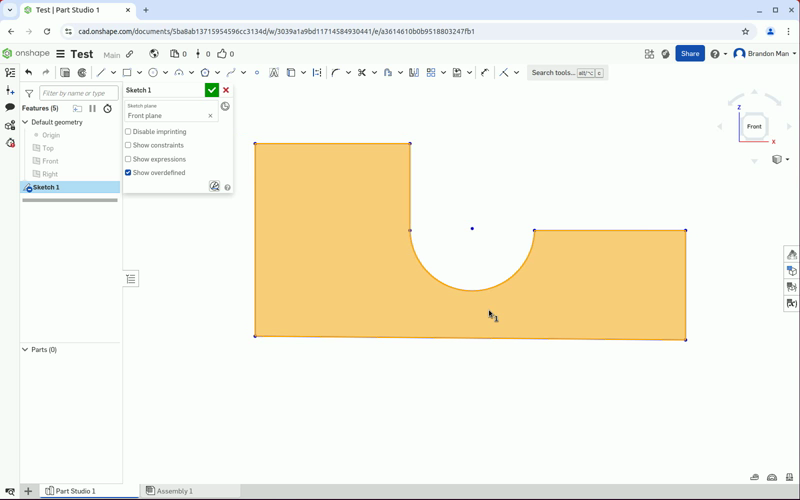
scroll(-6)
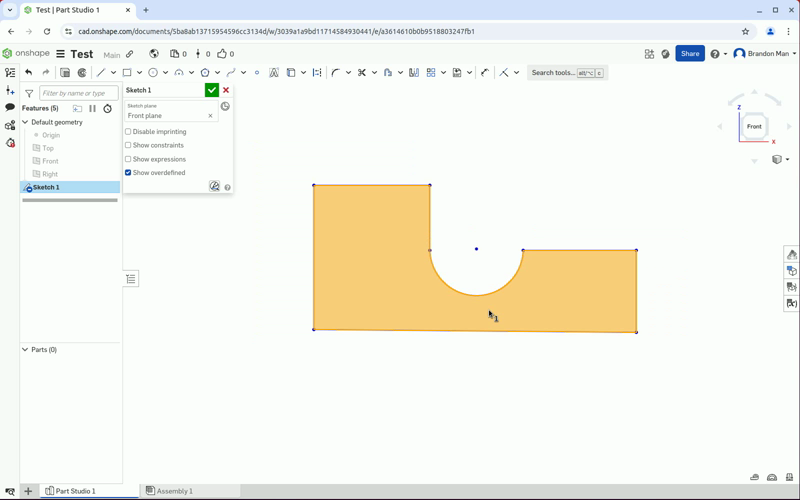
scroll(-6)
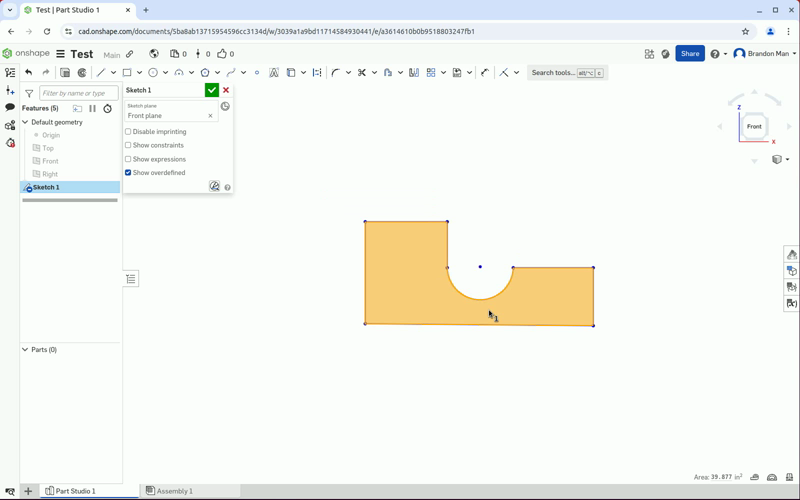
scroll(-6)
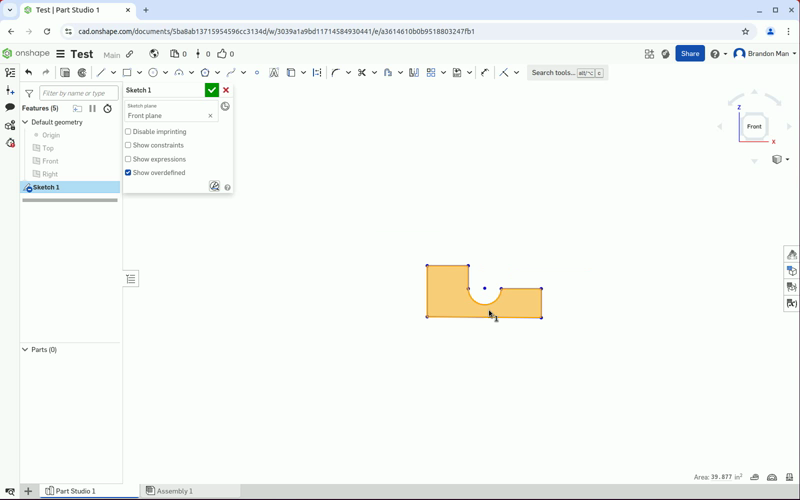
scroll(-6)
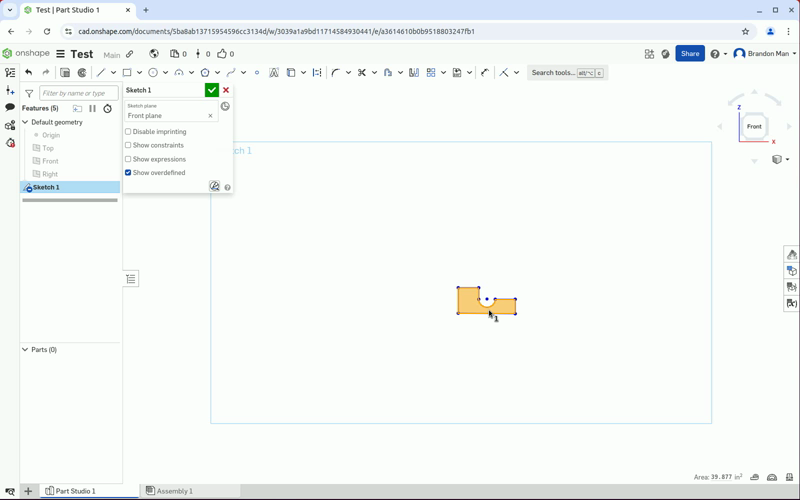
mouse_move(73, 352)
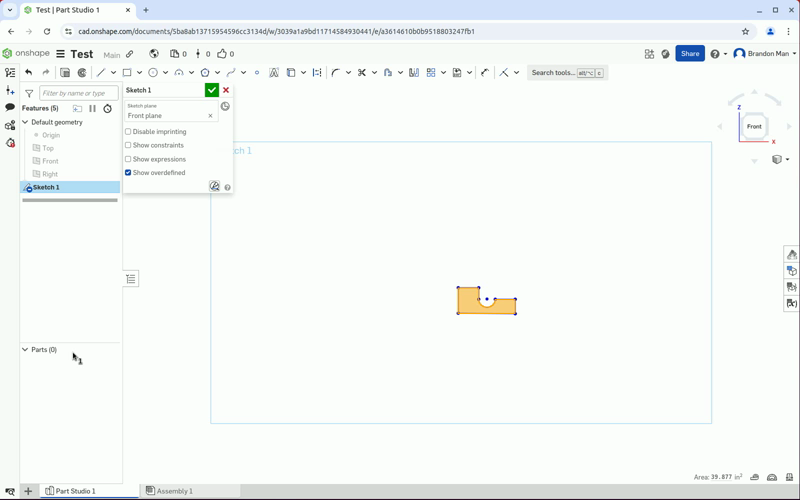
key(shift+y)
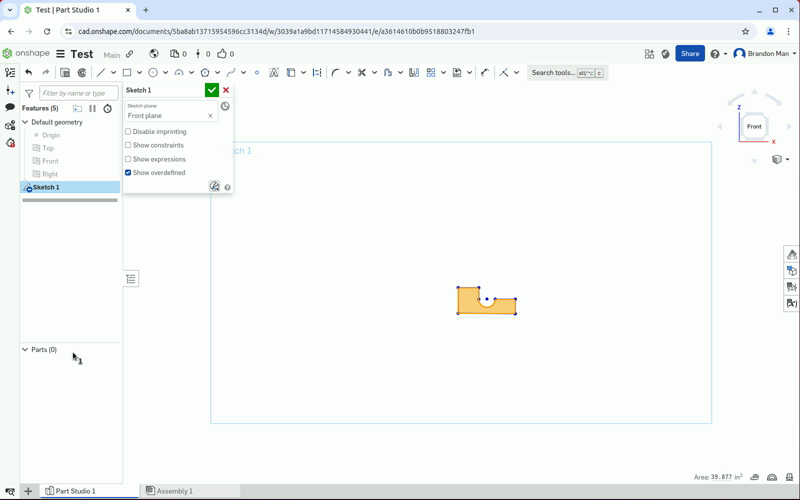
key(shift+e)
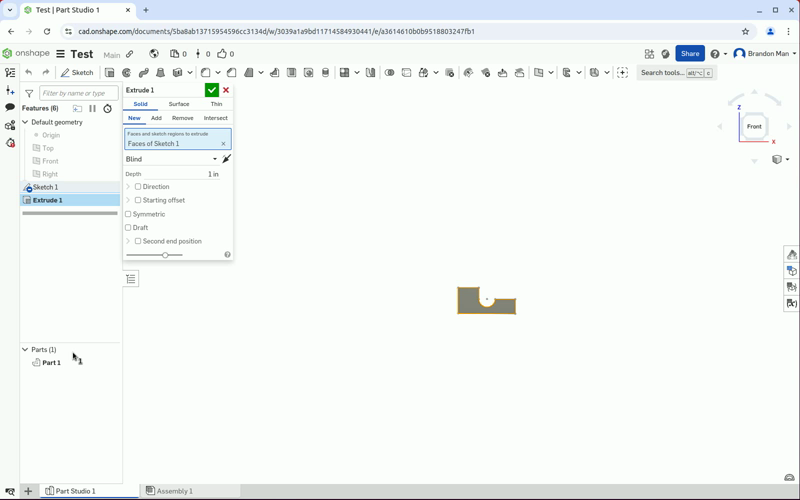
mouse_move(143, 106)
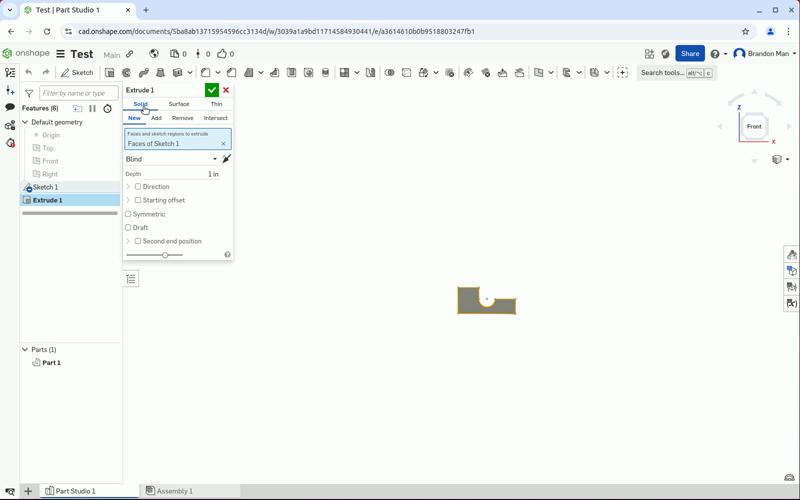
click(143, 106)
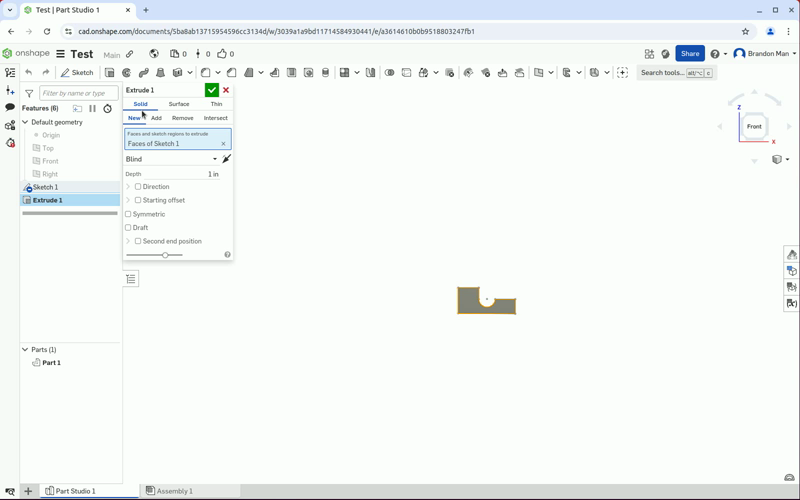
mouse_move(137, 120)
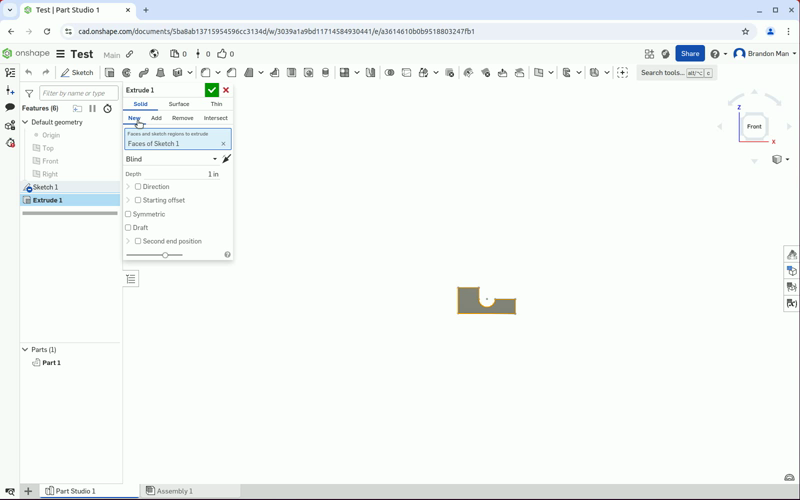
click(137, 120)
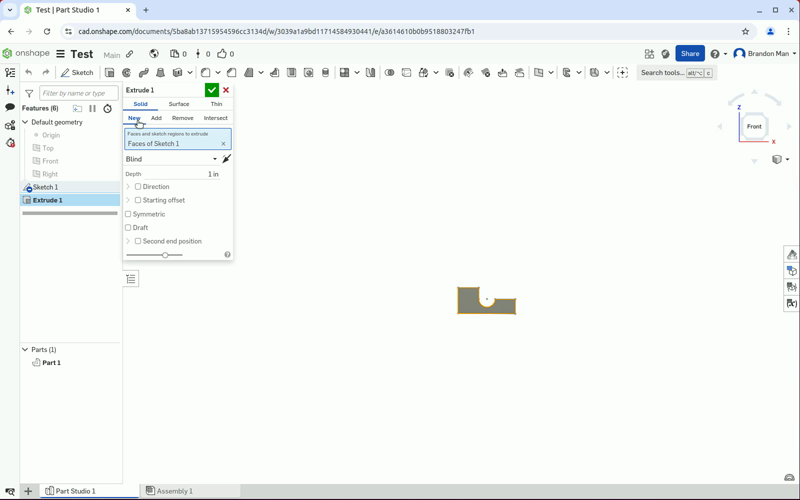
key(tab, 4)
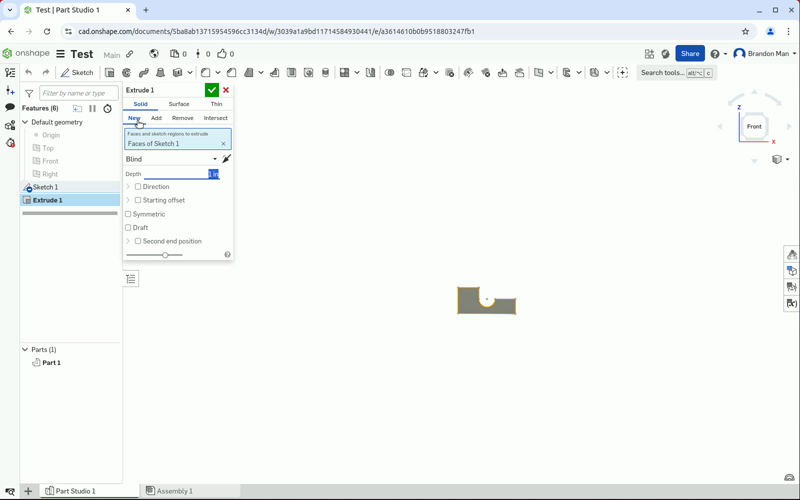
text(13.721)
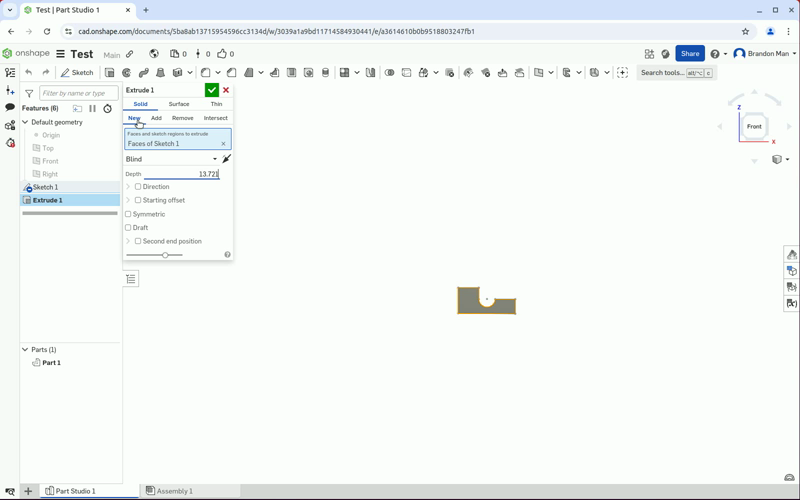
key(enter)
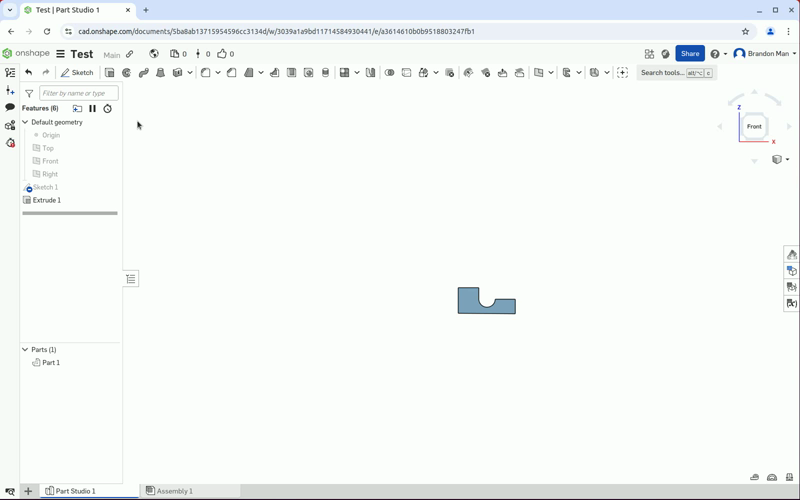
key(shift+h)
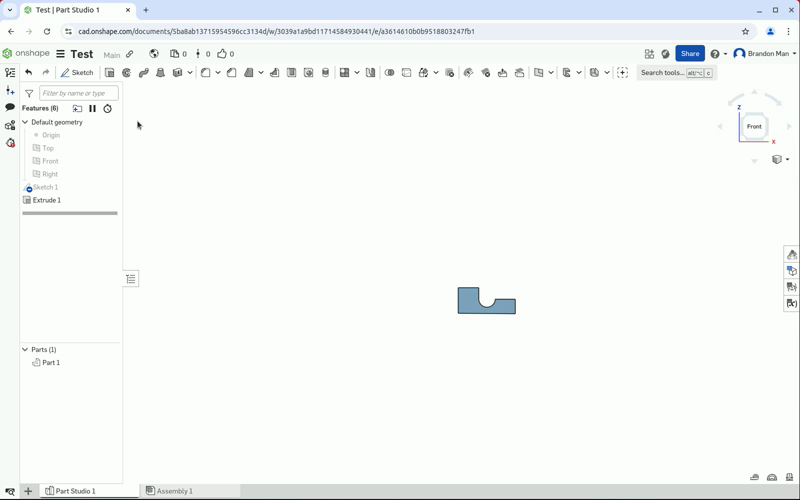
key(shift+h)
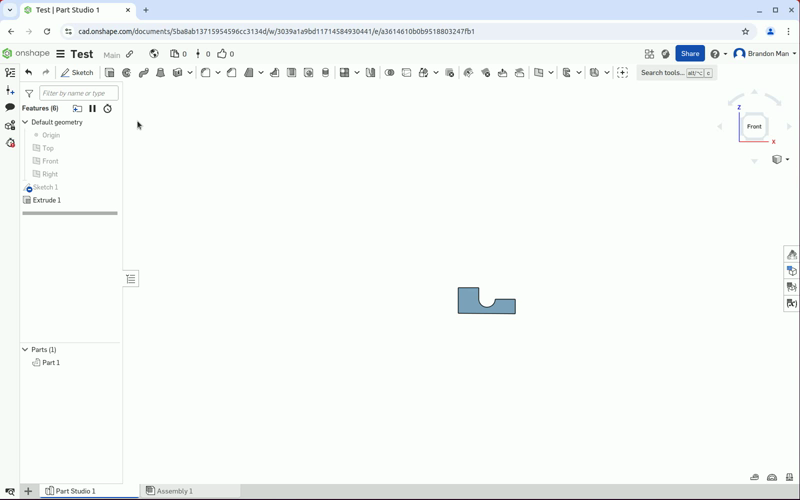
mouse_move(73, 189)
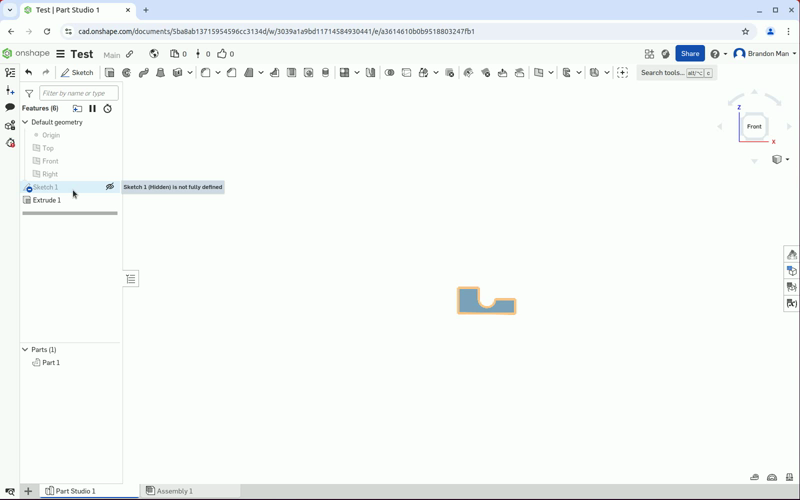
click(73, 189)
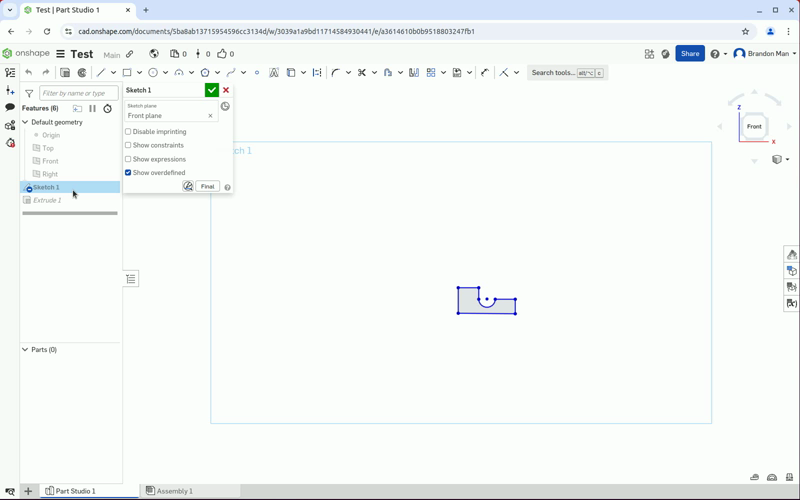
mouse_move(229, 92)
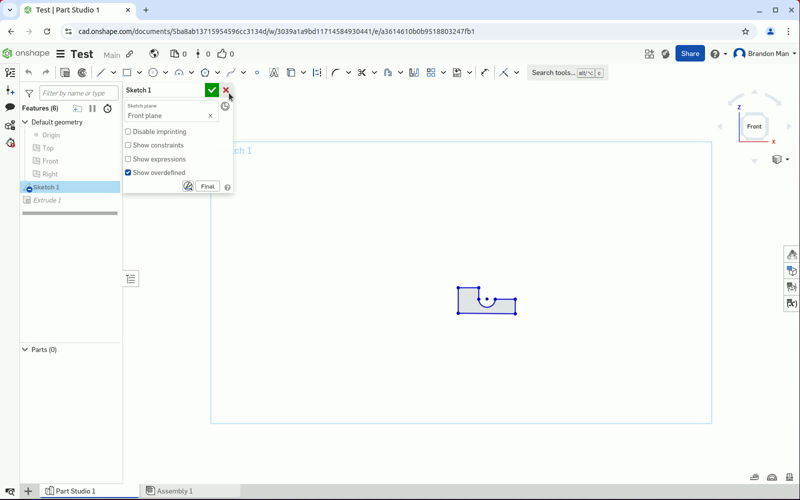
click(229, 92)
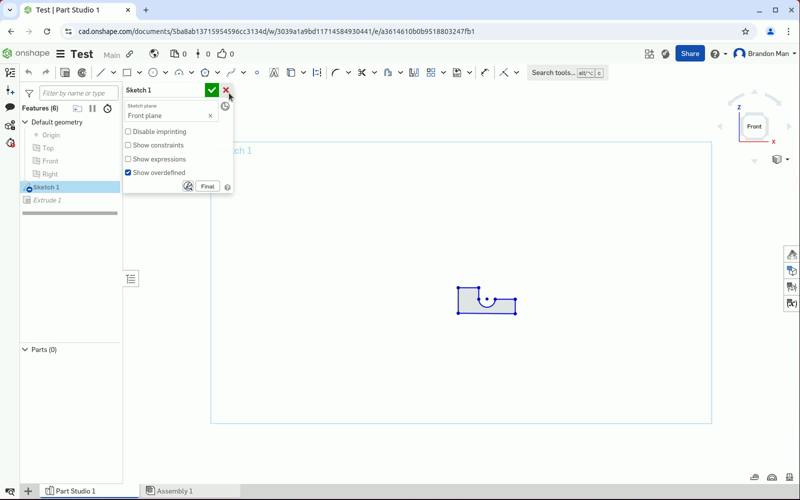
key(shift+s)
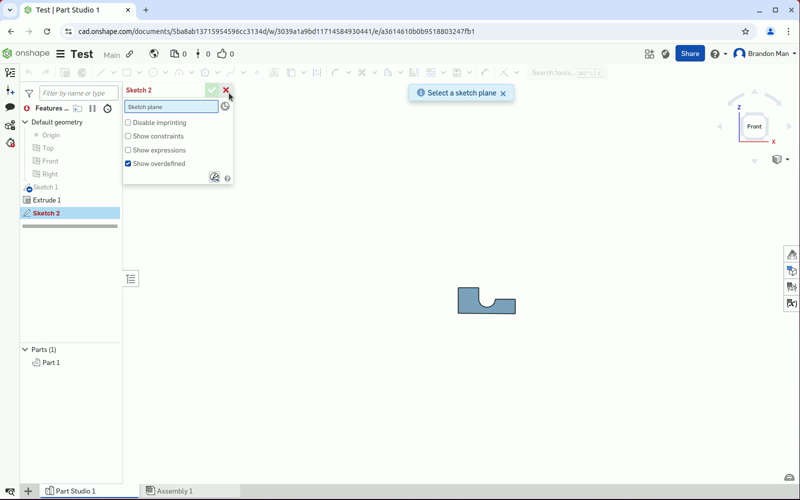
mouse_move(73, 163)
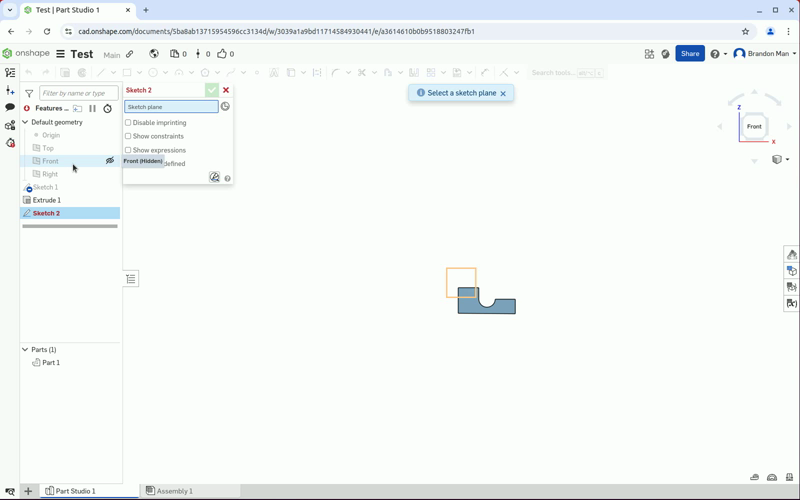
click(73, 163)
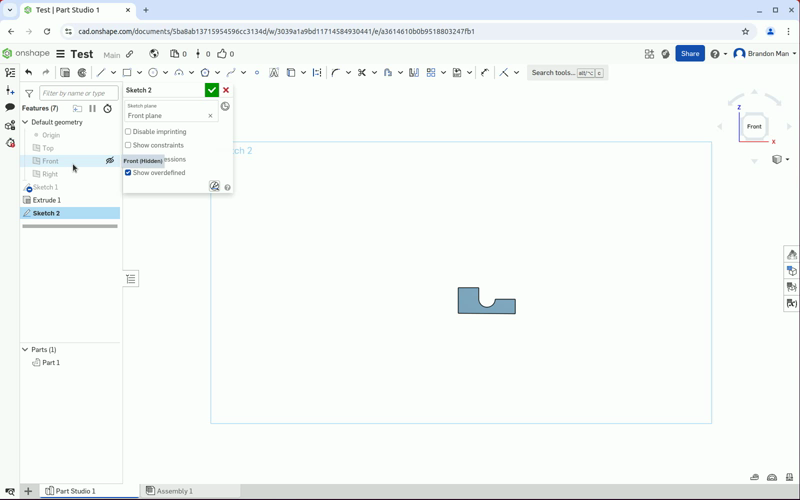
mouse_move(73, 352)
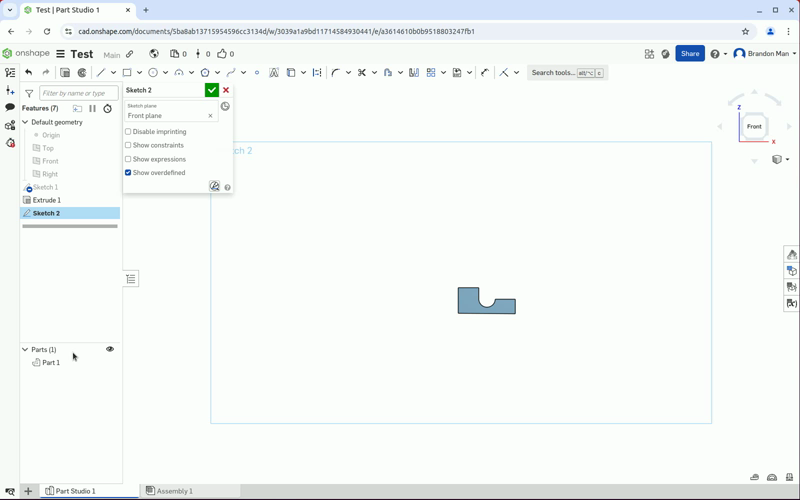
key(y)
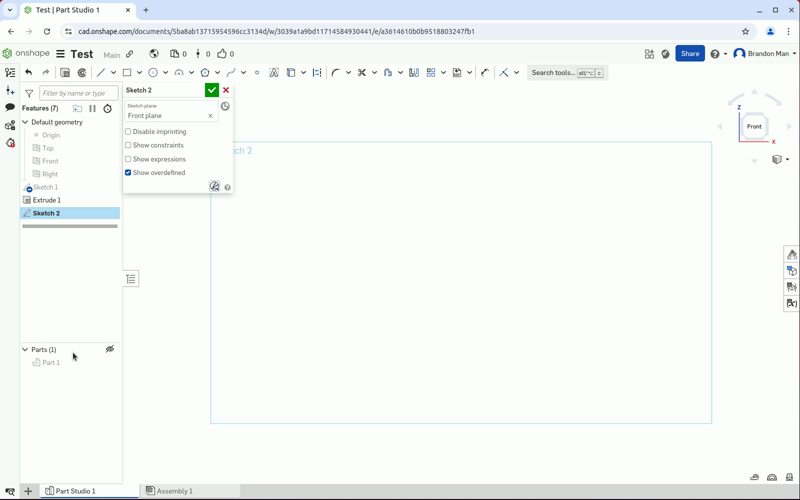
key(l)
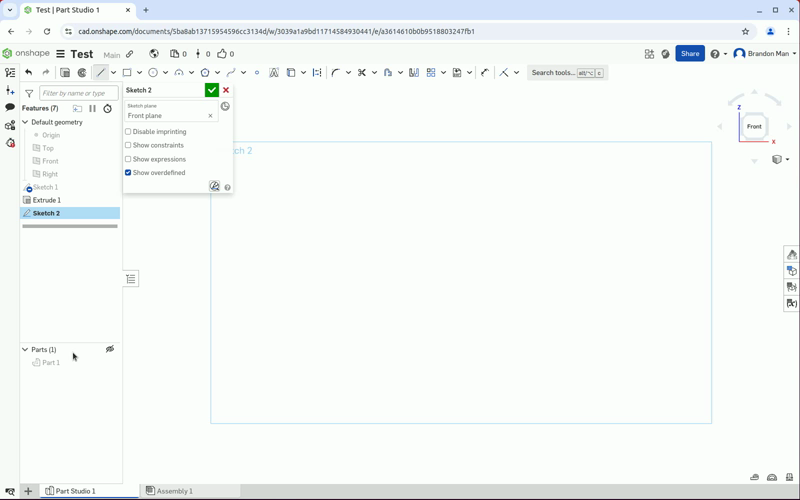
key_down(shift)
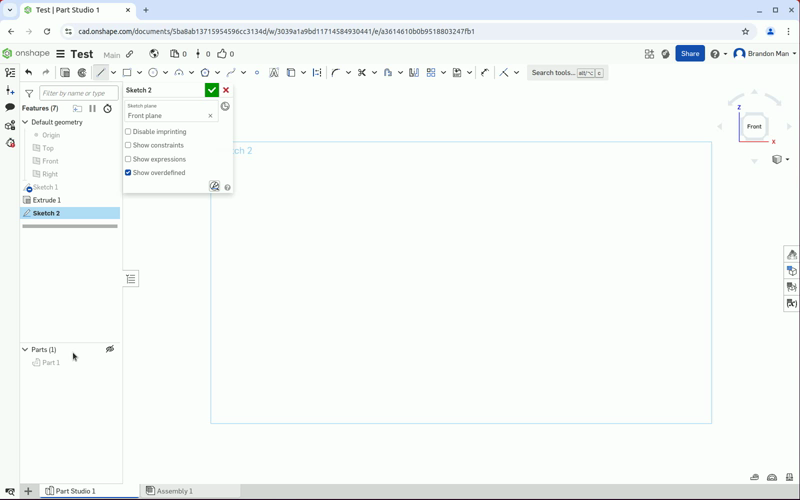
mouse_move(494, 297)
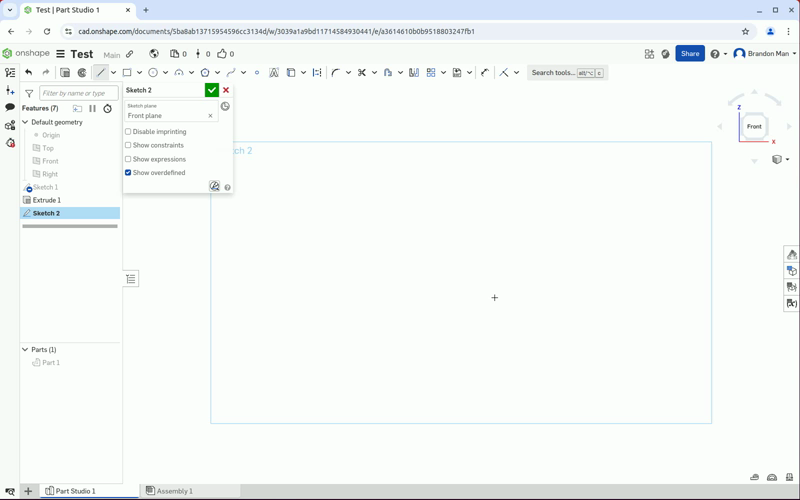
click(494, 297)
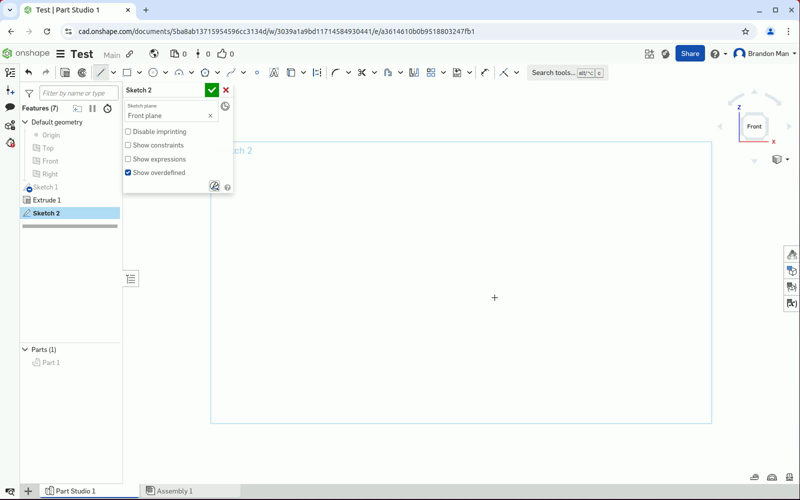
key_up(shift)
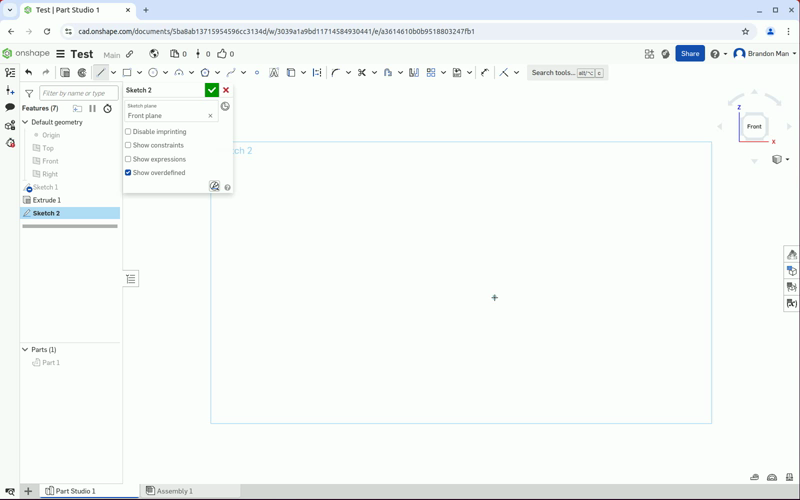
key_down(shift)
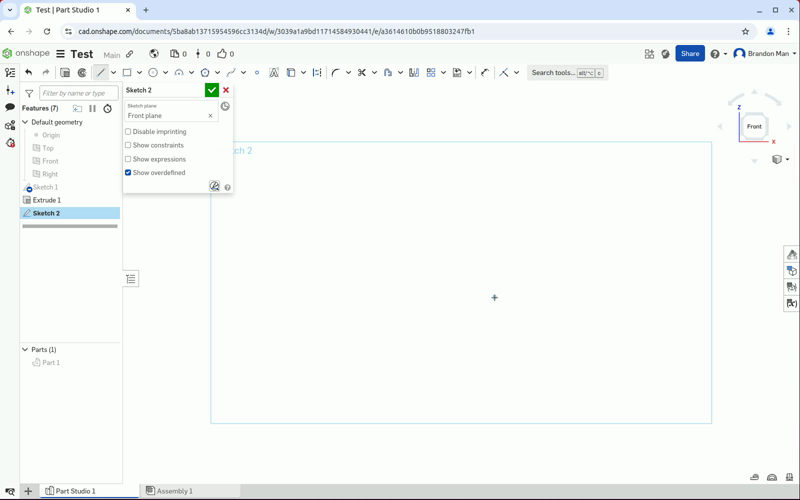
mouse_move(524, 297)
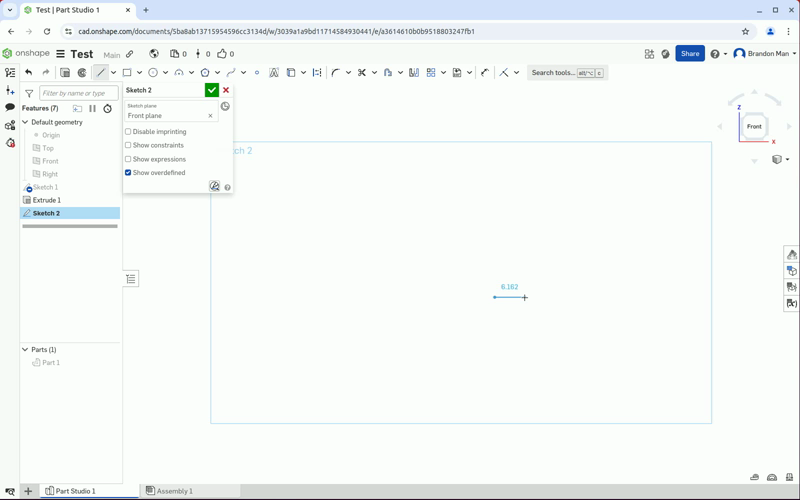
mouse_move(538, 297)
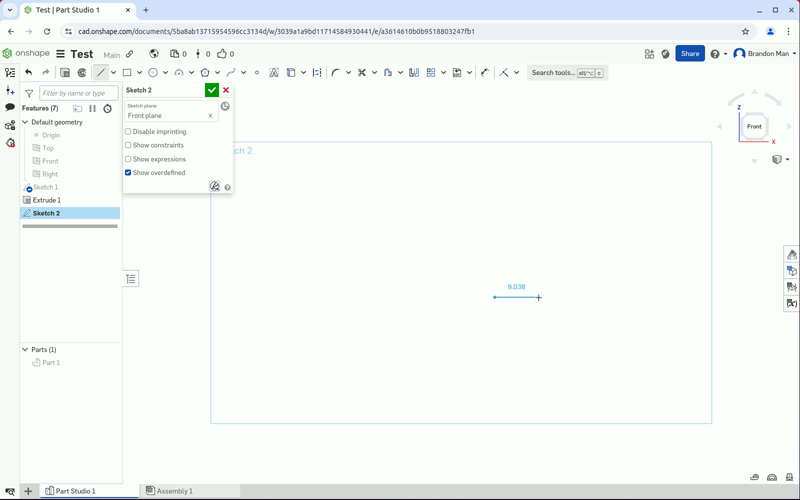
click(538, 297)
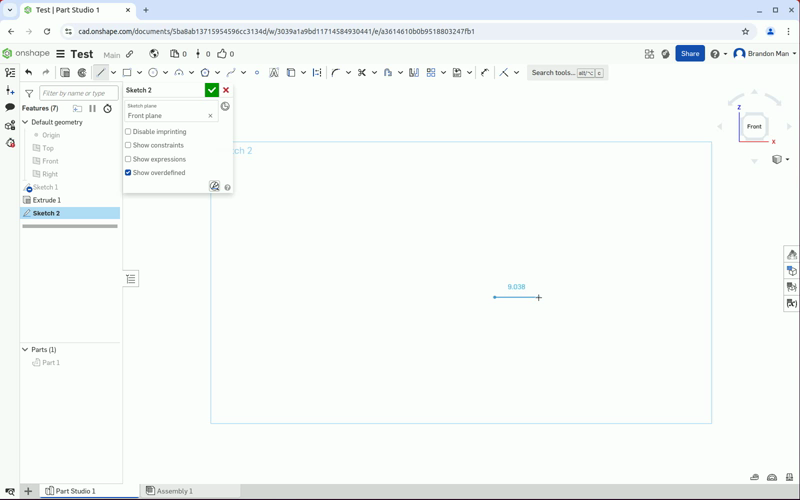
key_up(shift)
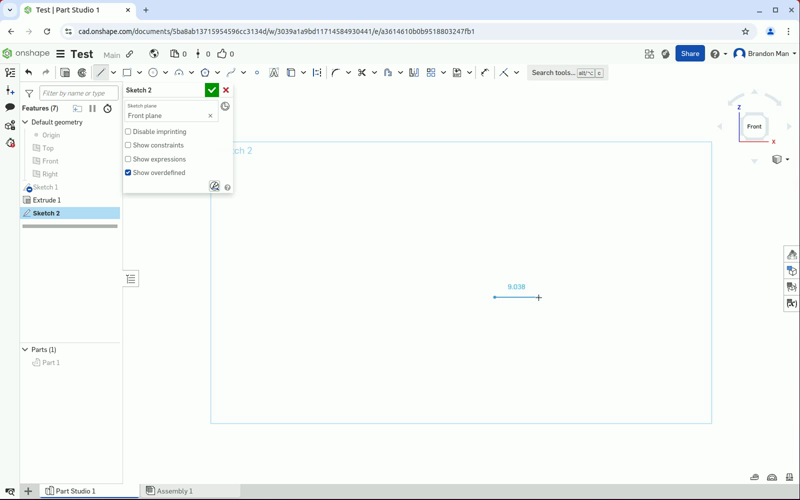
key_down(shift)
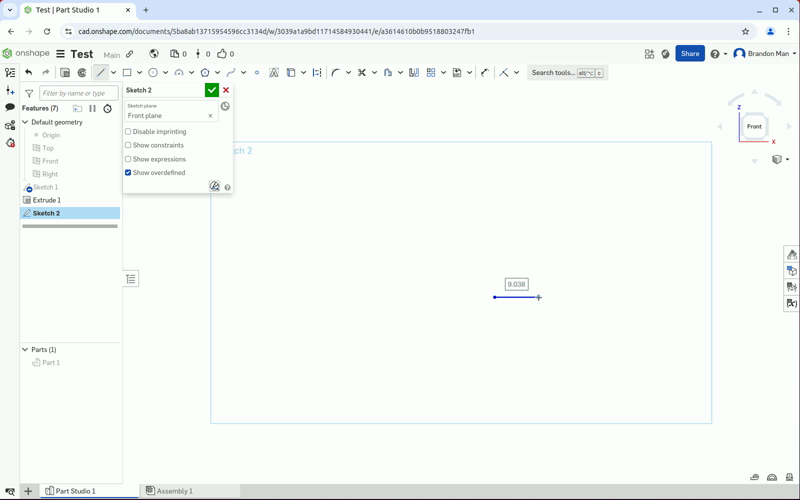
mouse_move(568, 297)
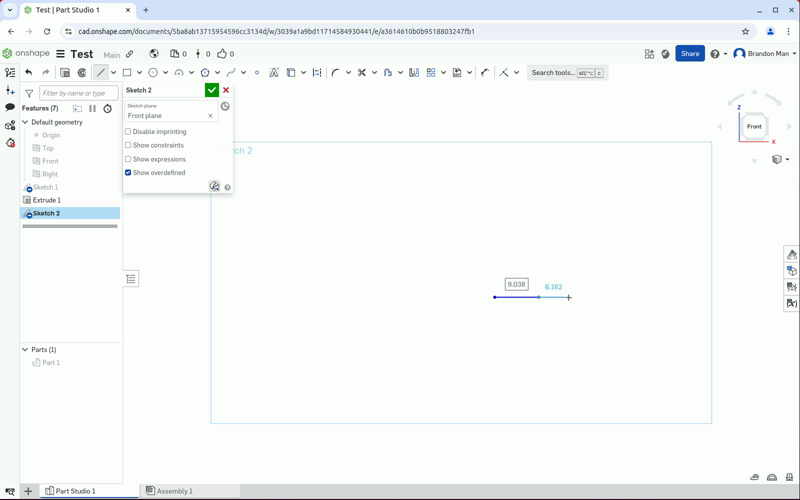
mouse_move(538, 285)
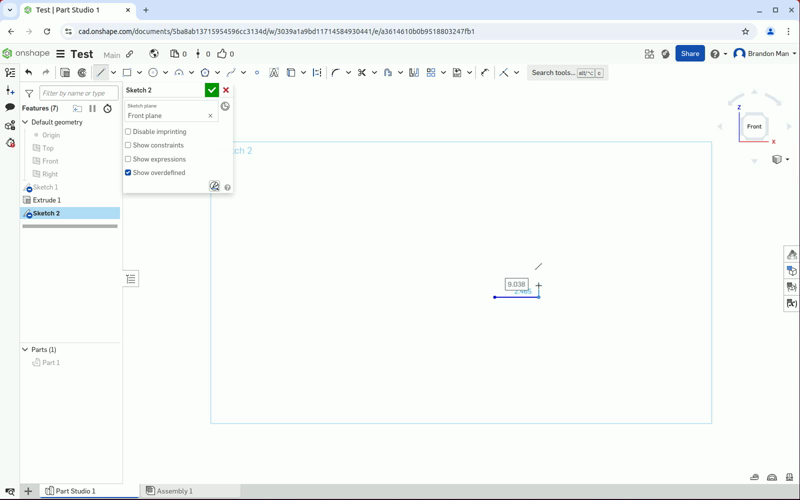
click(538, 285)
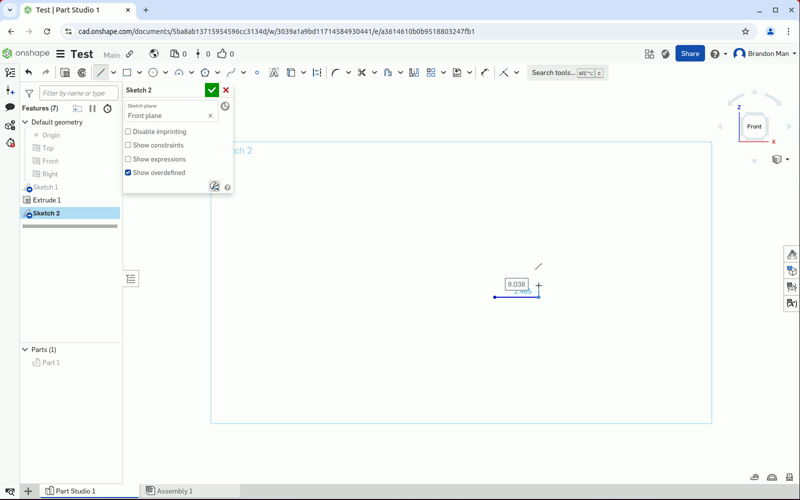
key_up(shift)
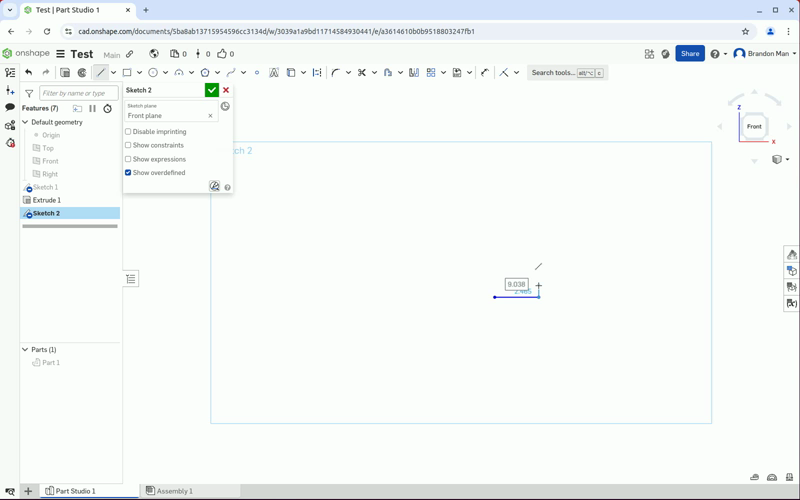
key_down(shift)
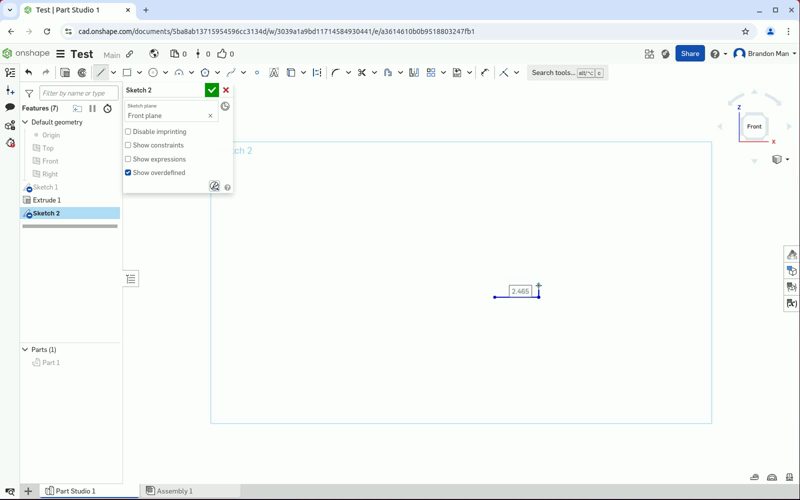
mouse_move(568, 285)
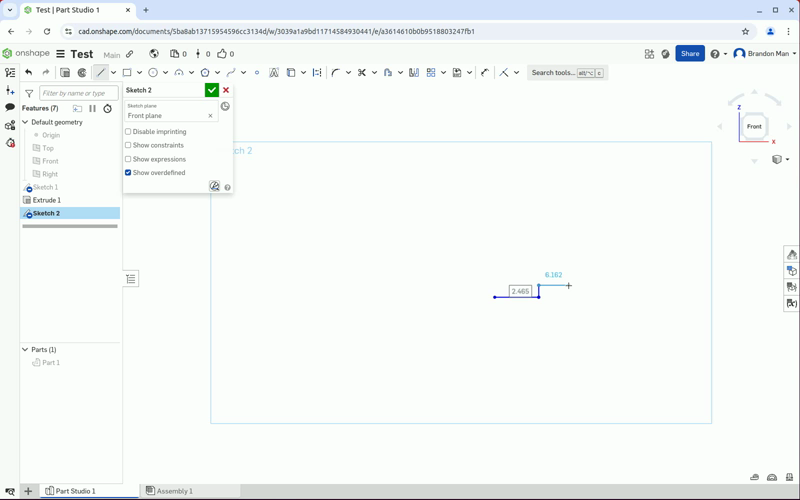
mouse_move(535, 285)
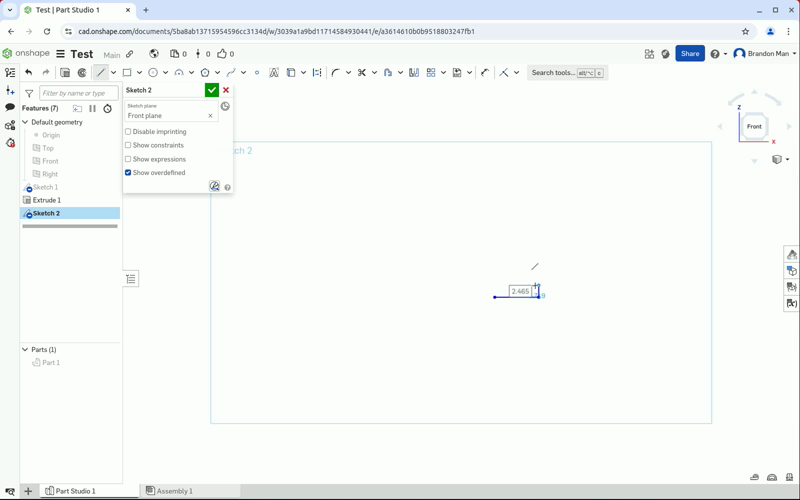
scroll(6)
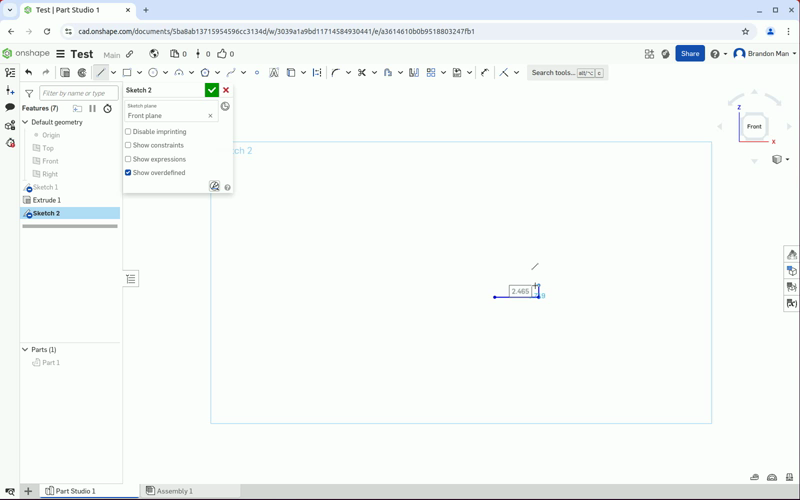
scroll(6)
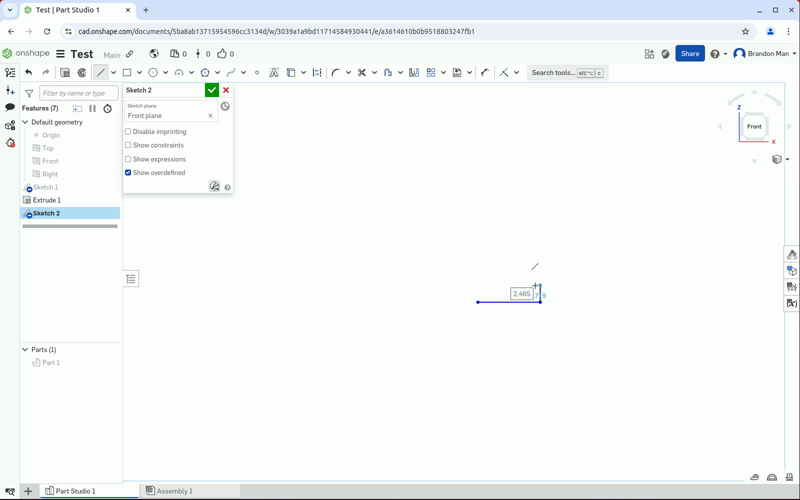
scroll(6)
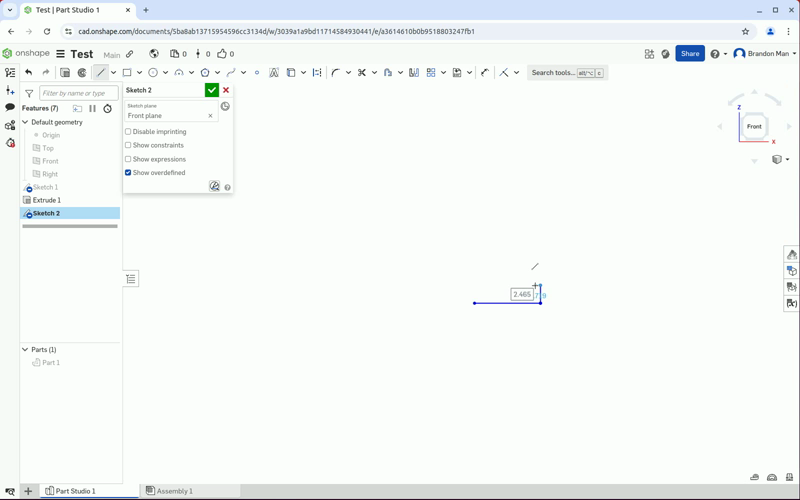
scroll(6)
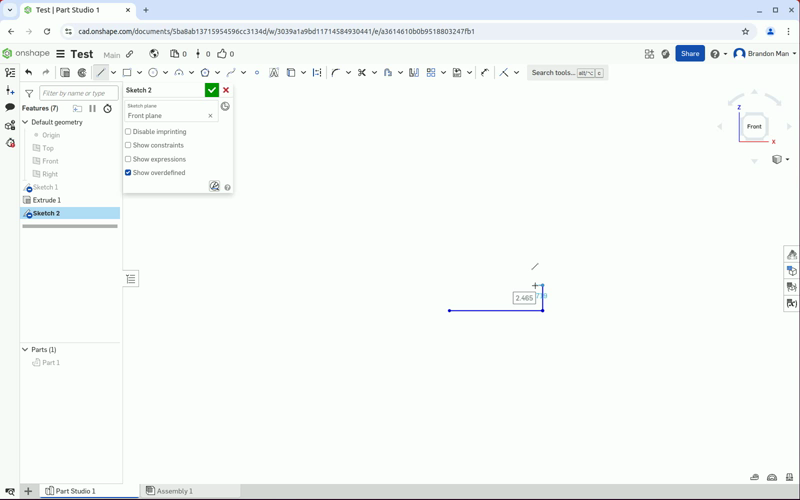
scroll(6)
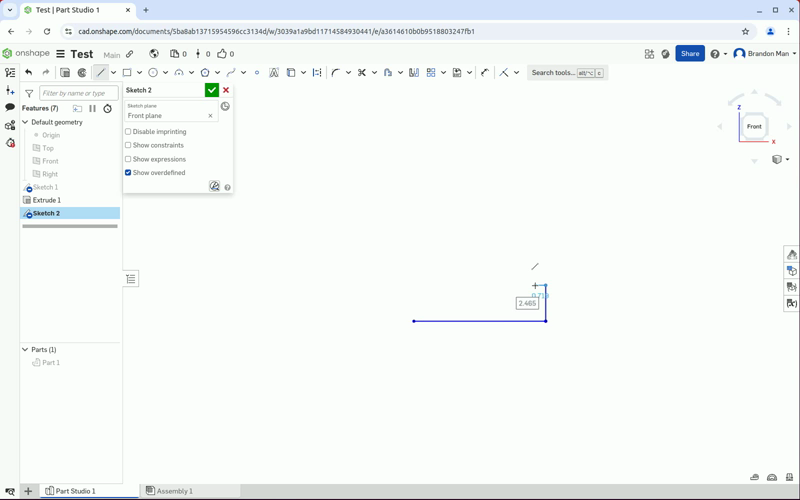
scroll(6)
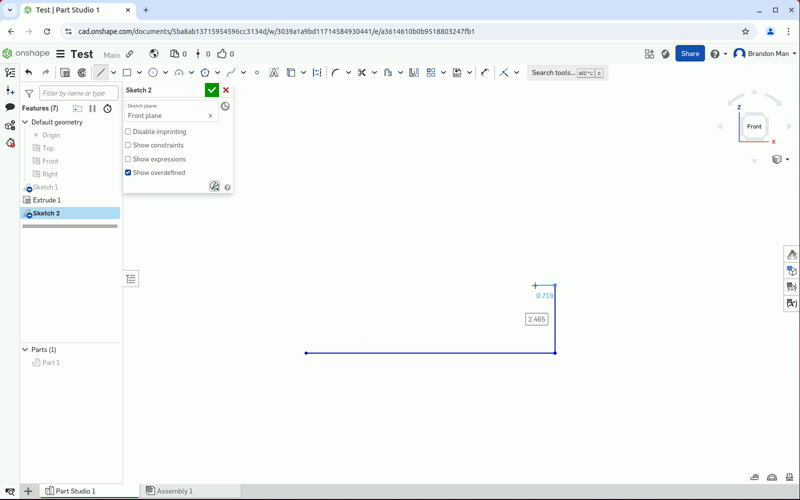
scroll(6)
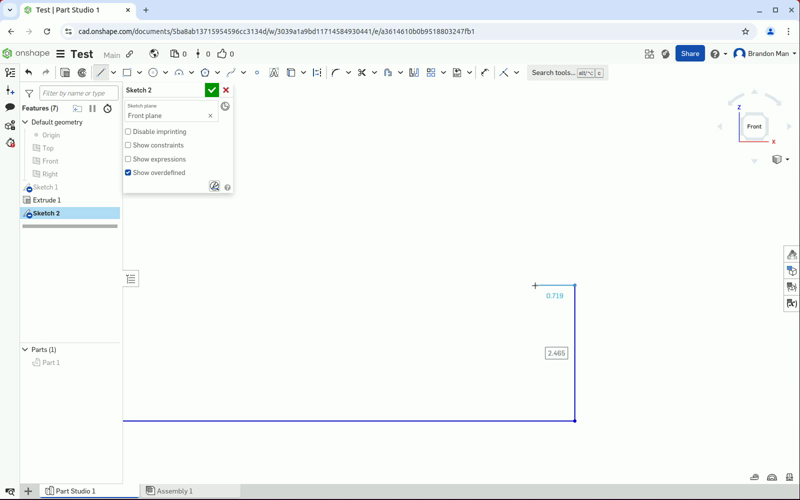
click(535, 285)
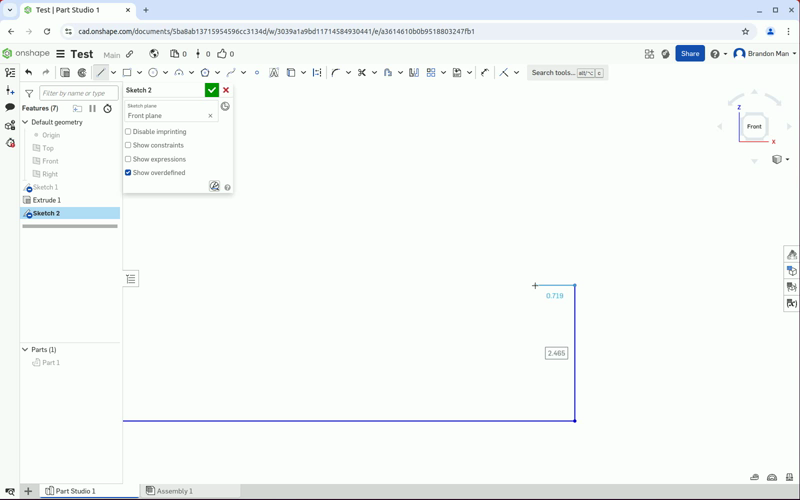
scroll(-6)
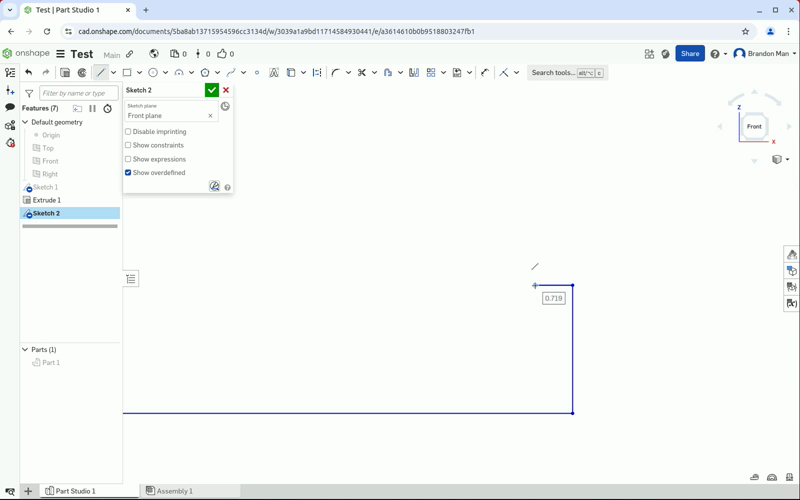
scroll(-6)
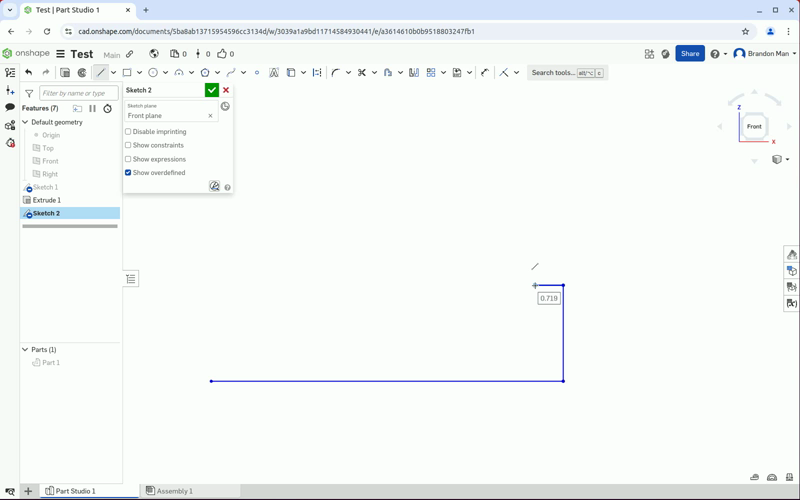
scroll(-6)
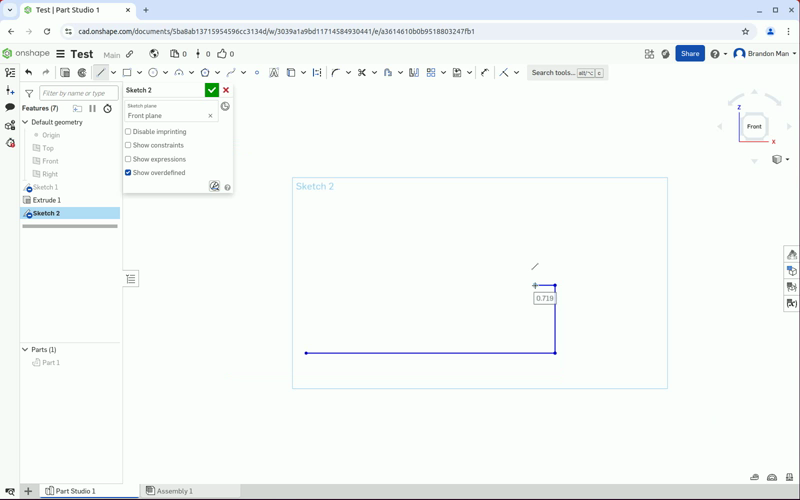
scroll(-6)
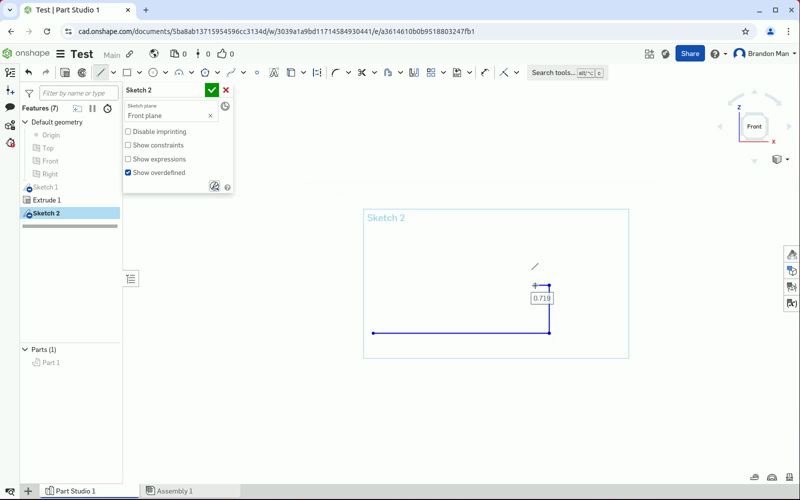
scroll(-6)
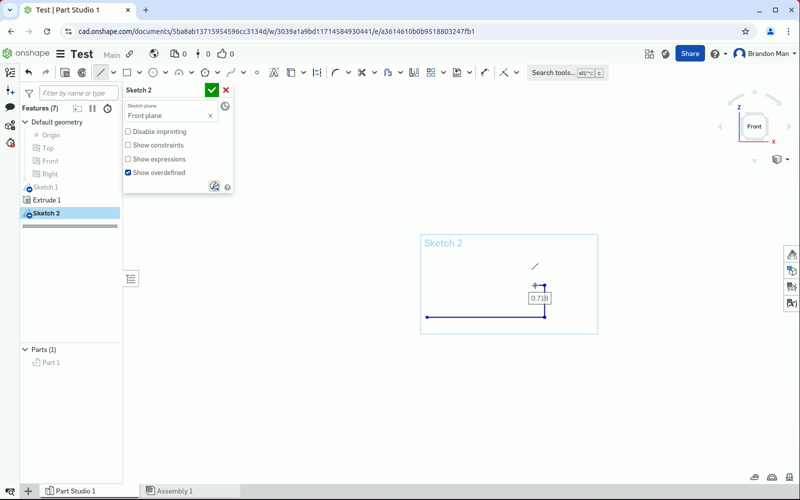
scroll(-6)
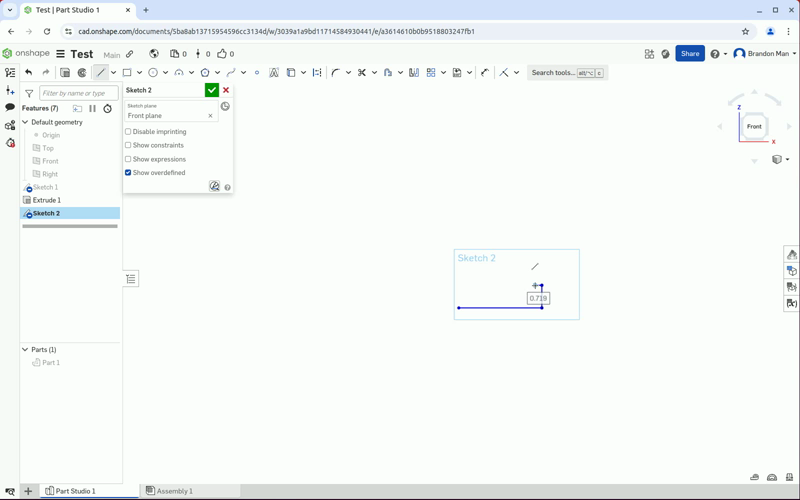
scroll(-6)
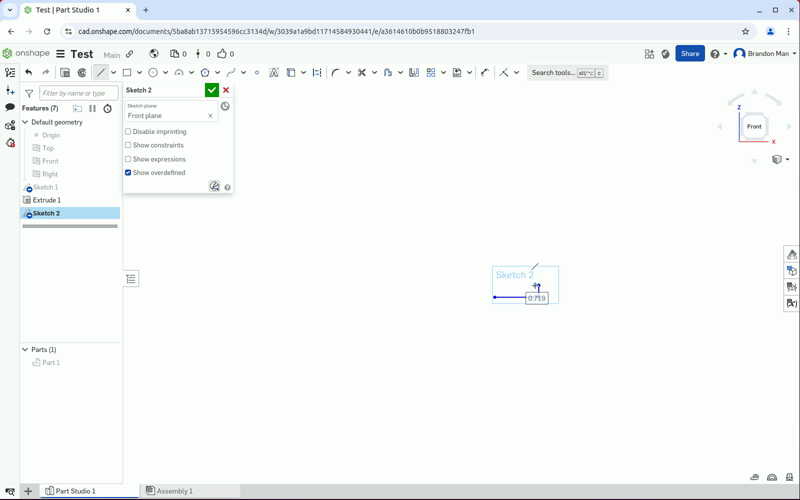
key_up(shift)
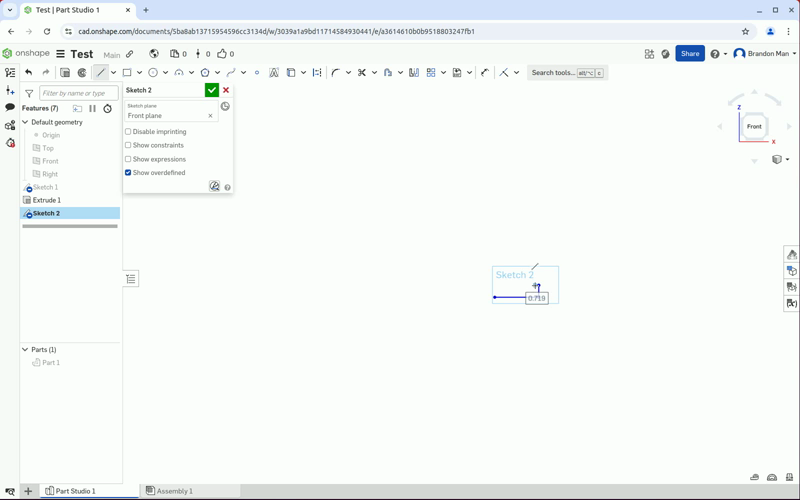
key(esc)
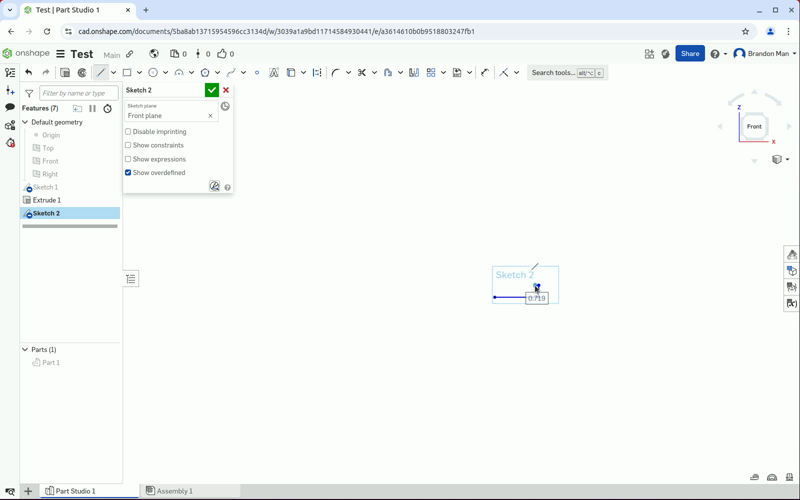
key(a)
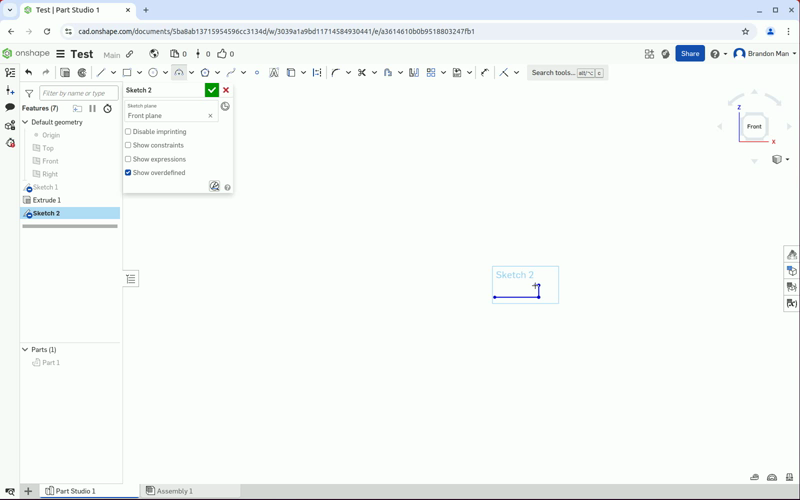
mouse_move(535, 285)
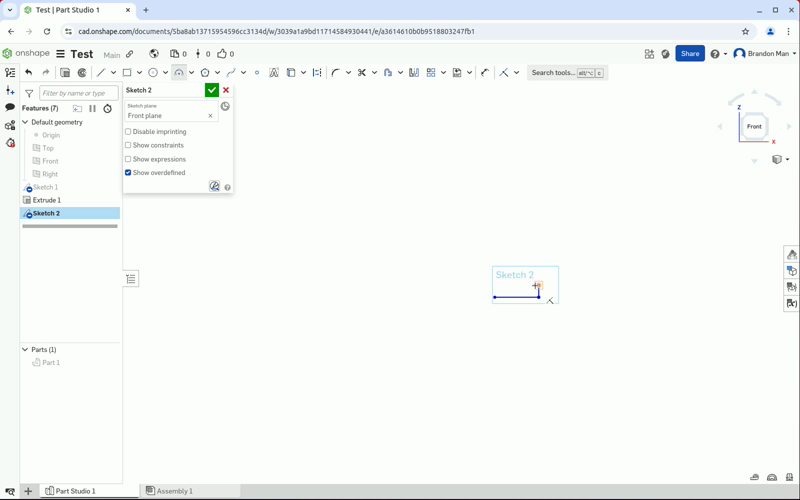
scroll(6)
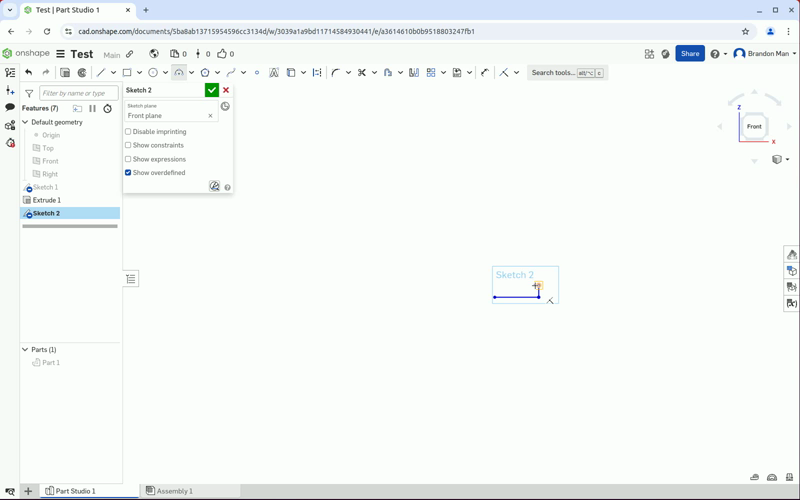
scroll(6)
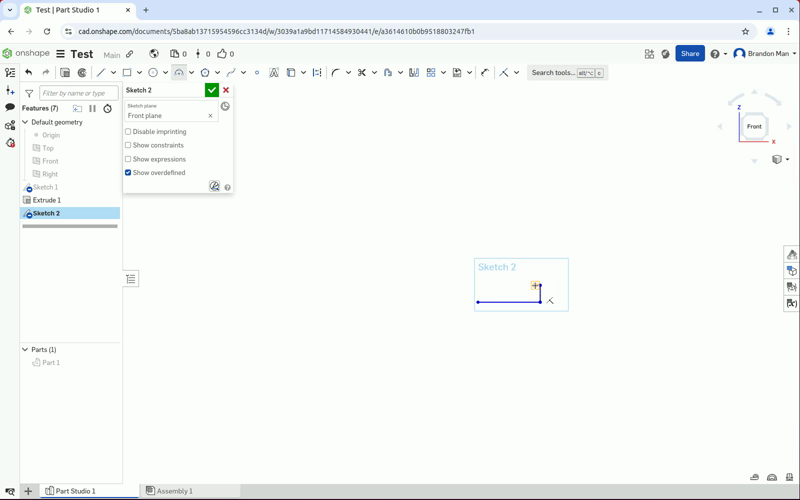
scroll(6)
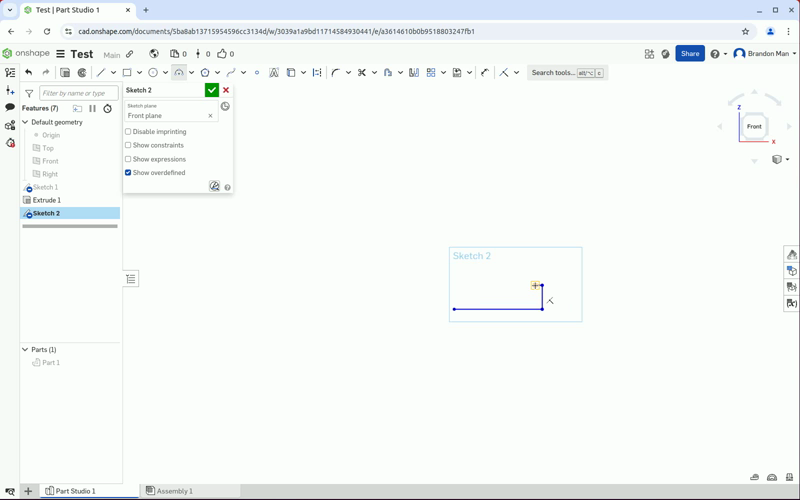
scroll(6)
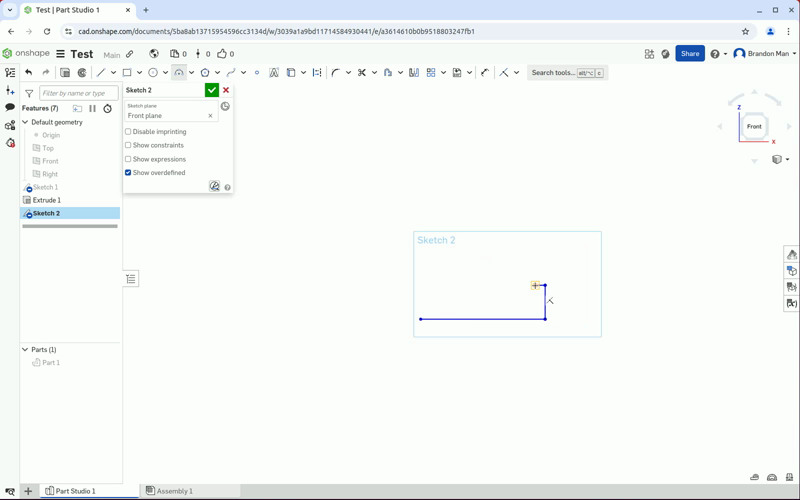
scroll(6)
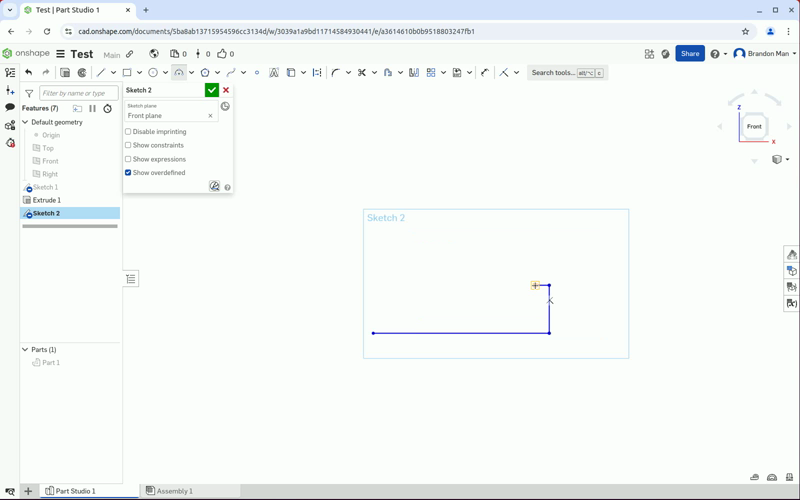
scroll(6)
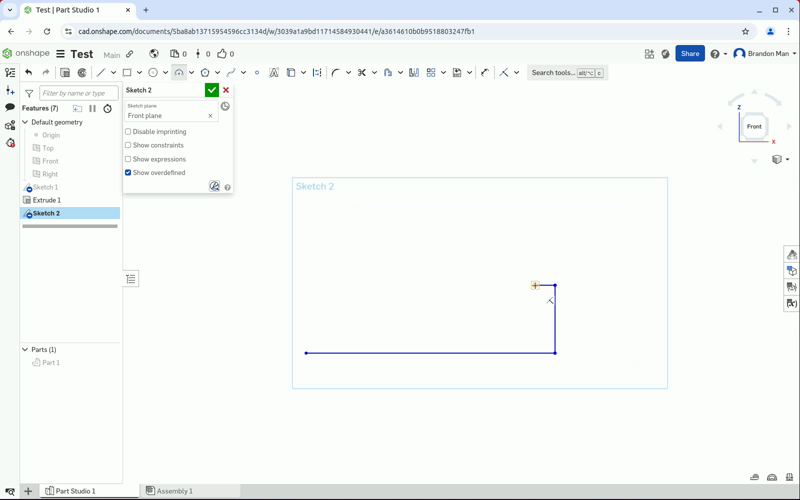
scroll(6)
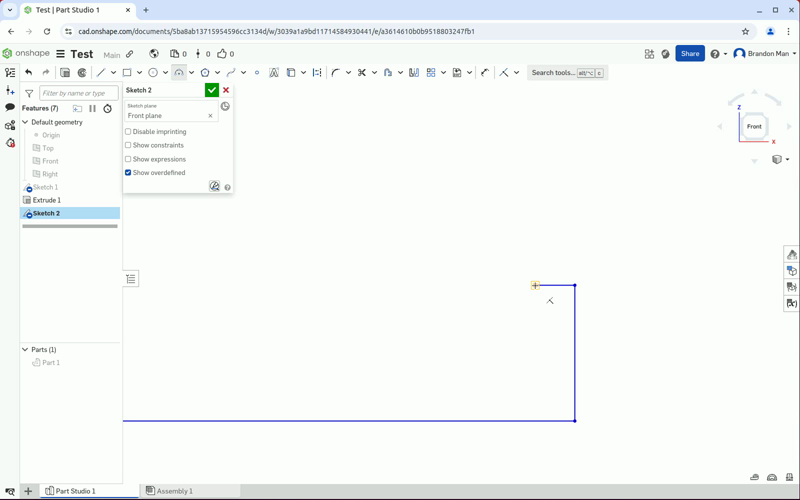
click(535, 285)
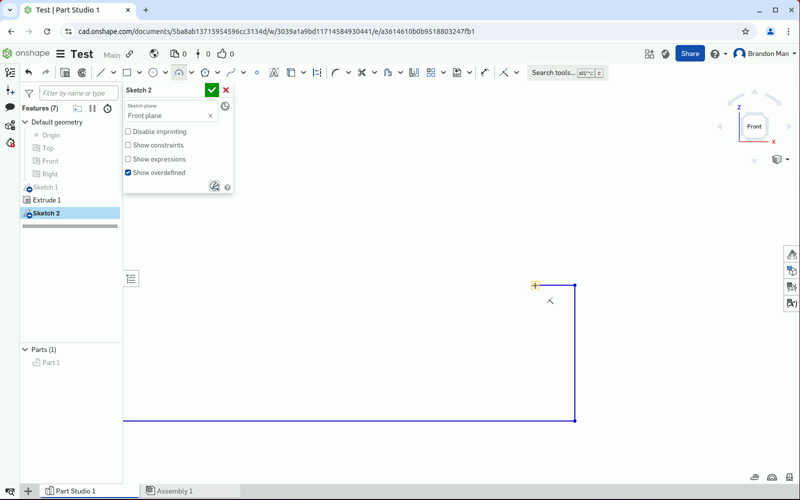
scroll(-6)
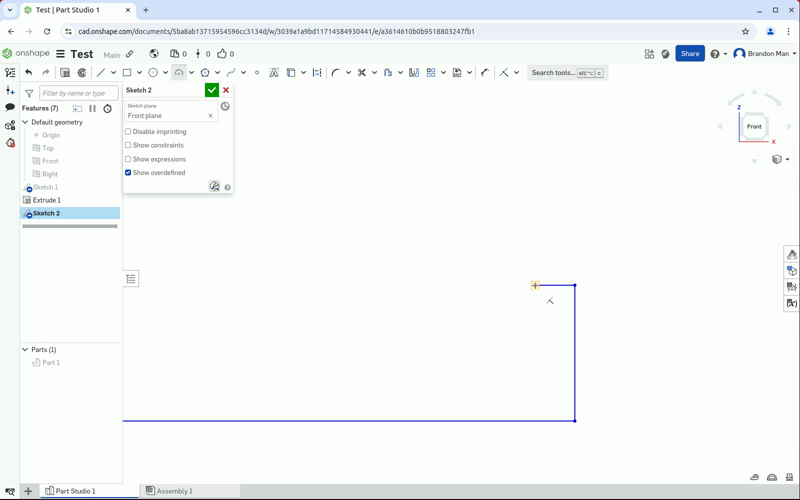
scroll(-6)
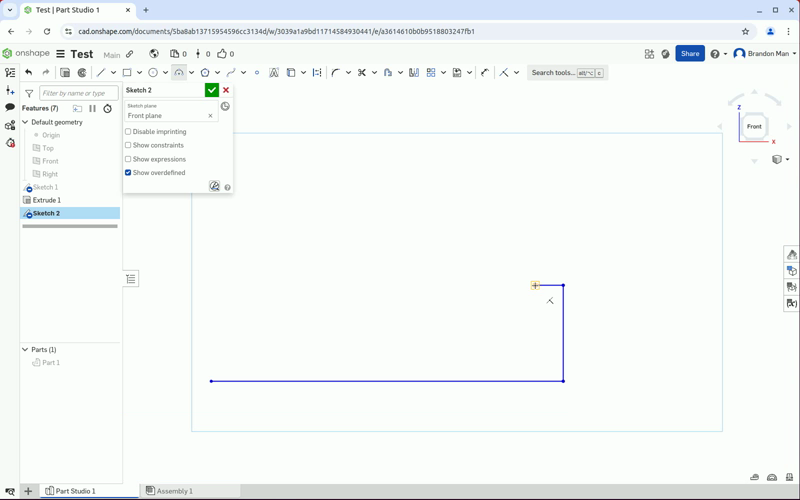
scroll(-6)
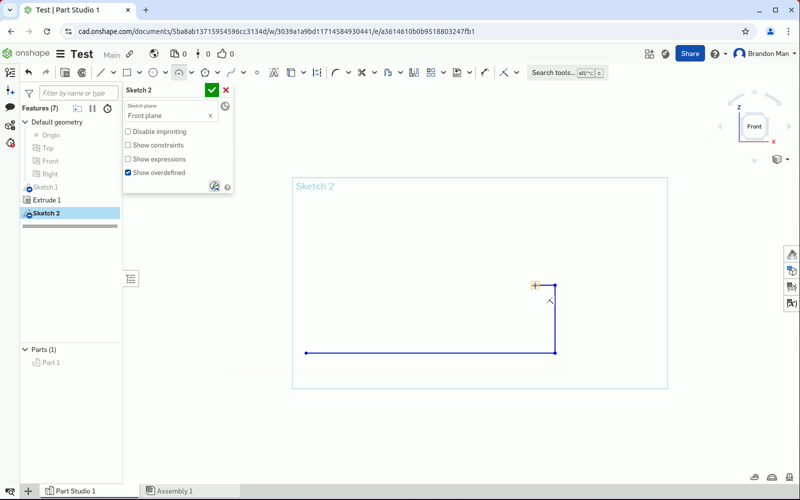
scroll(-6)
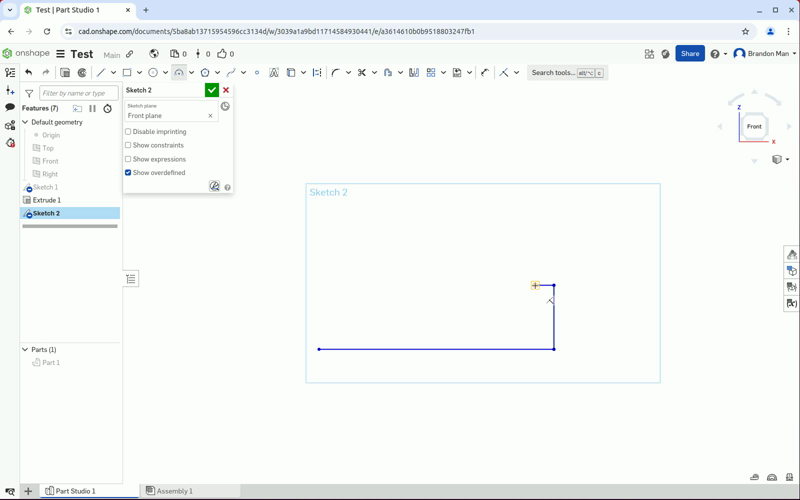
scroll(-6)
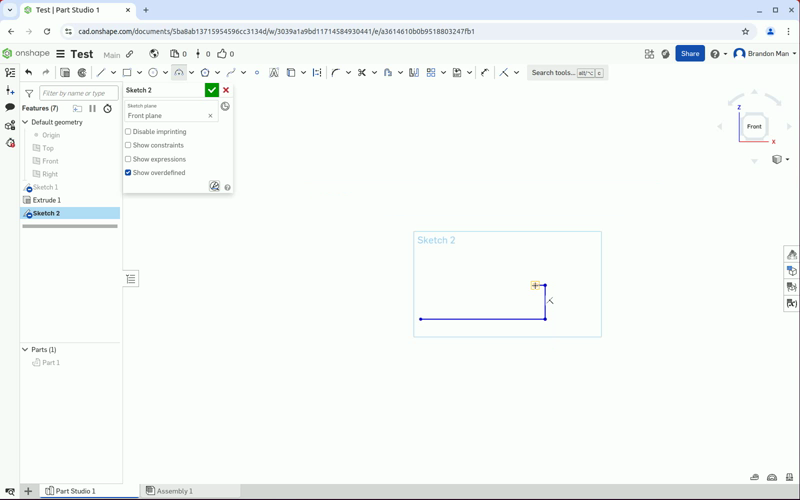
scroll(-6)
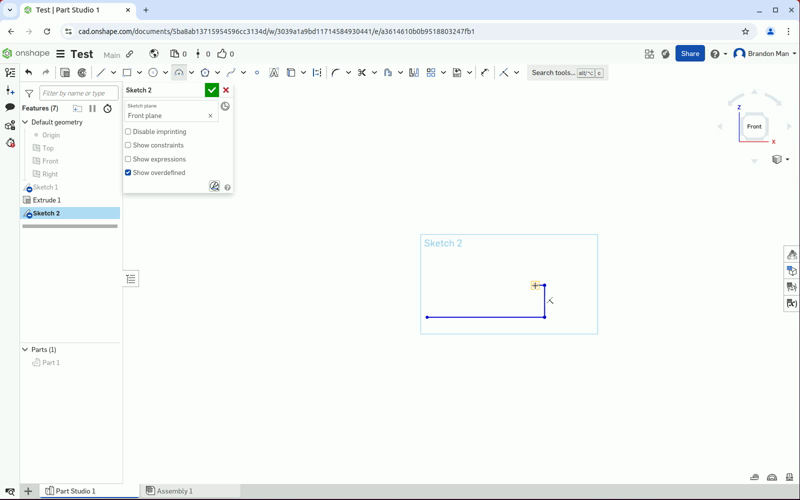
scroll(-6)
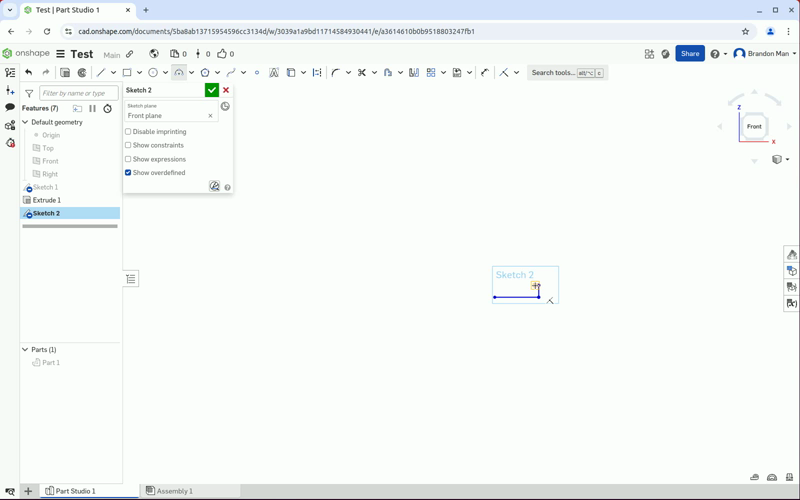
key_down(shift)
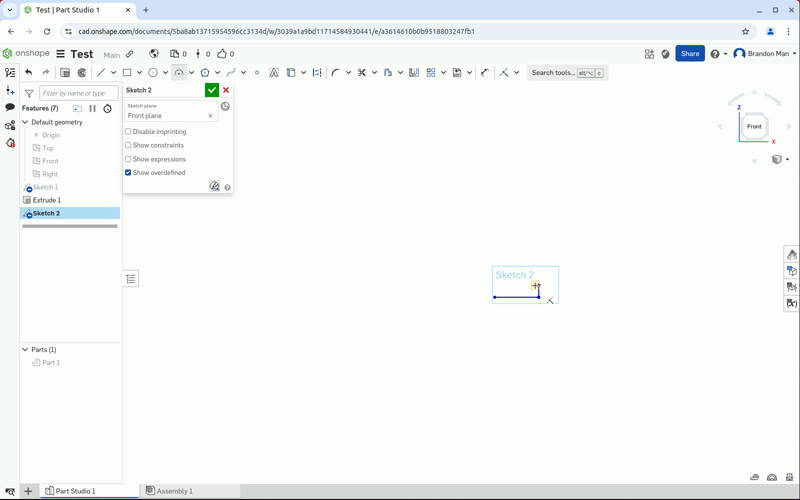
mouse_move(521, 283)
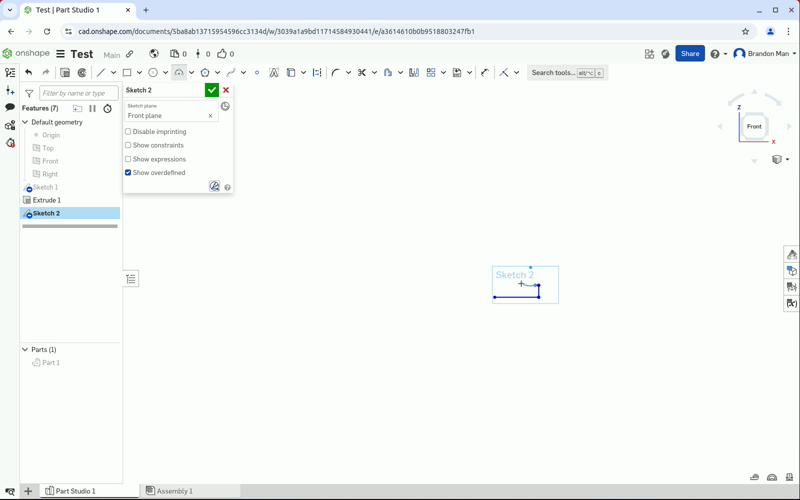
click(521, 283)
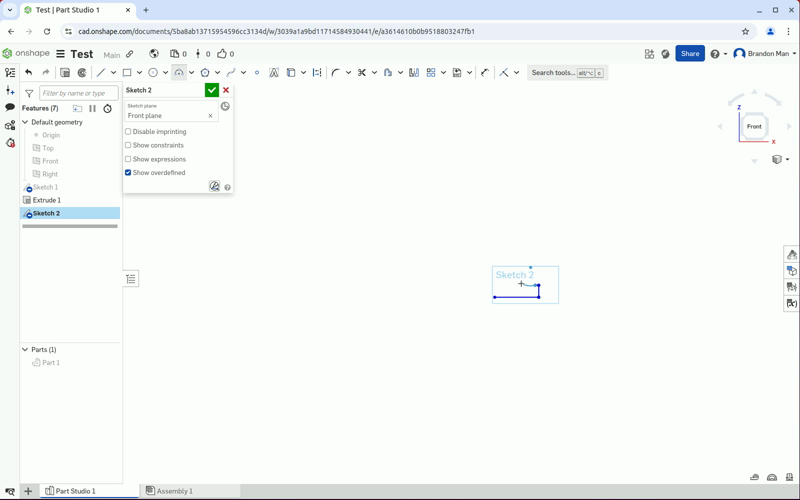
mouse_move(527, 289)
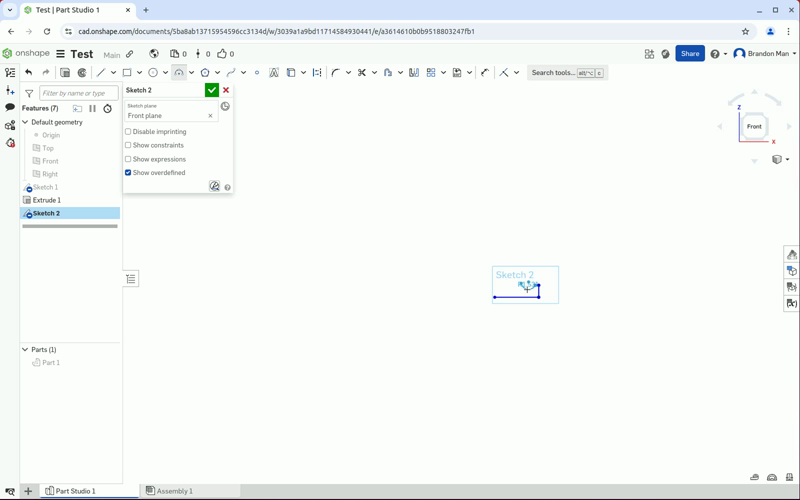
click(527, 289)
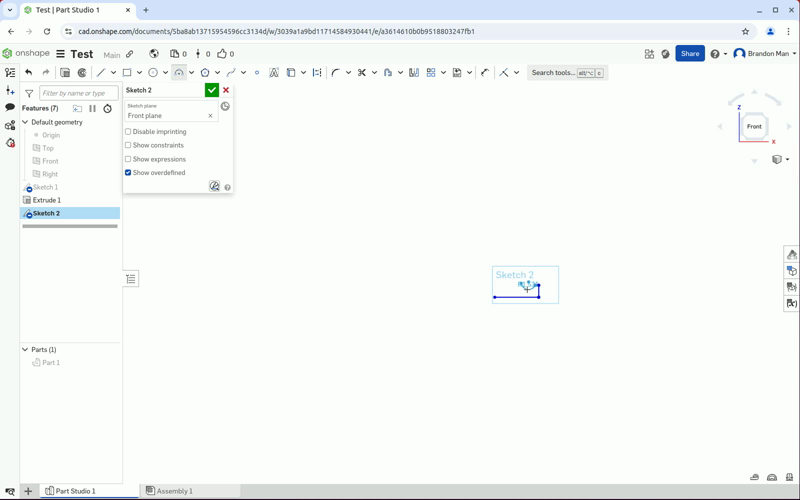
key_up(shift)
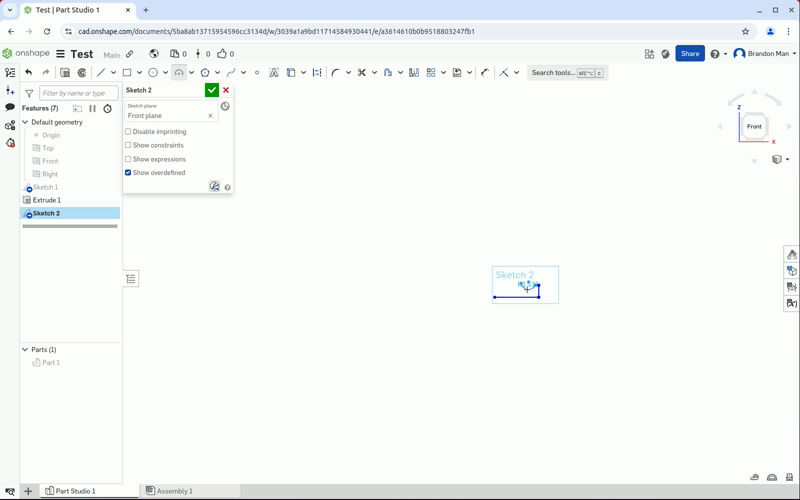
key(esc)
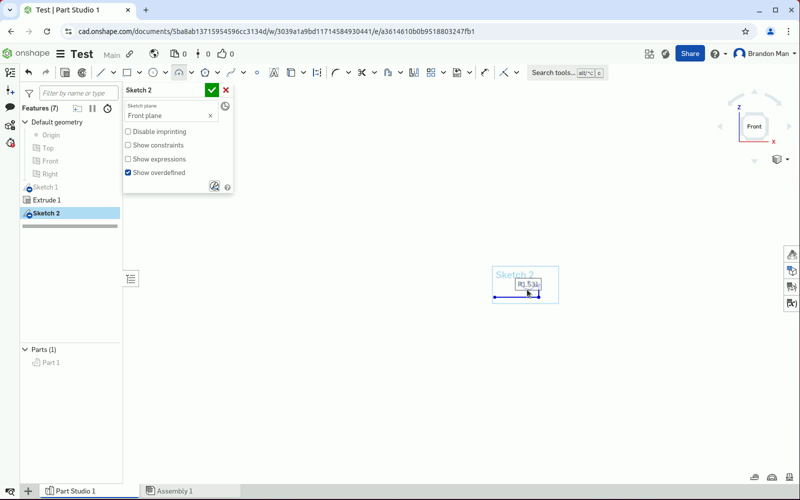
key(l)
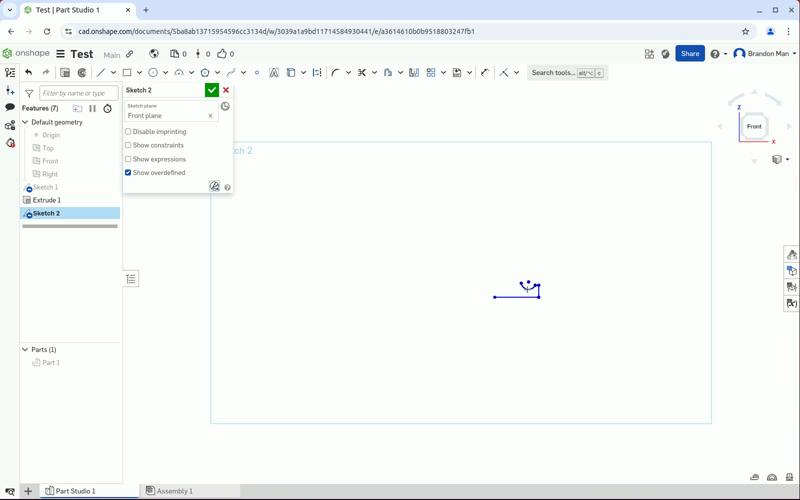
mouse_move(521, 283)
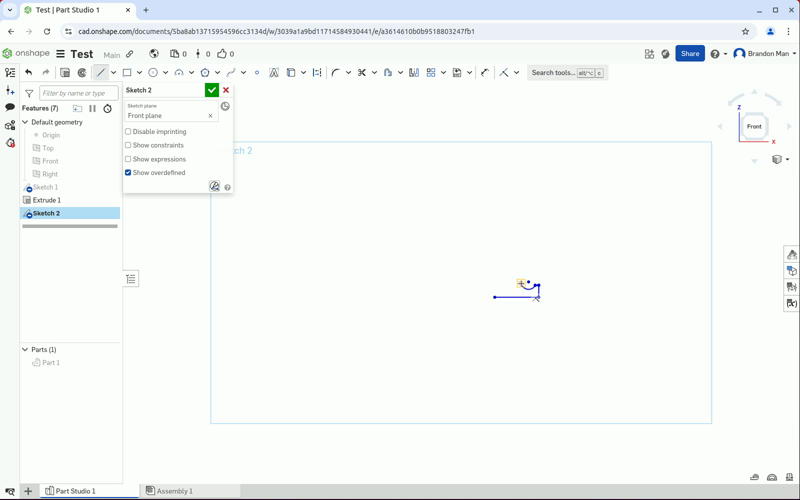
click(521, 283)
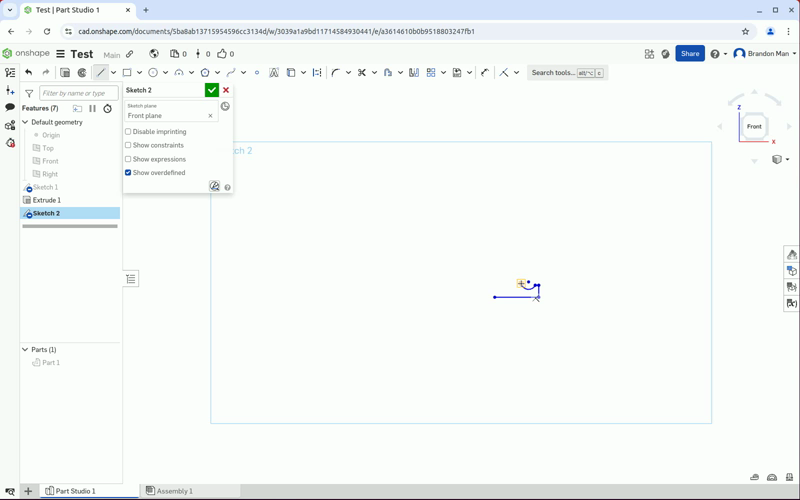
key_down(shift)
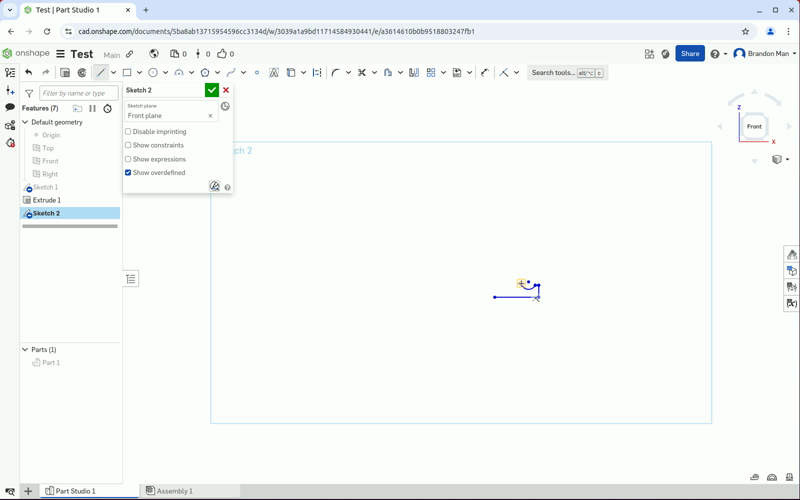
mouse_move(551, 283)
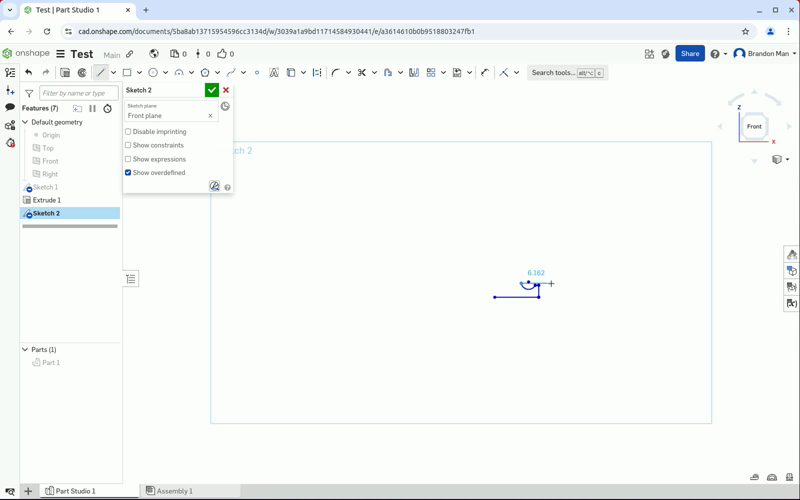
mouse_move(513, 283)
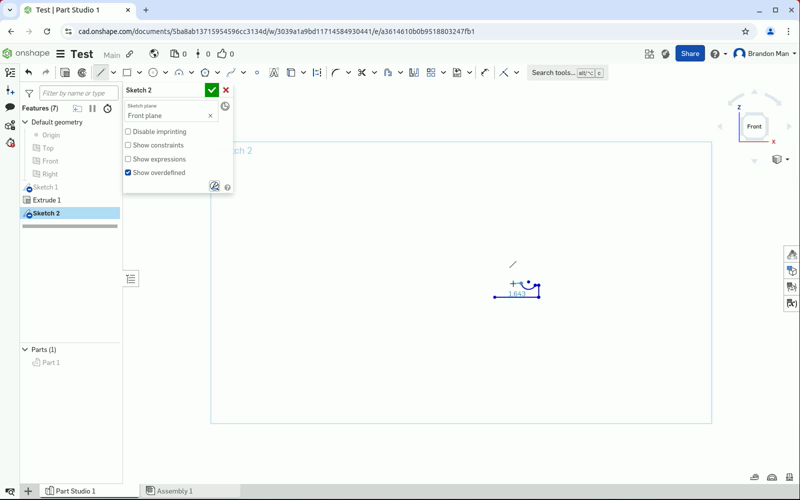
click(513, 283)
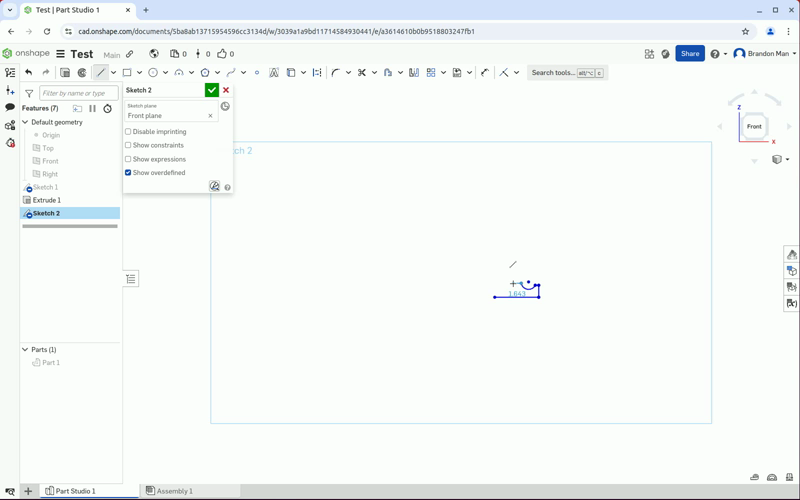
key_up(shift)
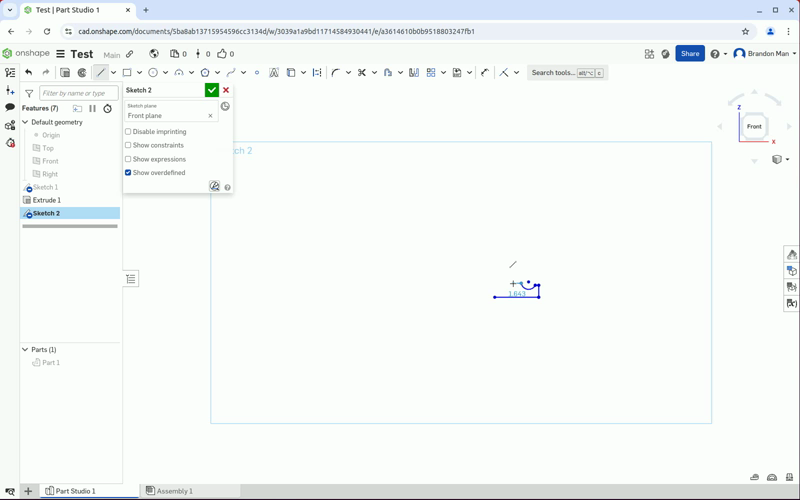
key(esc)
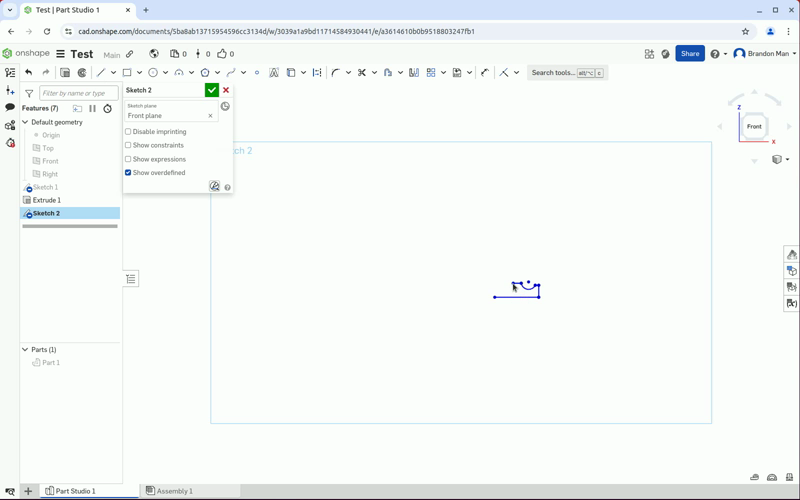
key(a)
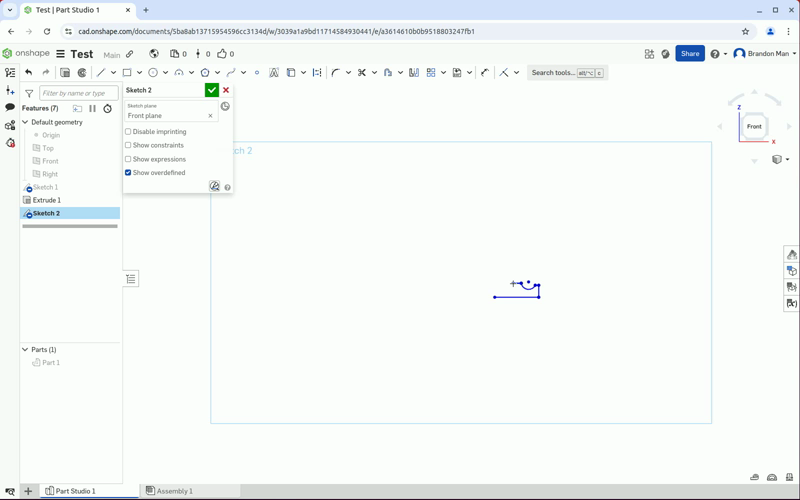
mouse_move(513, 283)
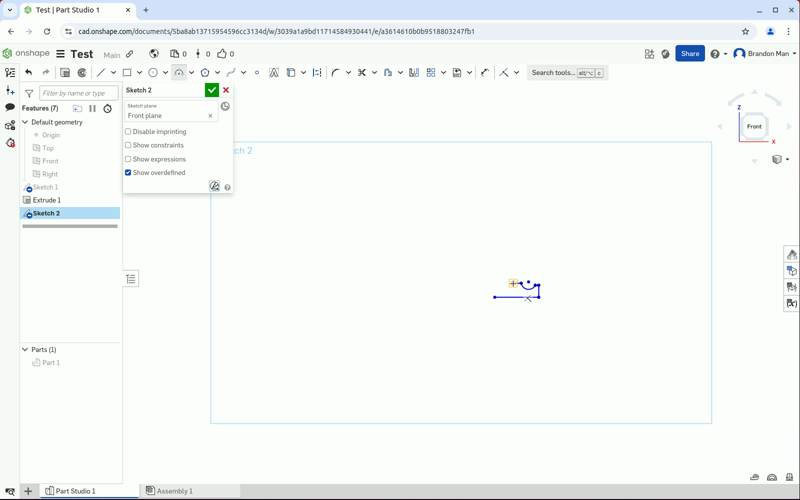
click(513, 283)
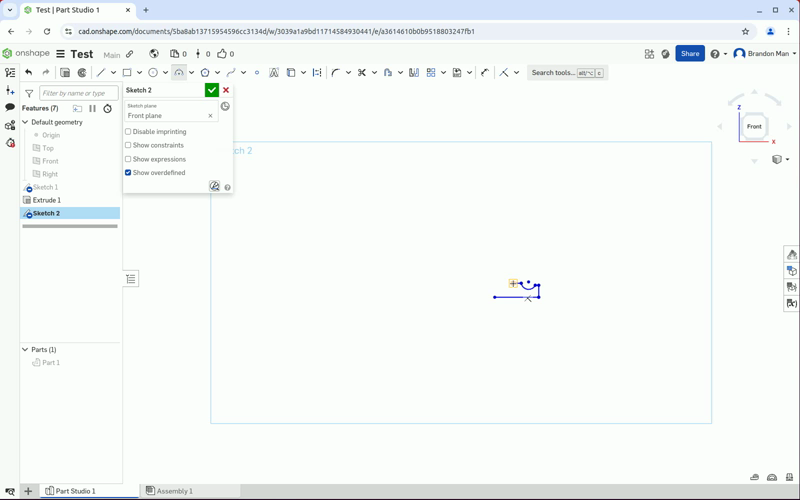
key_down(shift)
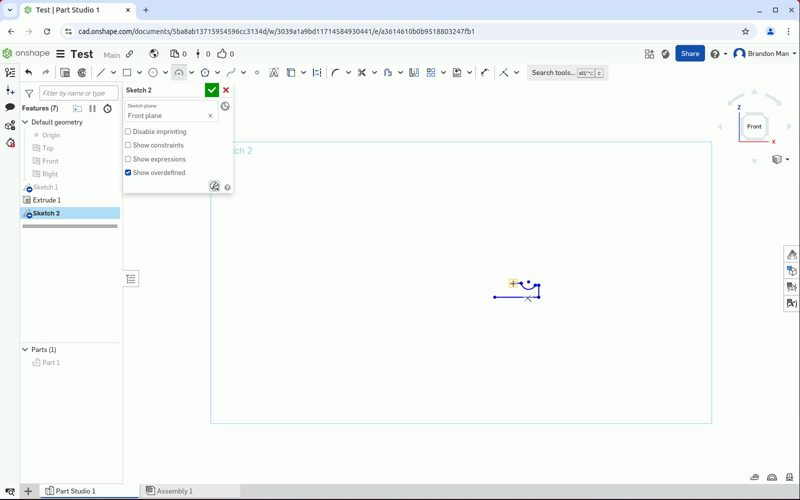
mouse_move(498, 285)
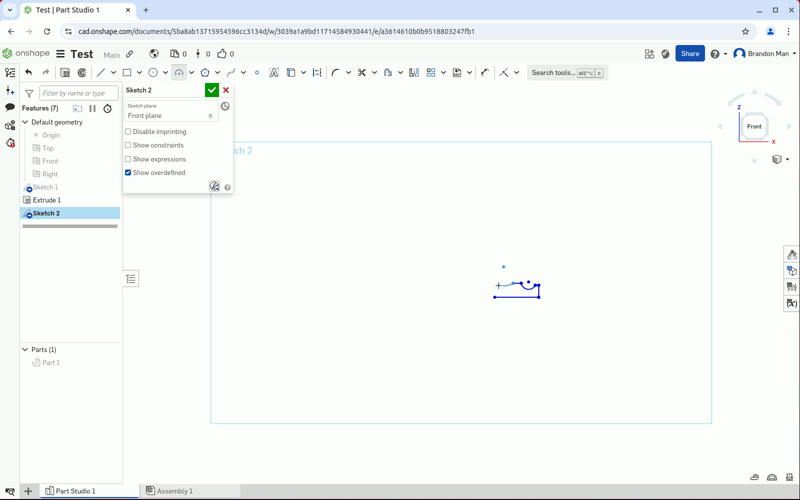
click(498, 285)
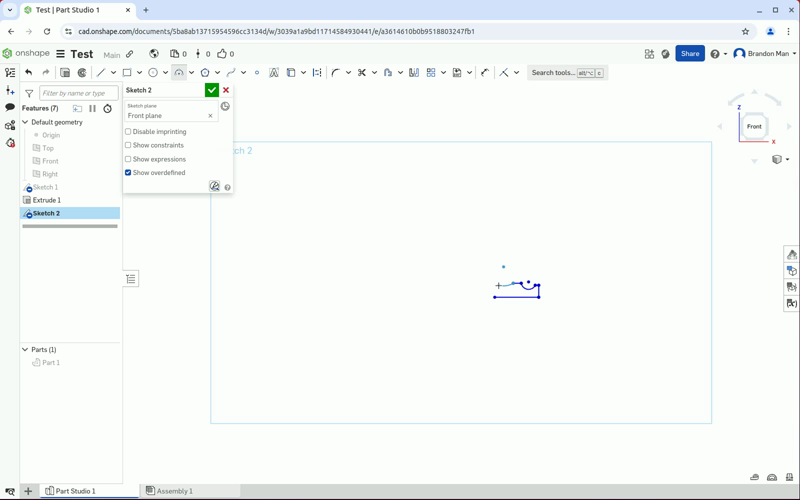
mouse_move(506, 289)
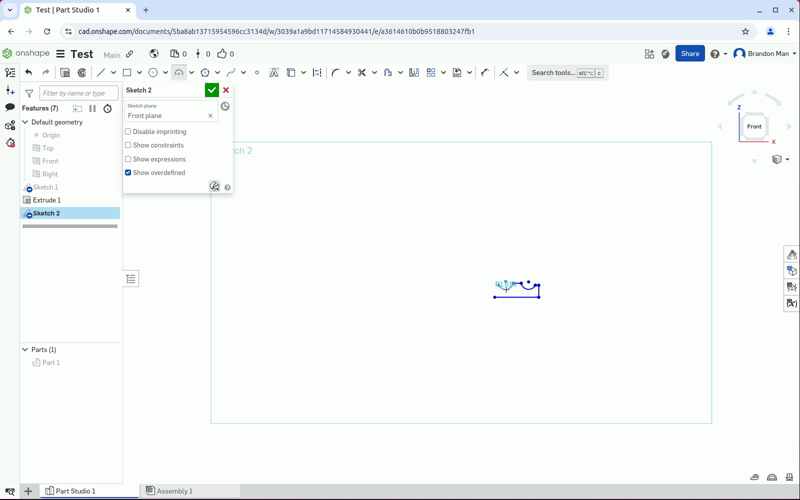
click(506, 289)
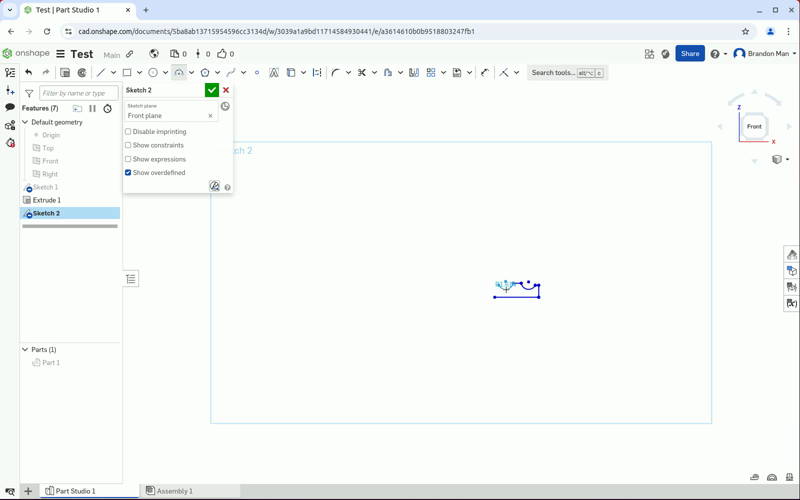
key_up(shift)
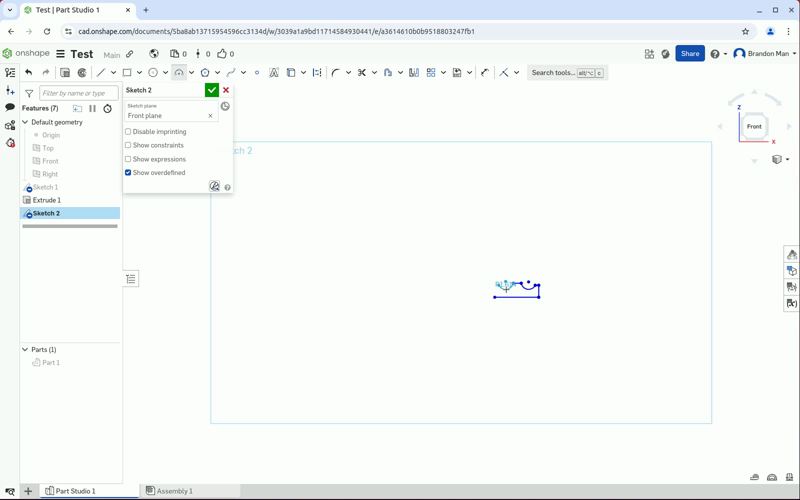
key(esc)
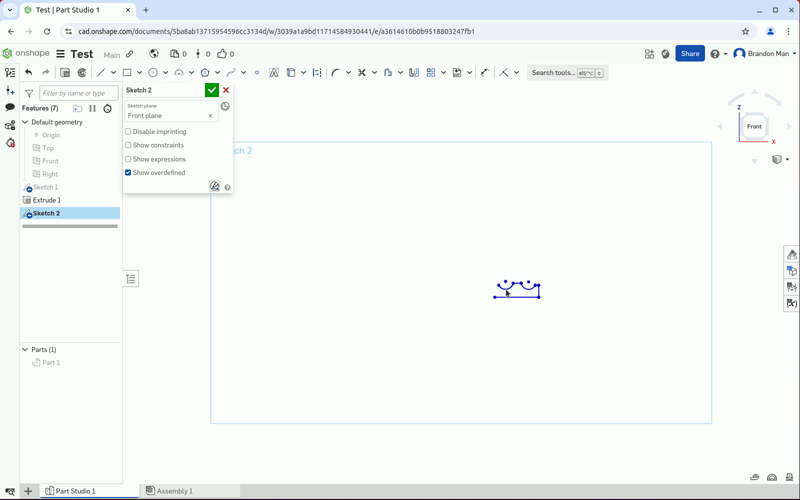
key(l)
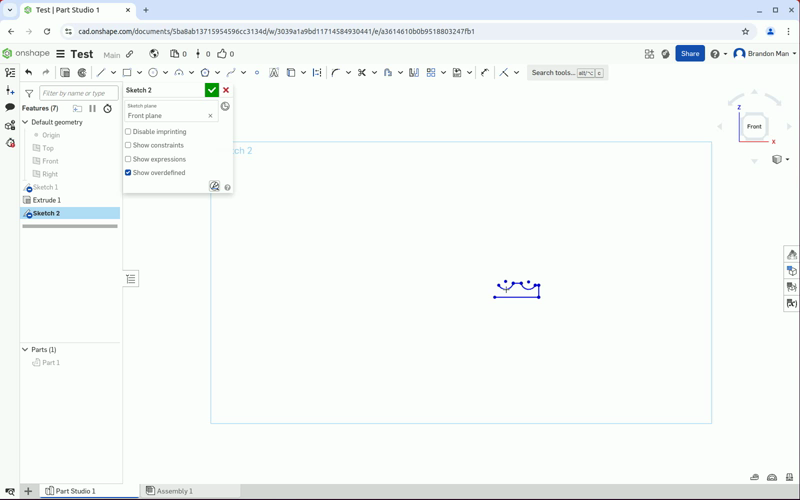
mouse_move(498, 285)
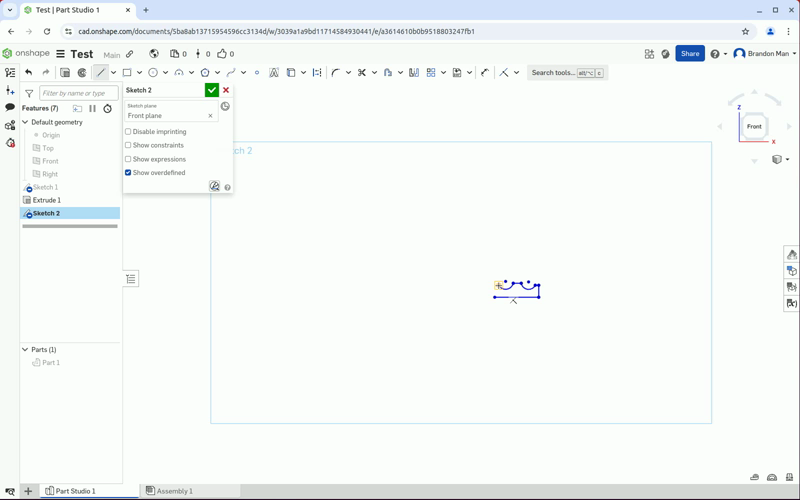
click(498, 285)
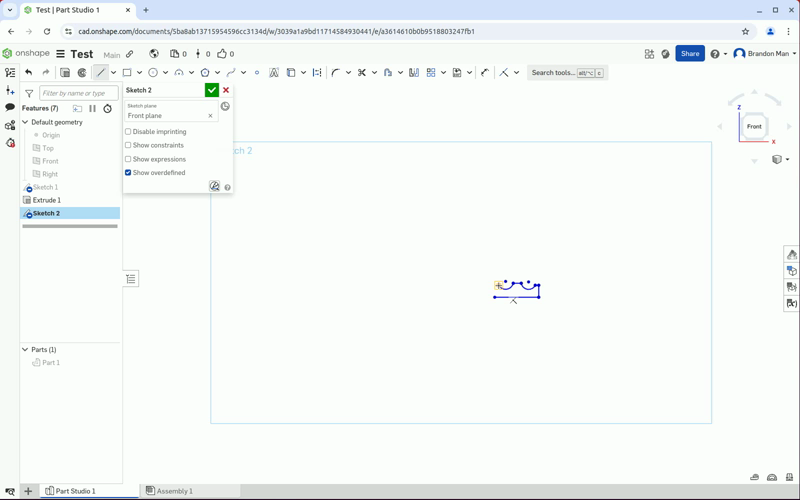
key_down(shift)
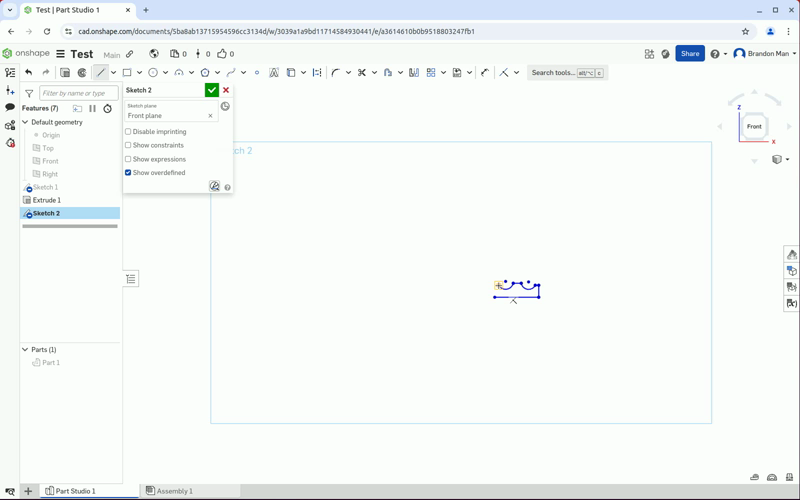
mouse_move(528, 285)
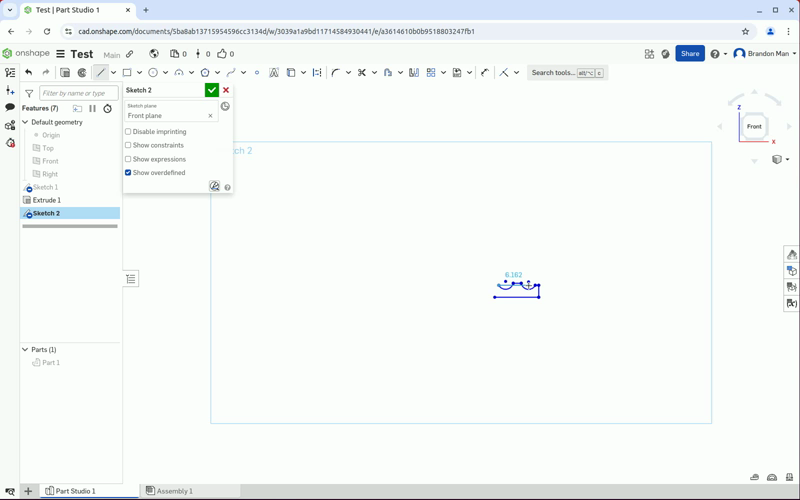
mouse_move(494, 285)
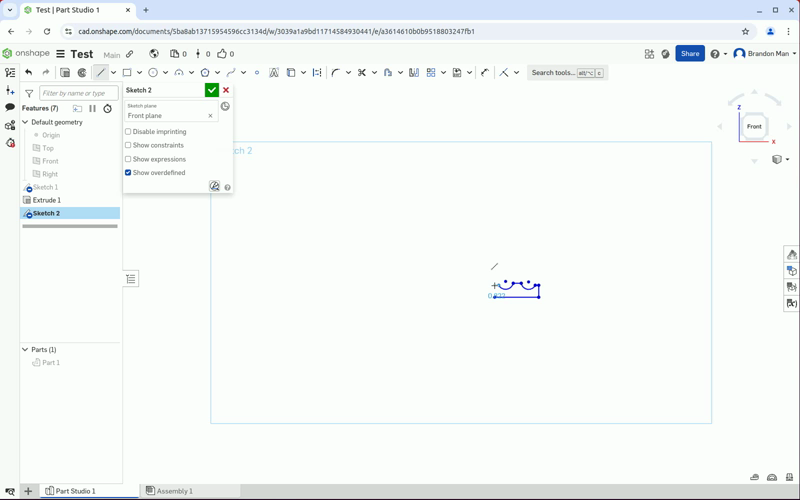
scroll(6)
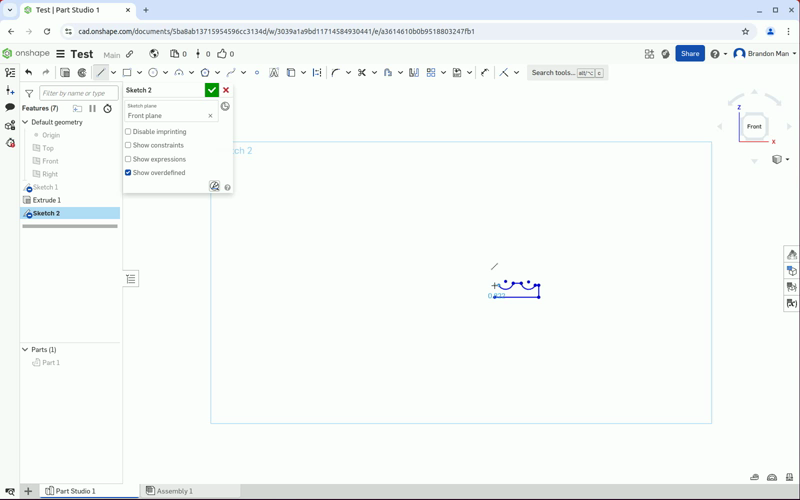
scroll(6)
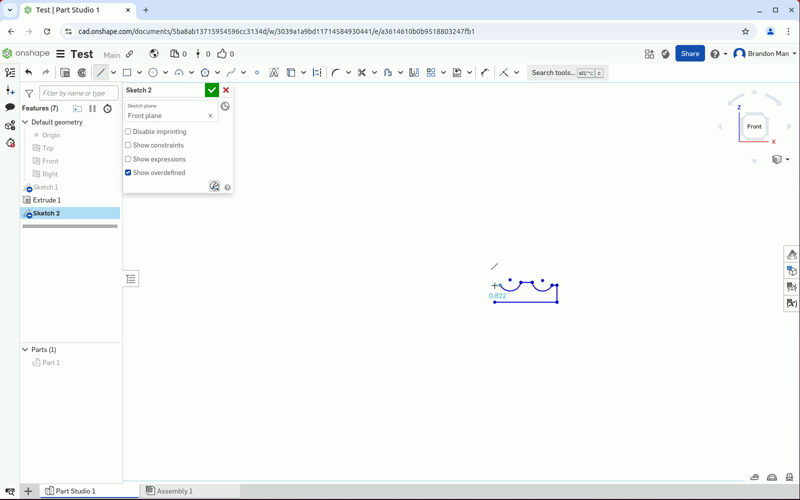
scroll(6)
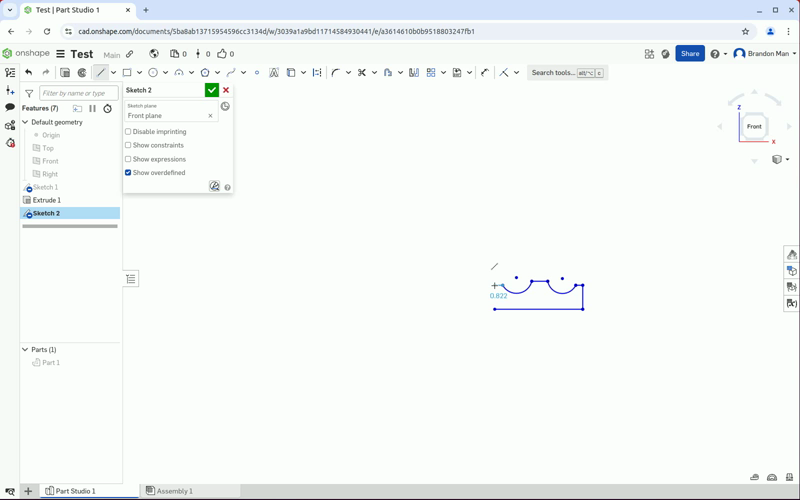
scroll(6)
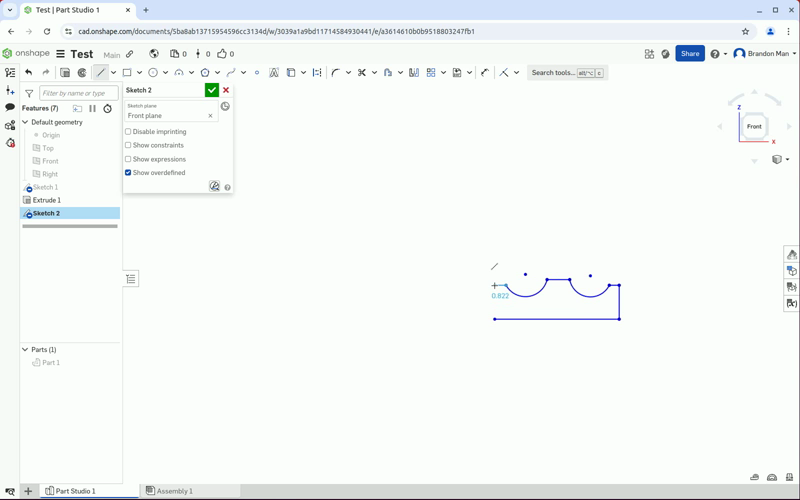
scroll(6)
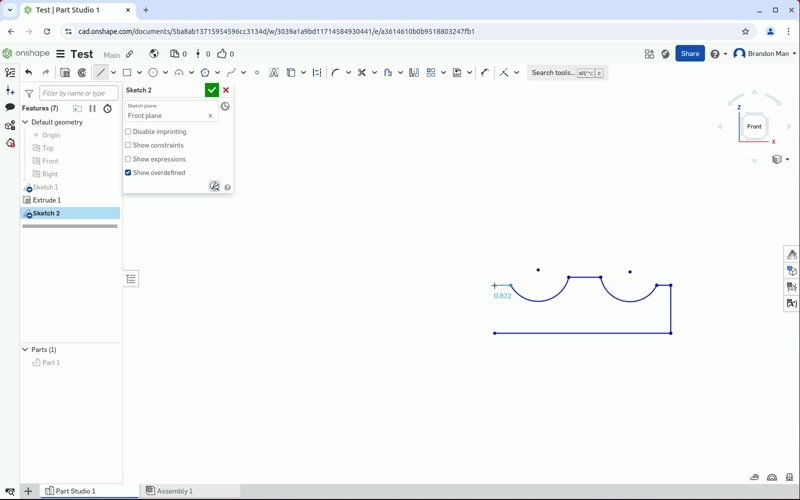
scroll(6)
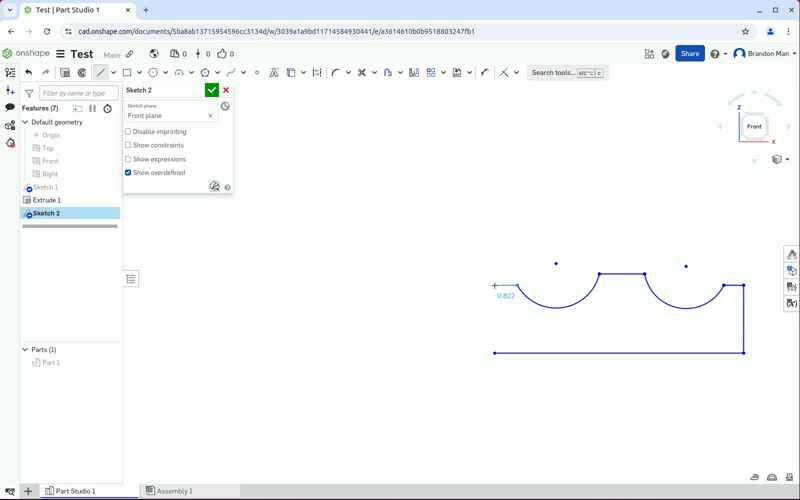
scroll(6)
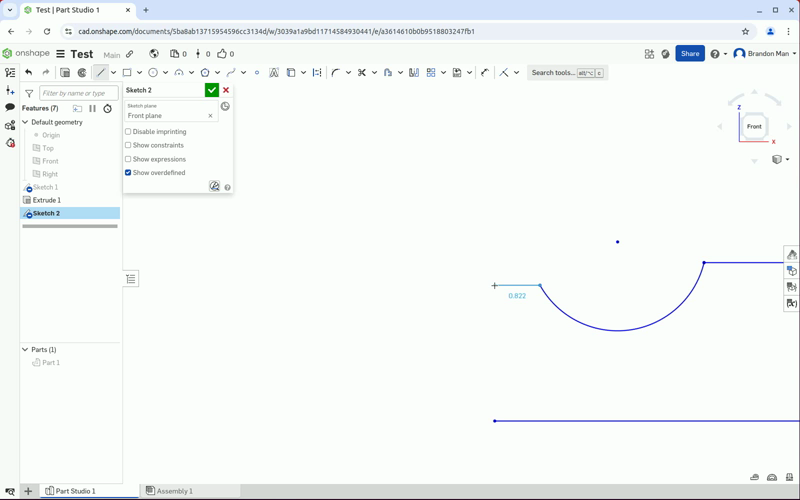
click(494, 285)
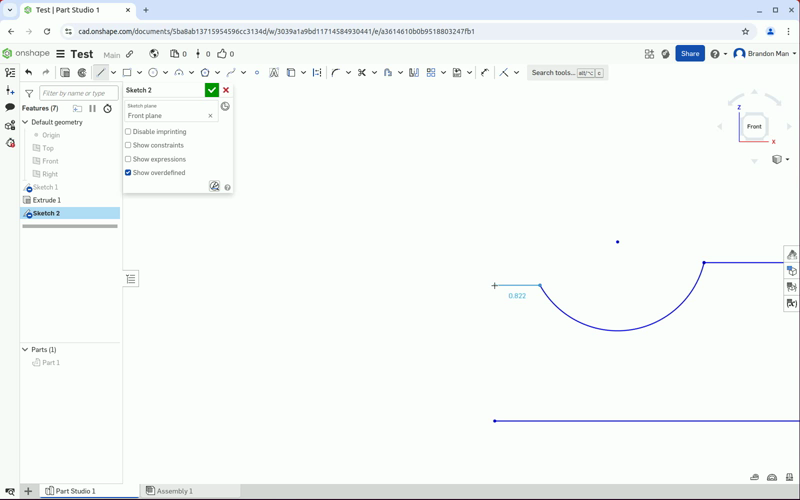
scroll(-6)
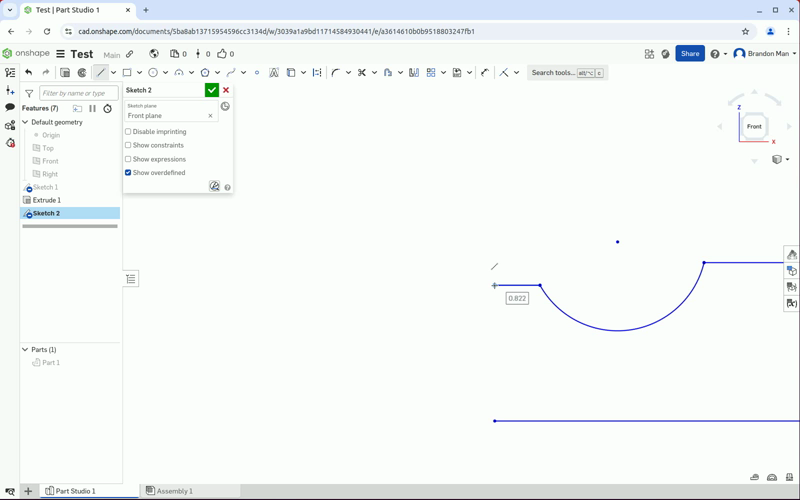
scroll(-6)
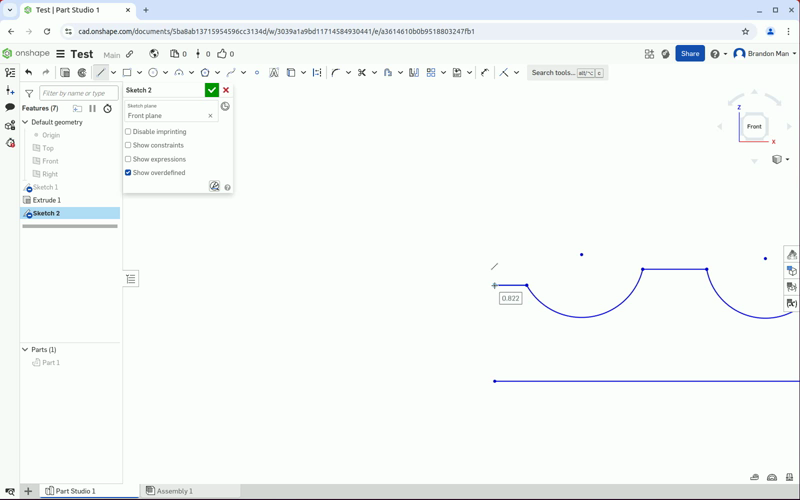
scroll(-6)
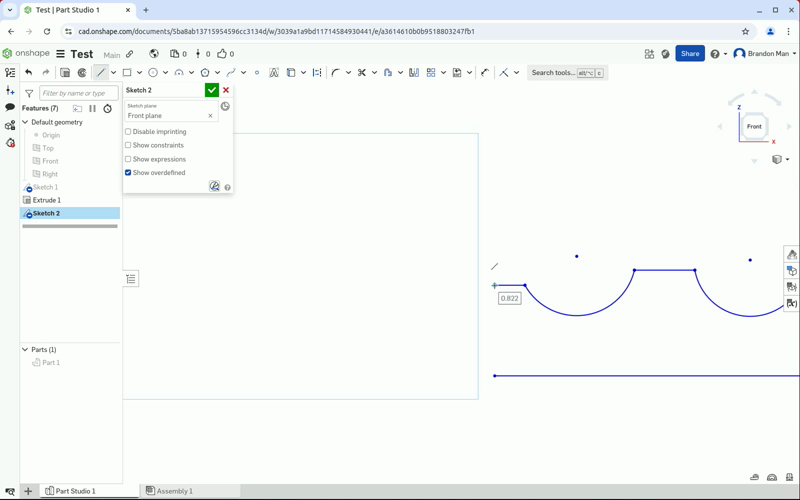
scroll(-6)
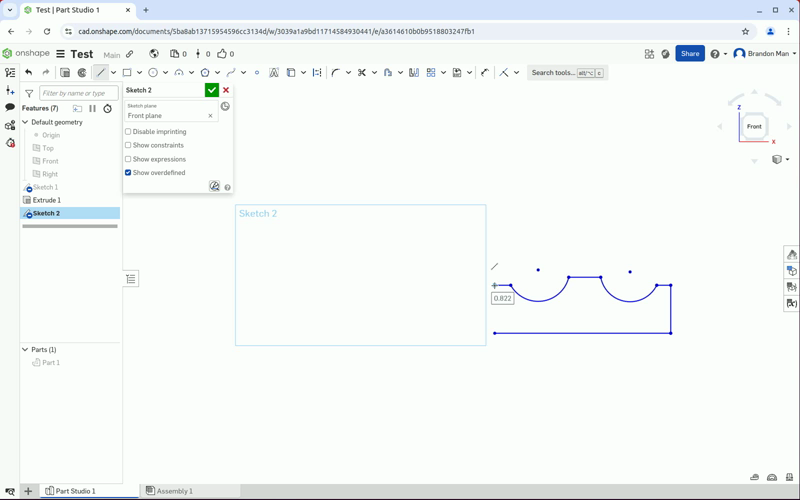
scroll(-6)
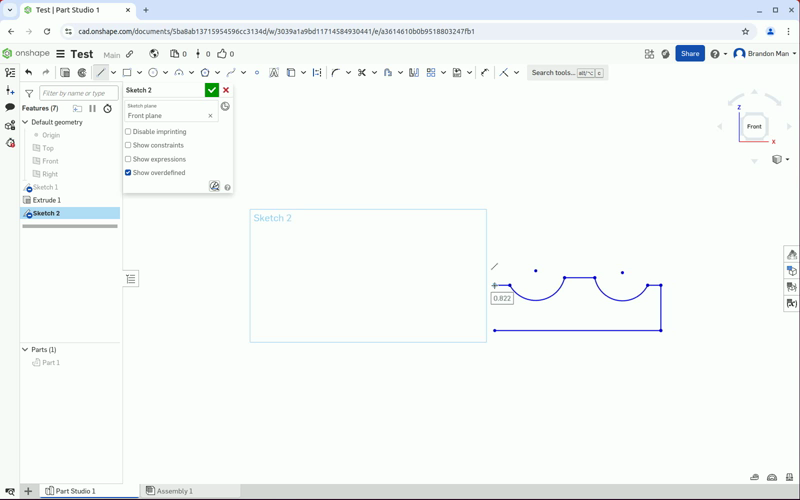
scroll(-6)
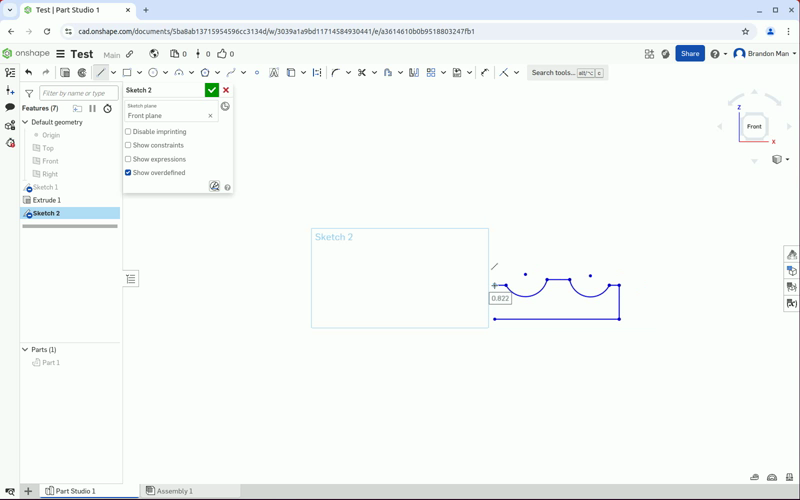
scroll(-6)
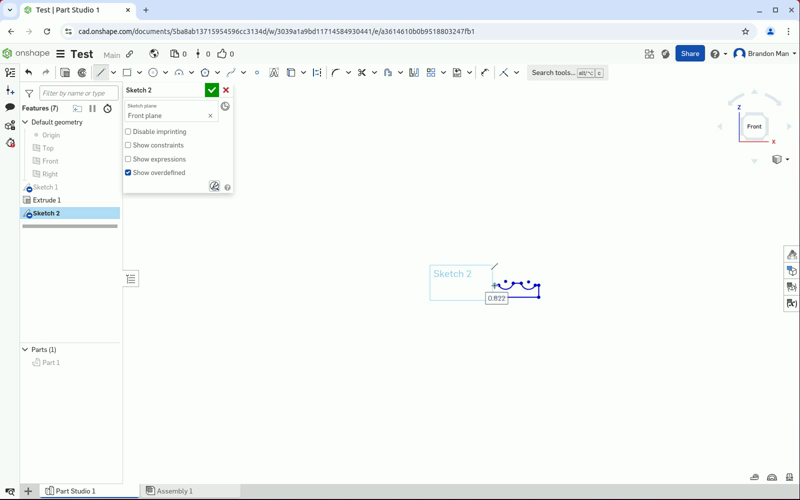
key_up(shift)
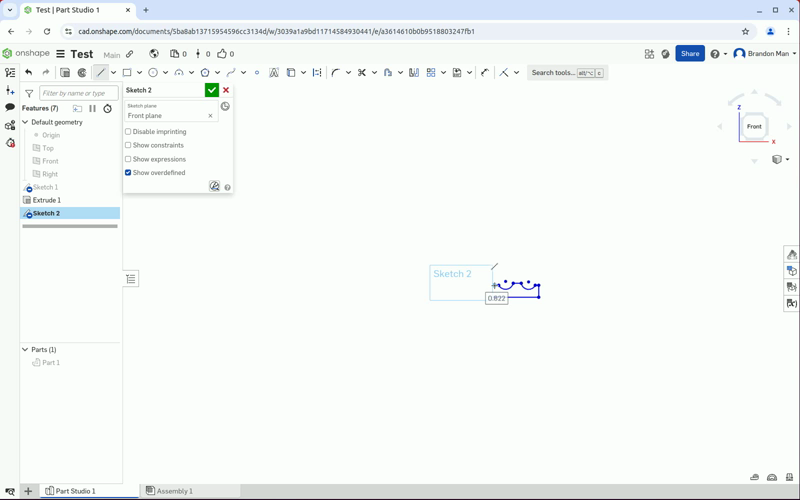
mouse_move(524, 285)
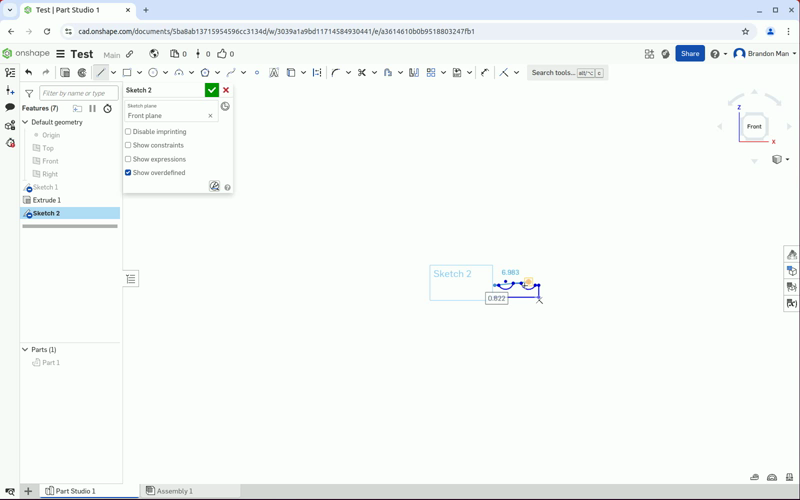
key_down(shift)
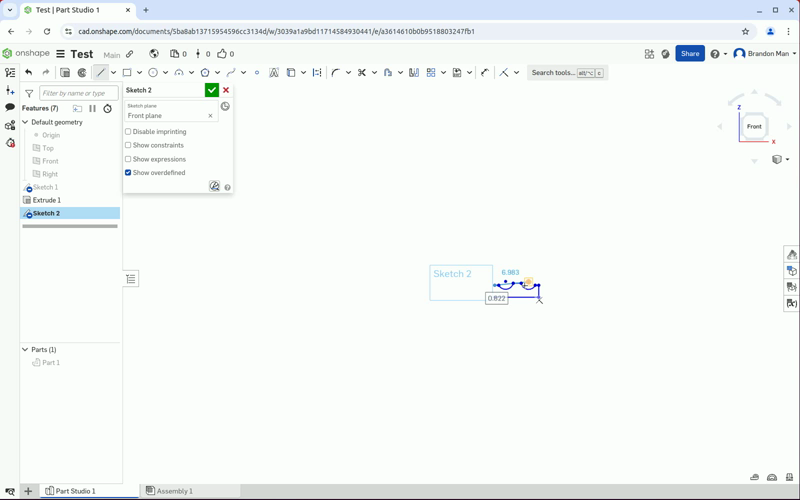
mouse_move(494, 297)
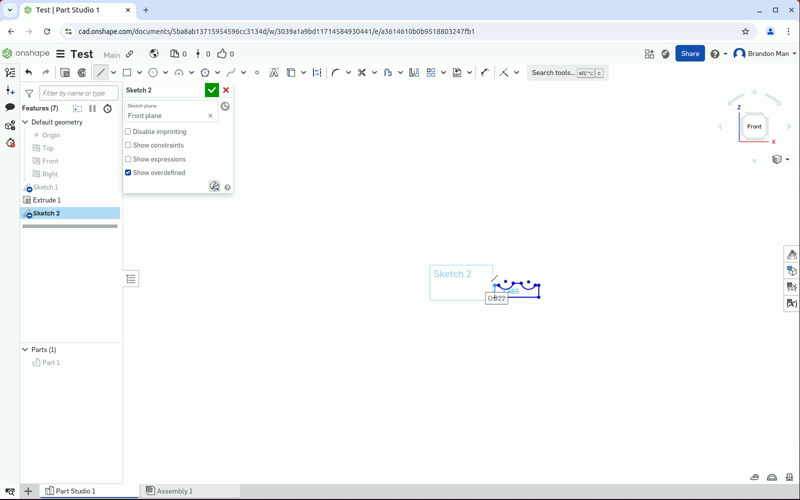
key_up(shift)
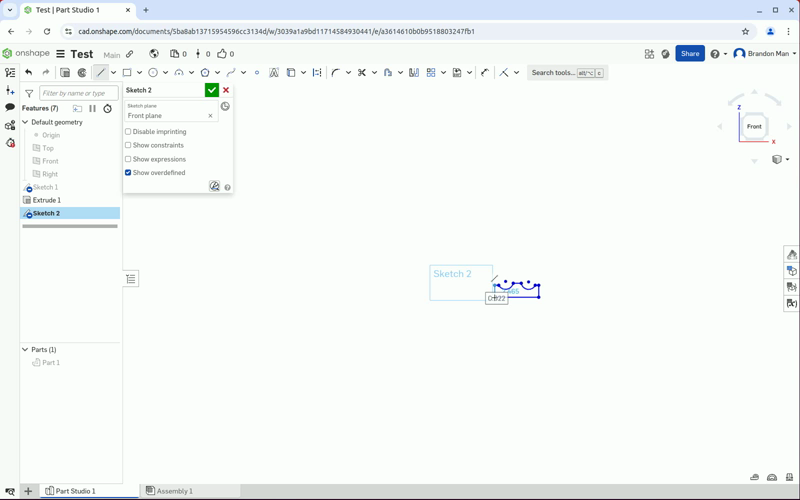
click(494, 297)
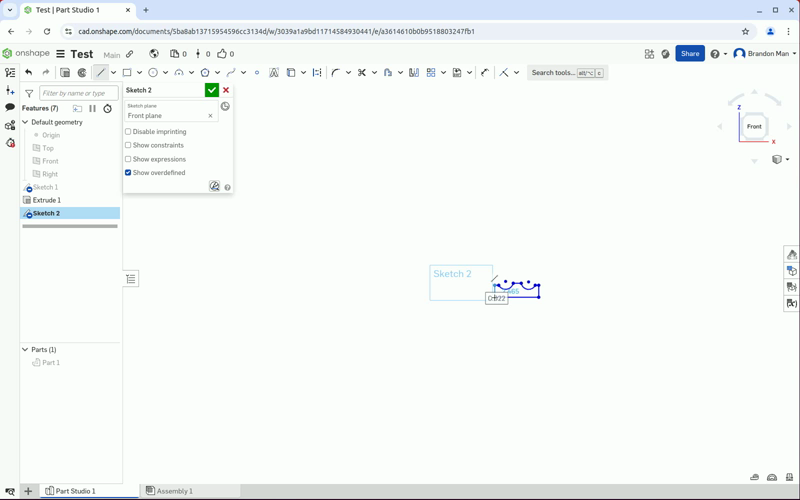
key(esc)
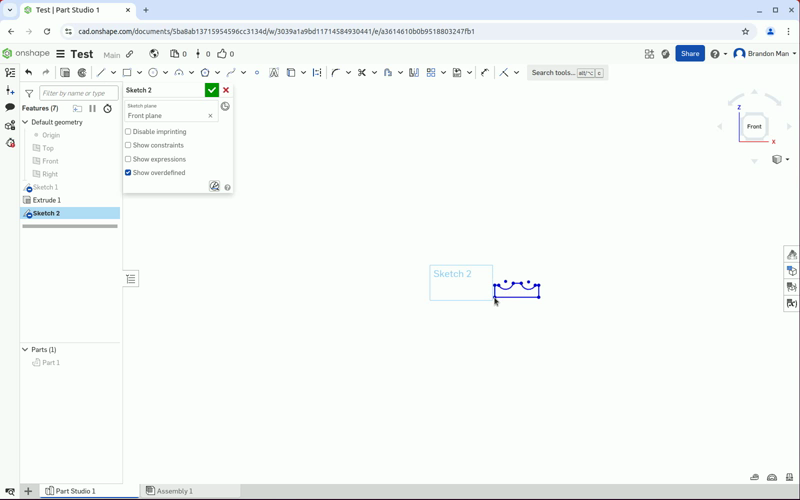
mouse_move(496, 293)
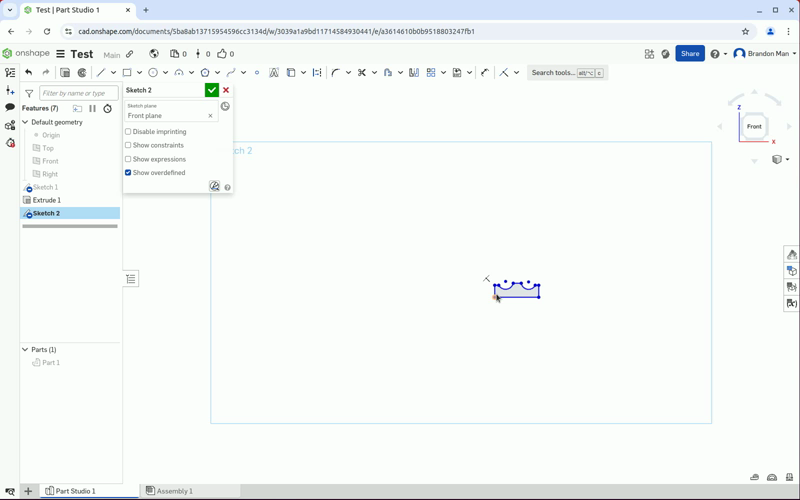
scroll(6)
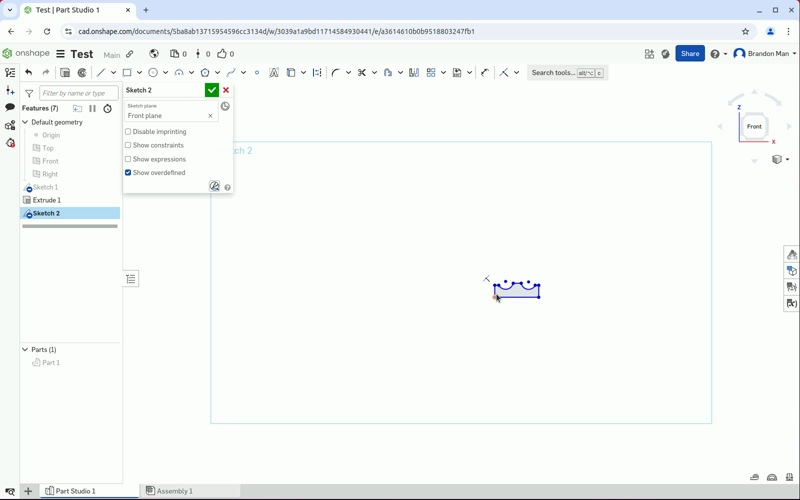
scroll(6)
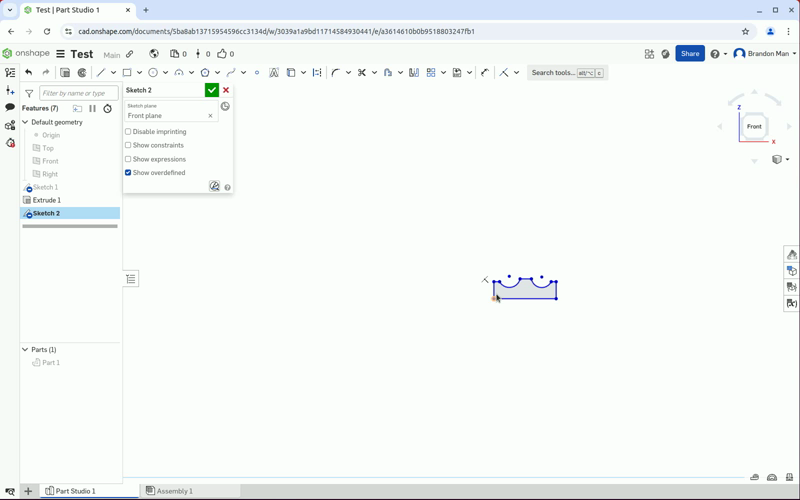
scroll(6)
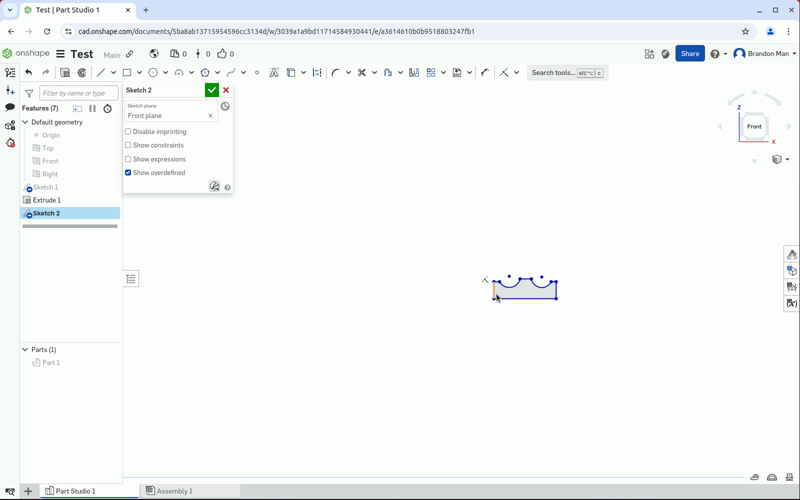
scroll(6)
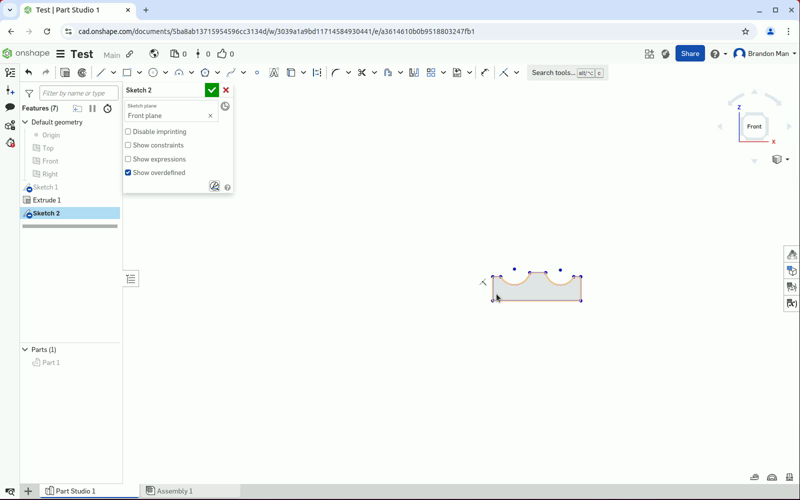
scroll(6)
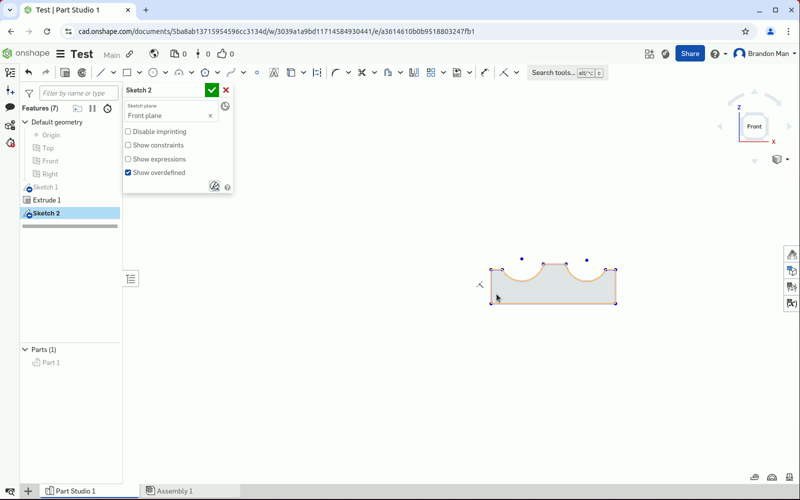
scroll(6)
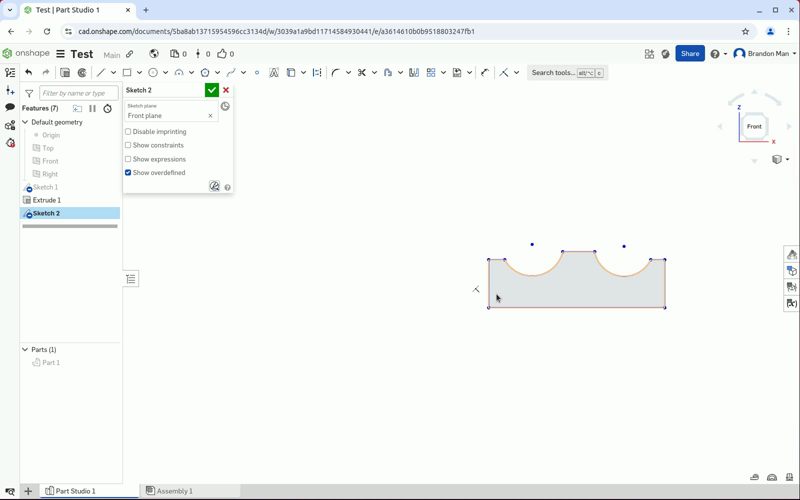
scroll(6)
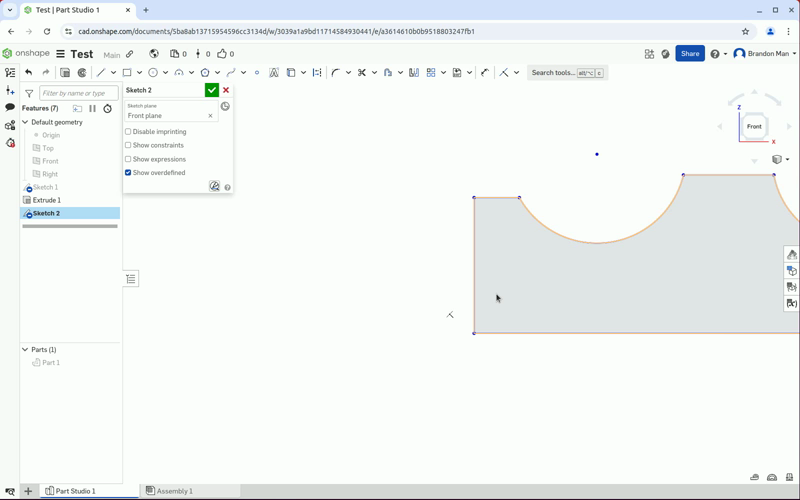
click(496, 293)
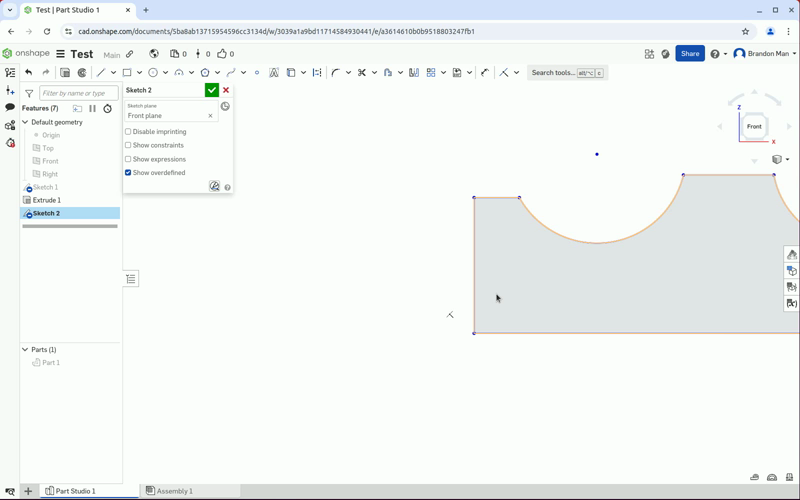
scroll(-6)
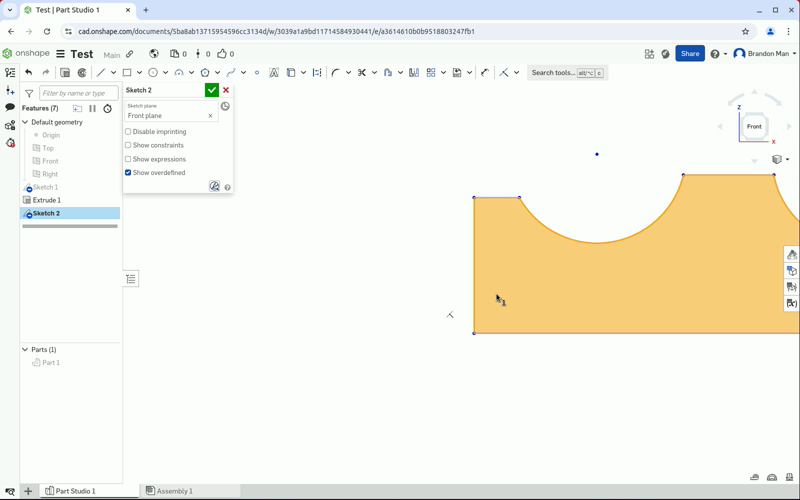
scroll(-6)
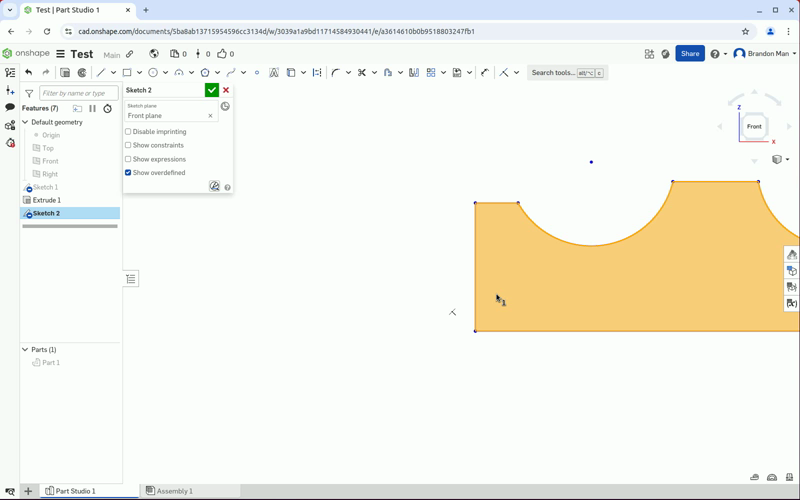
scroll(-6)
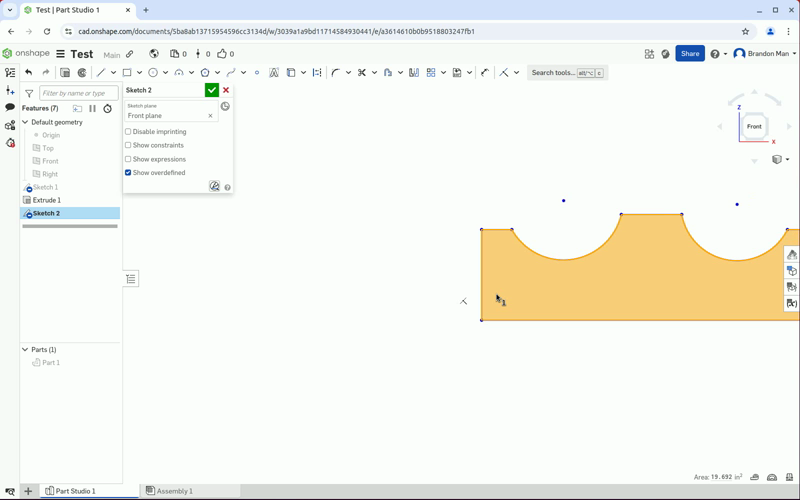
scroll(-6)
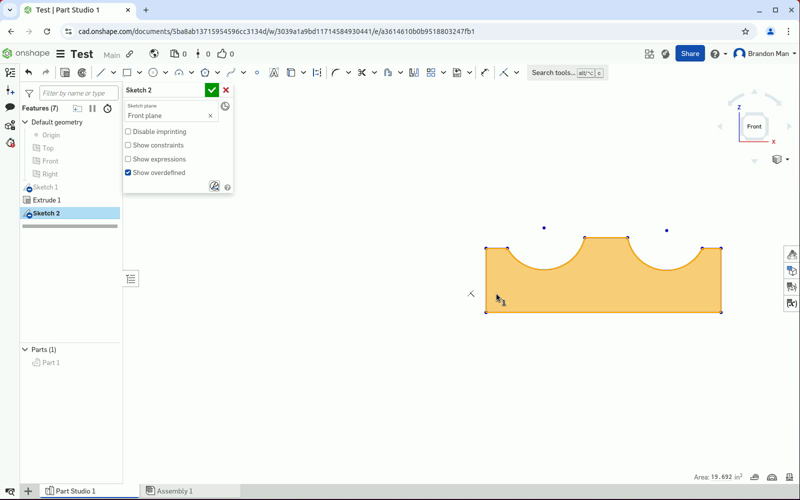
scroll(-6)
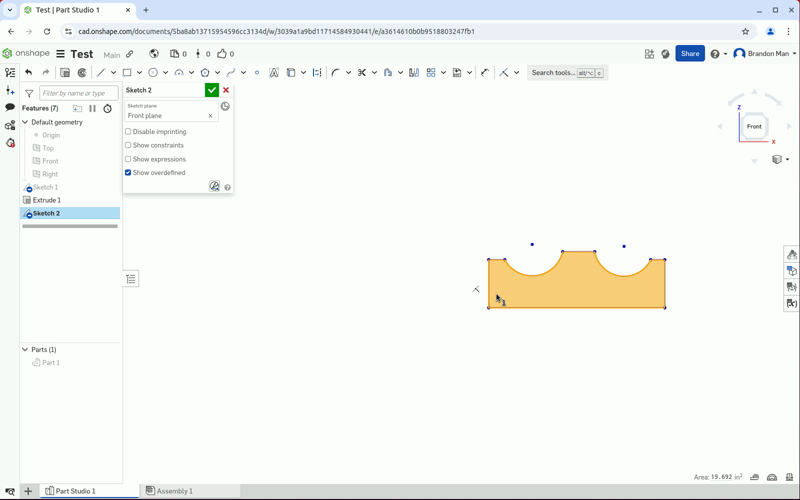
scroll(-6)
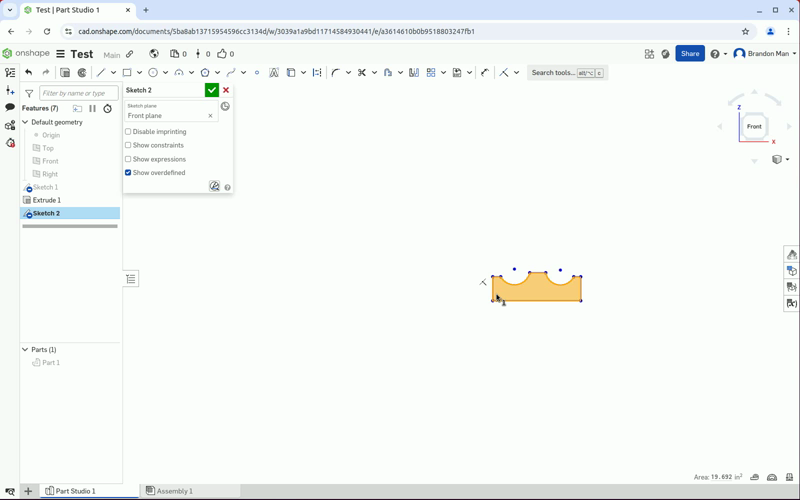
scroll(-6)
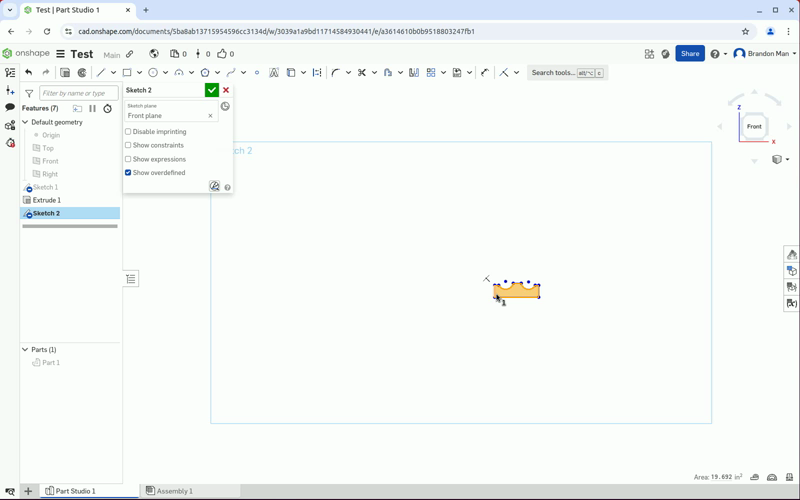
mouse_move(73, 352)
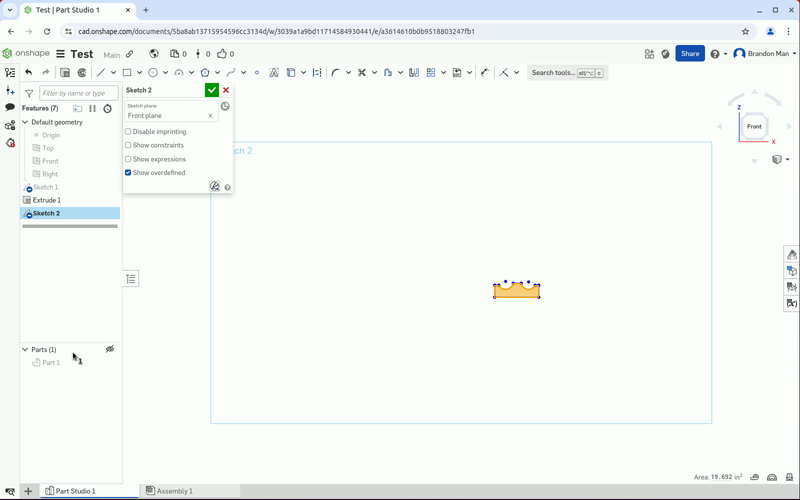
key(shift+y)
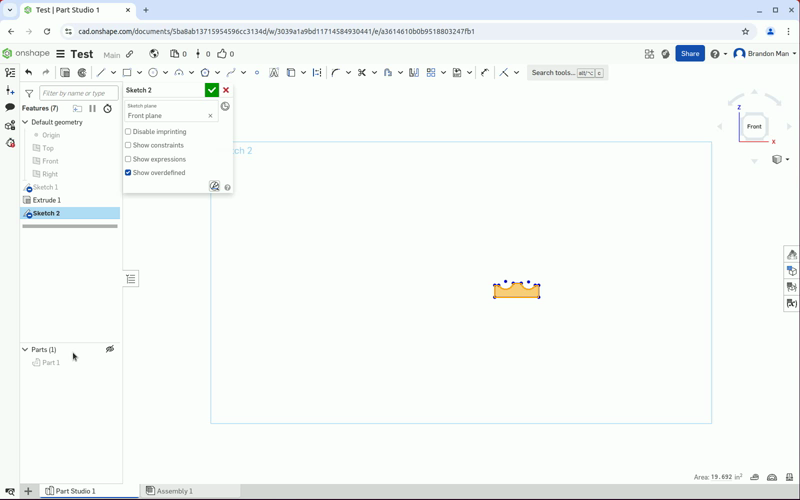
key(shift+e)
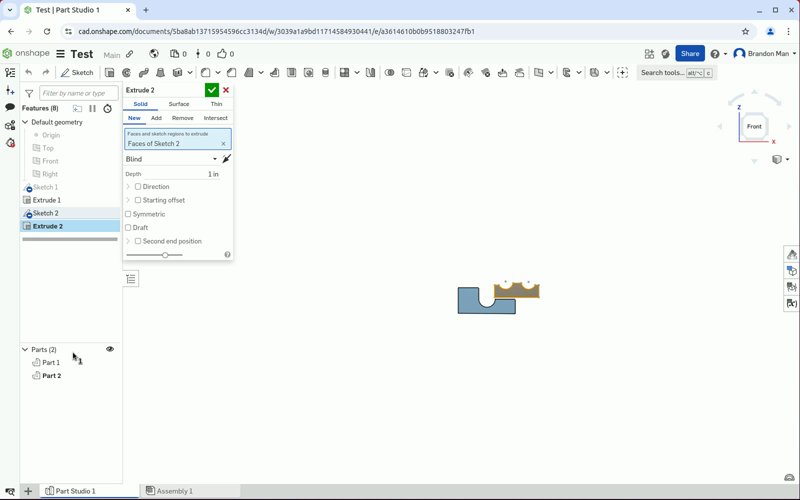
mouse_move(143, 106)
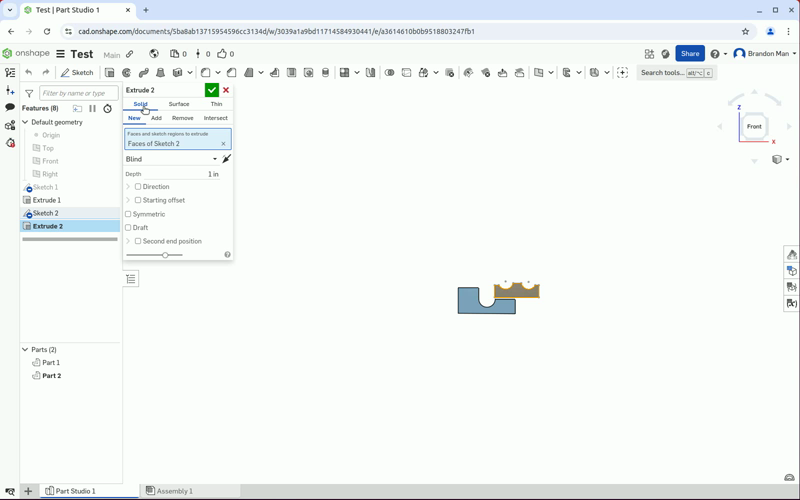
click(143, 106)
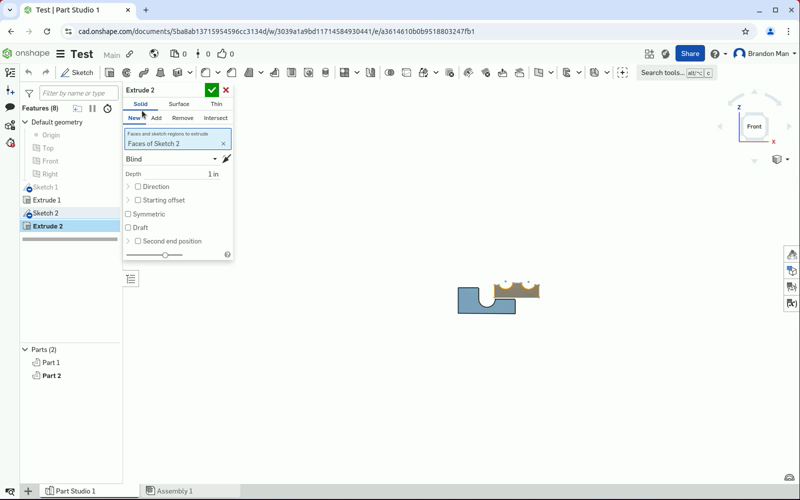
mouse_move(137, 120)
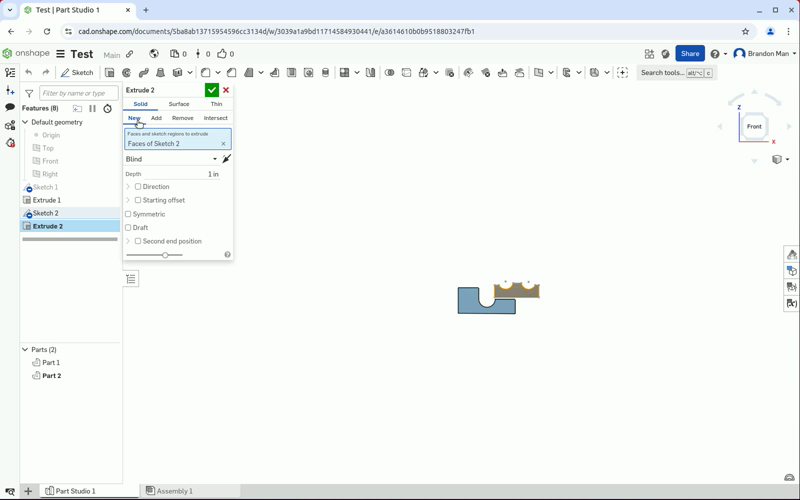
click(137, 120)
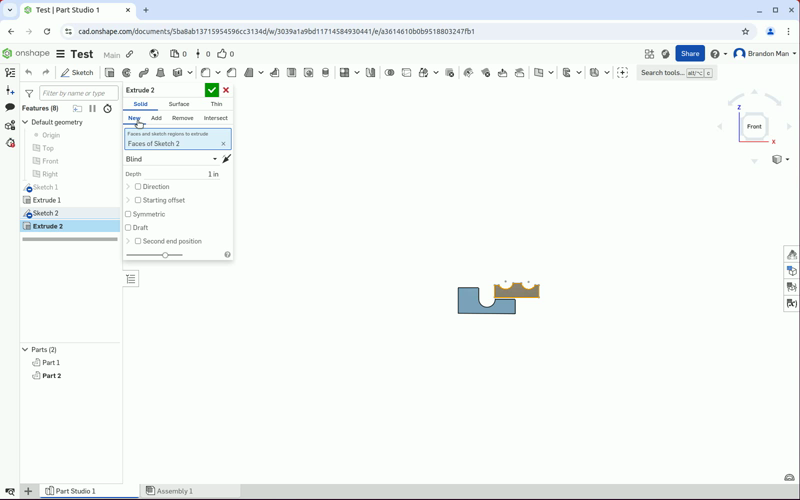
key(tab, 4)
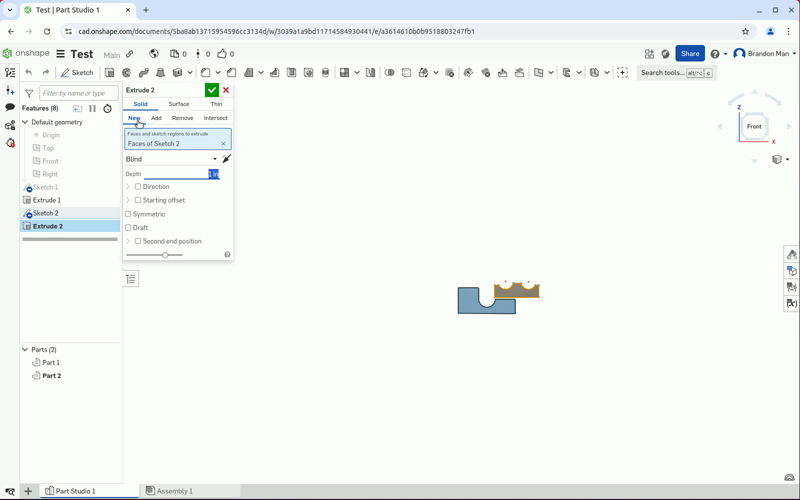
text(13.721)
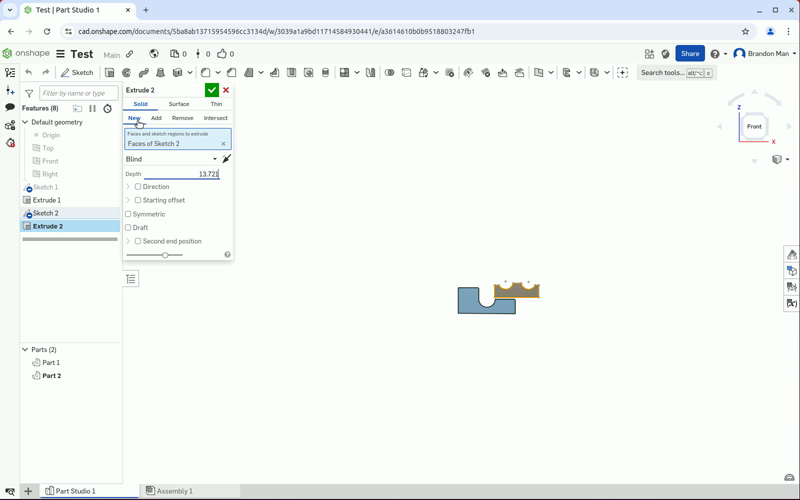
key(enter)
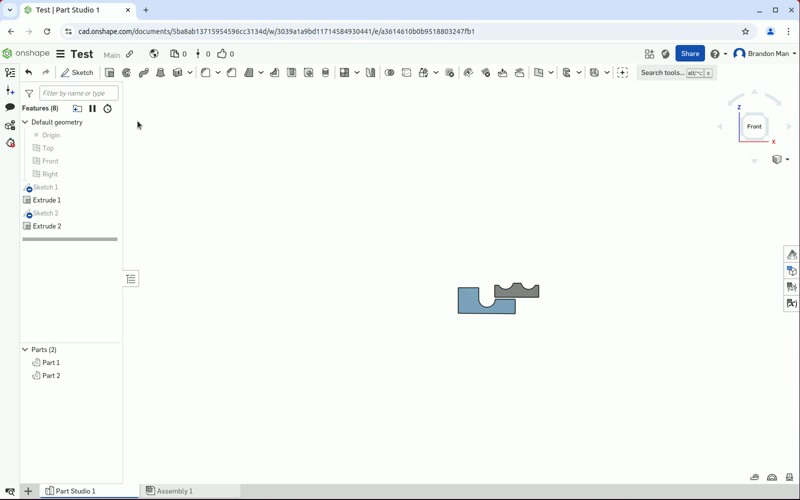
key(shift+h)
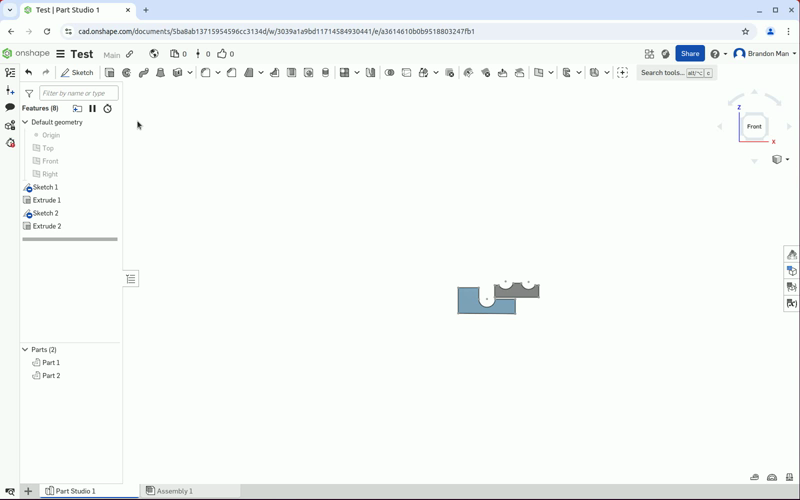
key(shift+h)
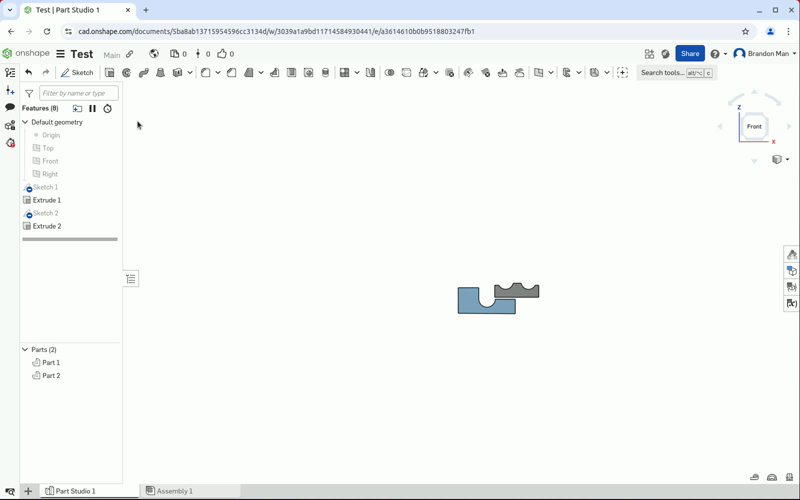
mouse_move(73, 189)
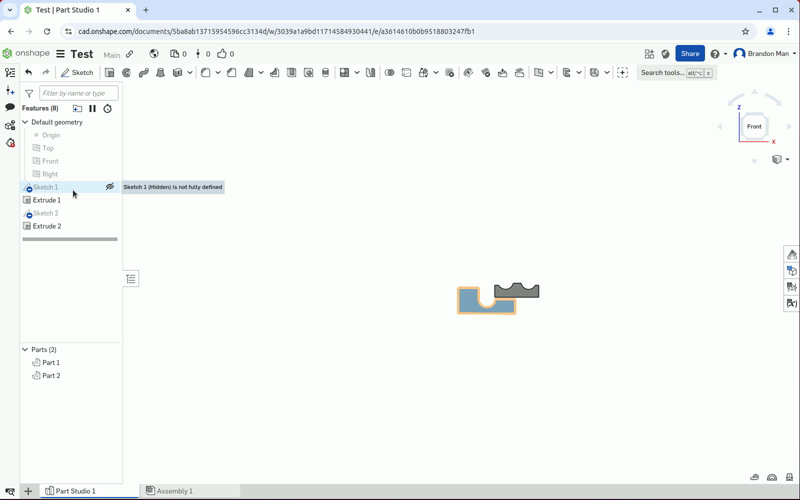
click(73, 189)
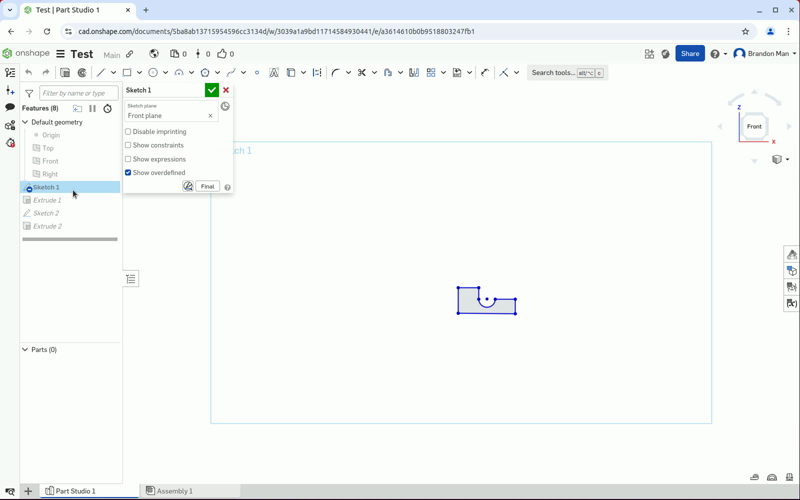
mouse_move(229, 92)
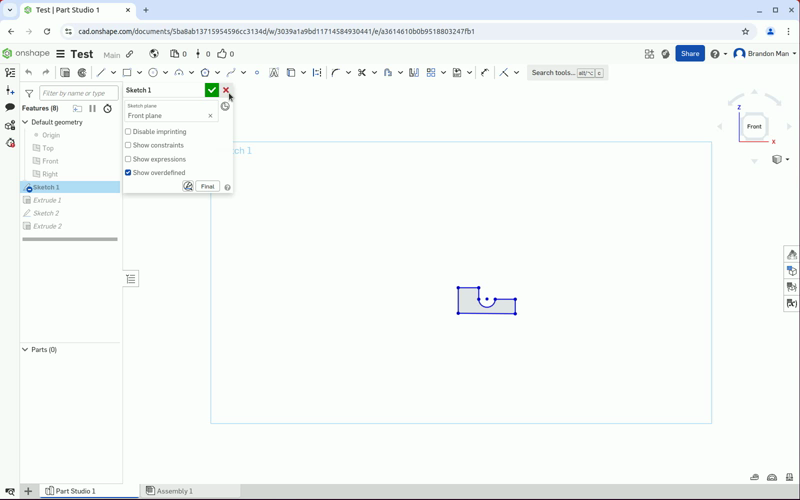
click(229, 92)
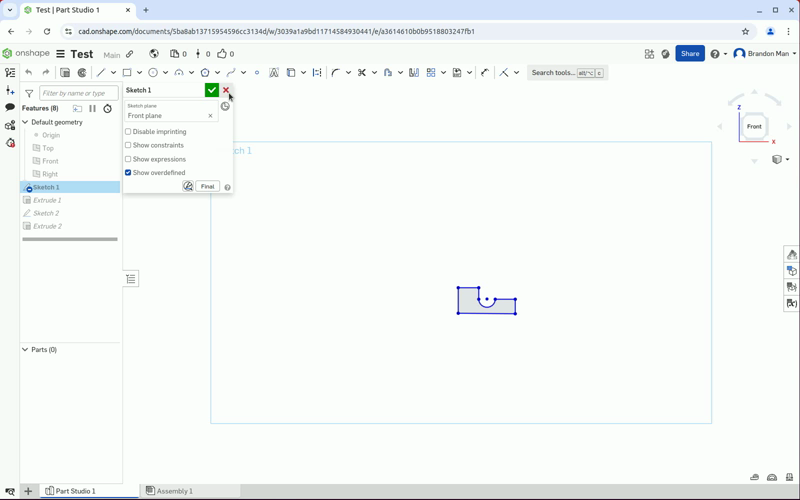
key(shift+s)
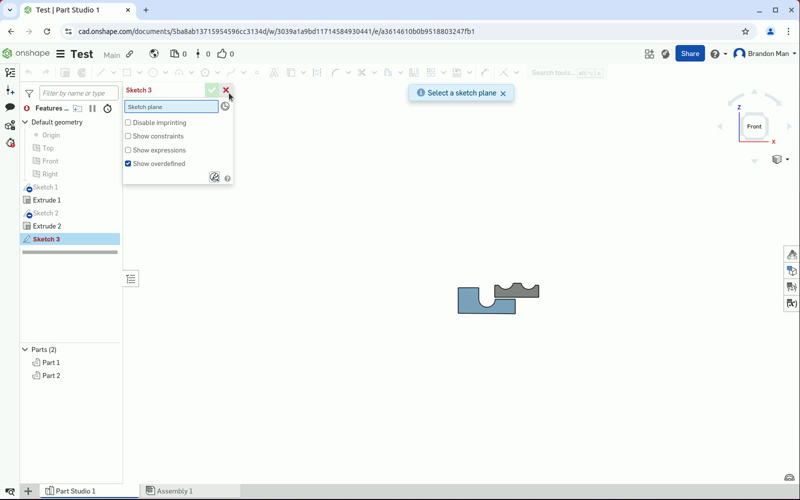
mouse_move(73, 163)
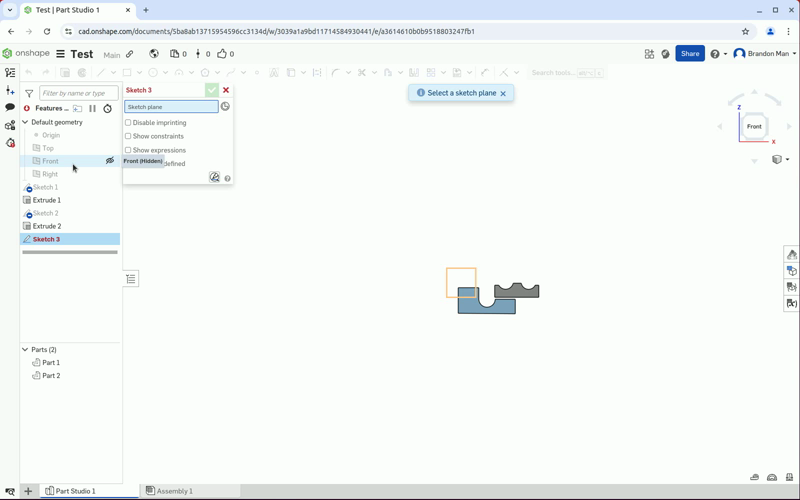
click(73, 163)
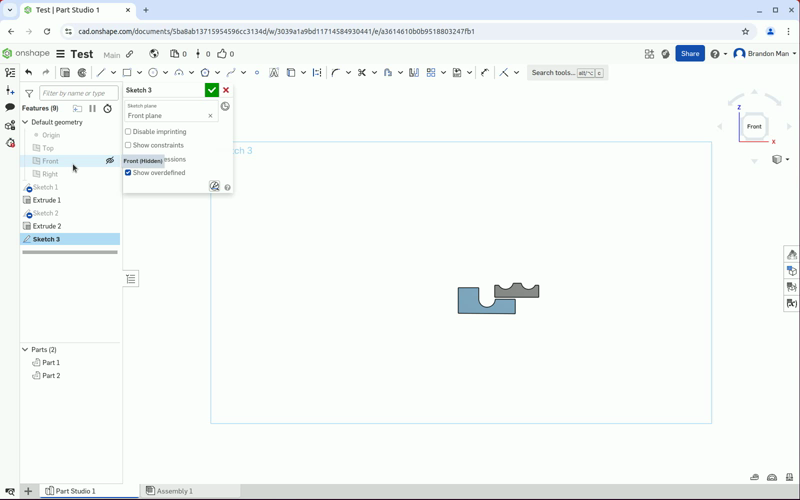
mouse_move(73, 352)
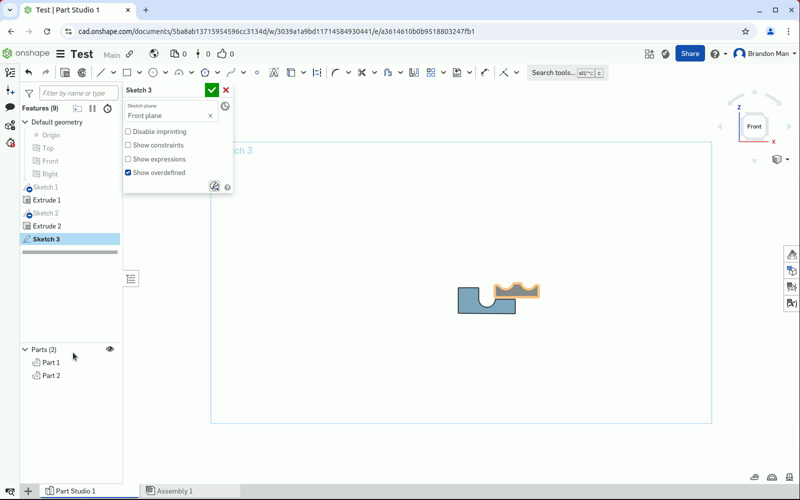
key(y)
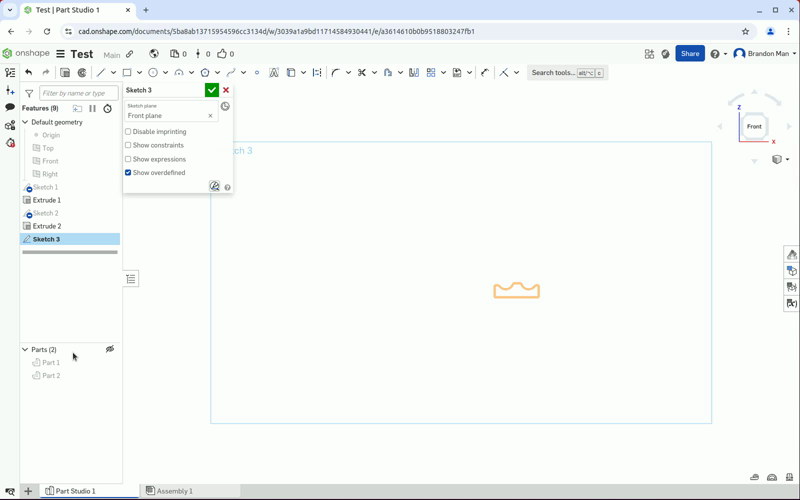
key(l)
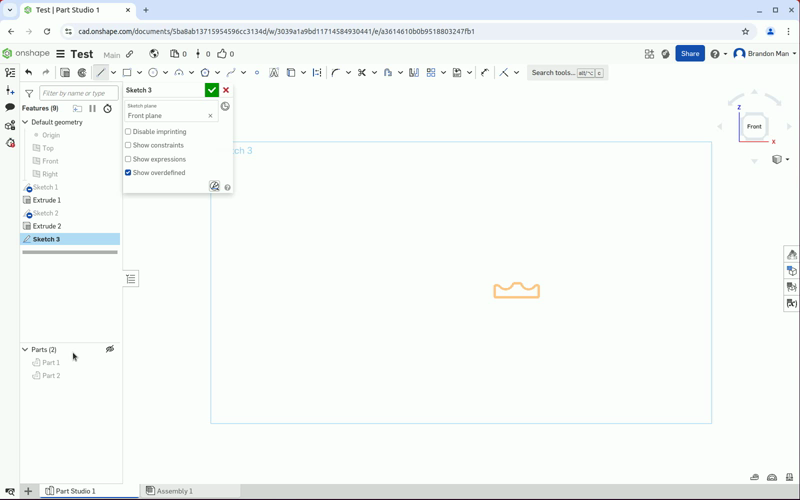
key_down(shift)
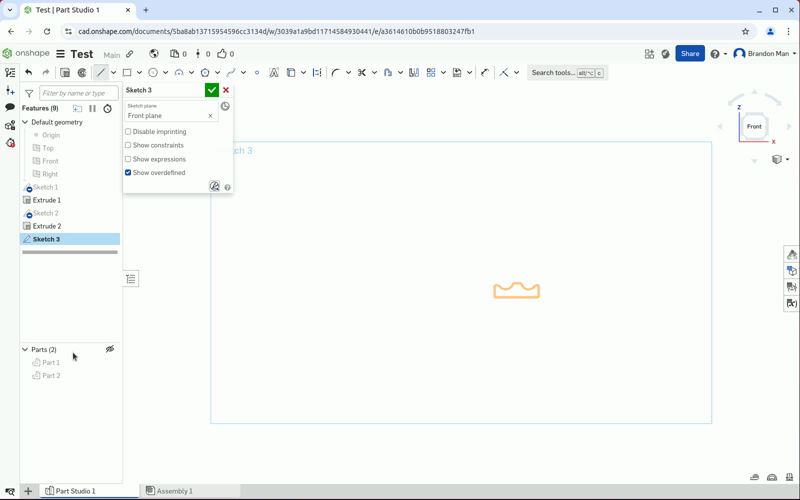
mouse_move(516, 313)
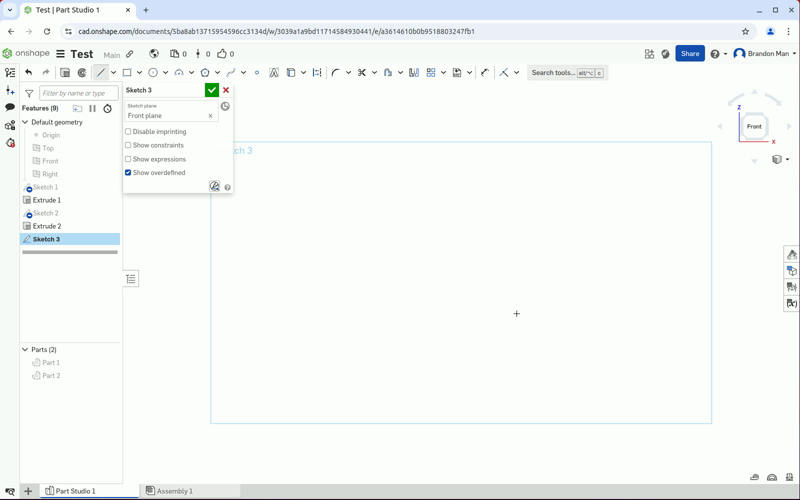
click(516, 313)
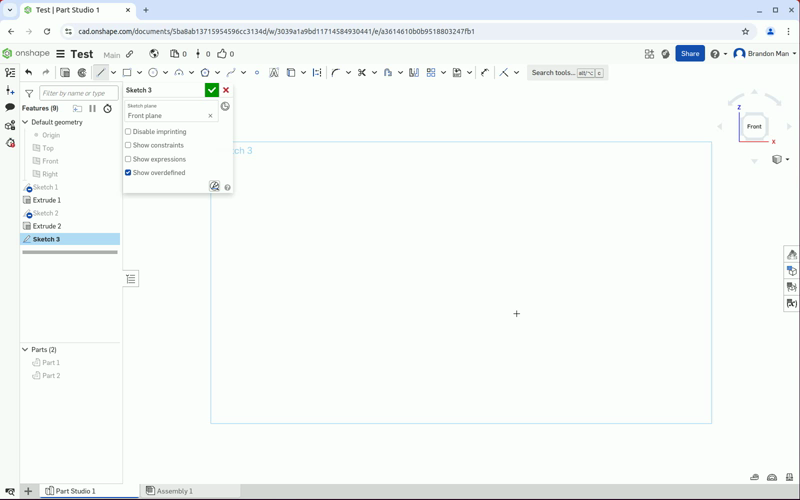
key_up(shift)
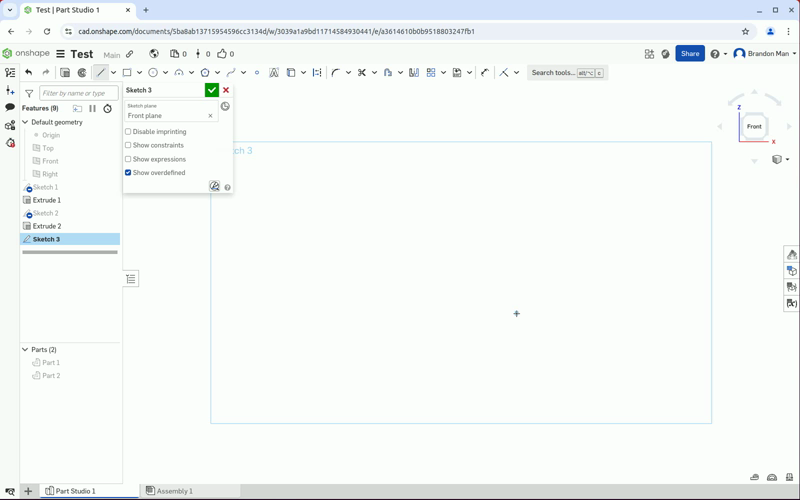
key_down(shift)
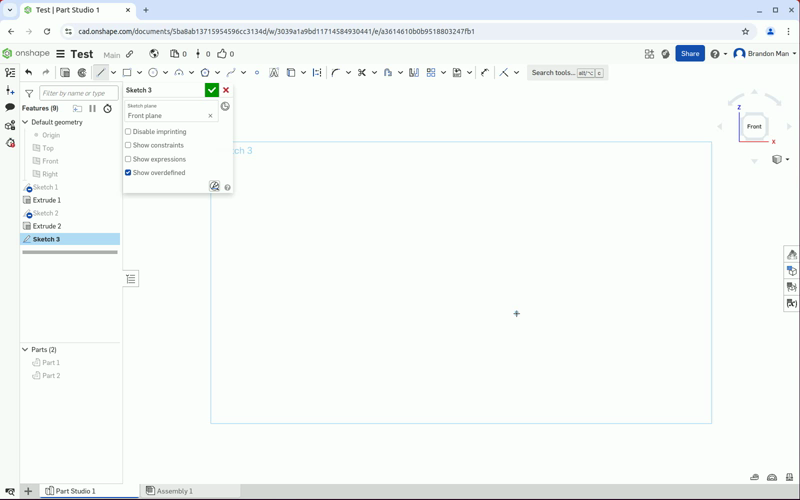
mouse_move(546, 313)
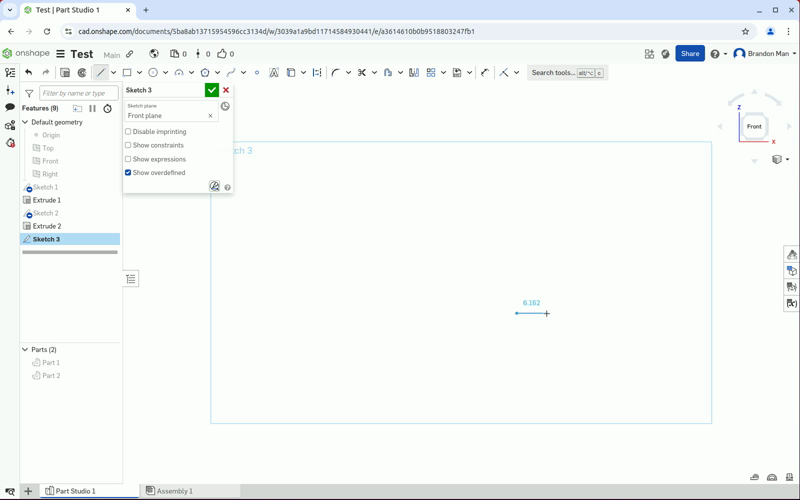
mouse_move(573, 313)
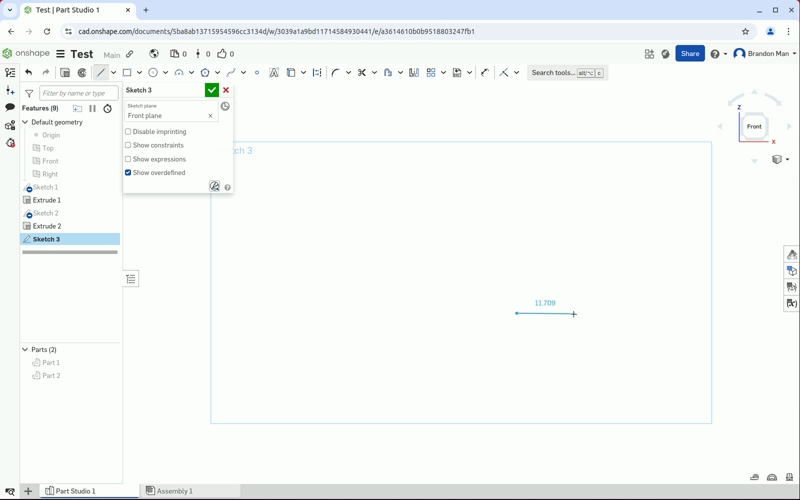
click(573, 313)
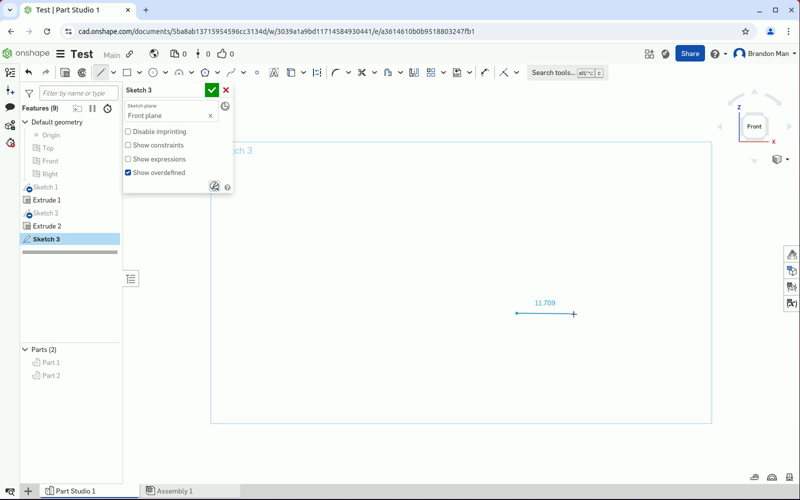
key_up(shift)
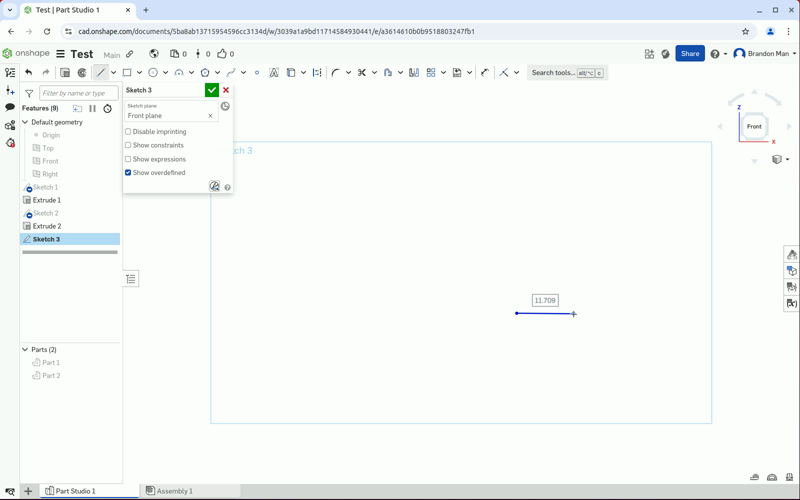
key_down(shift)
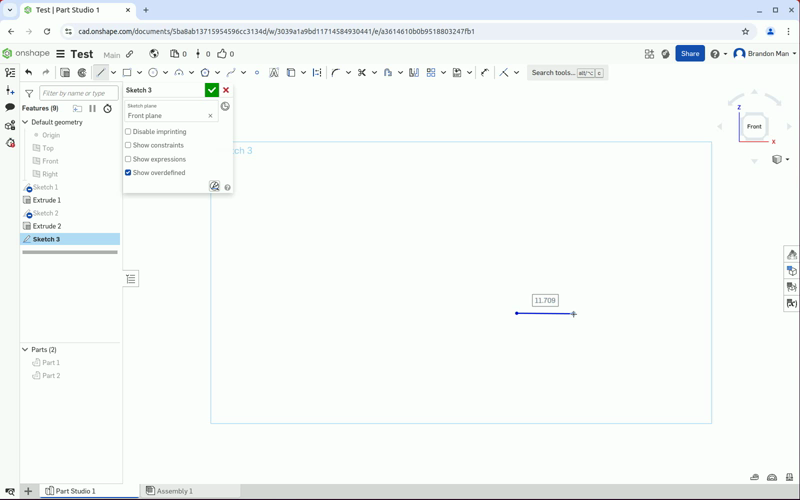
mouse_move(589, 313)
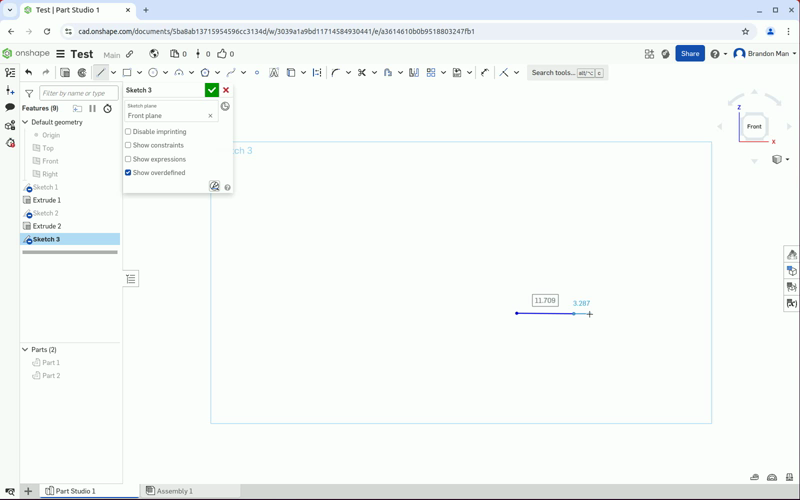
mouse_move(573, 287)
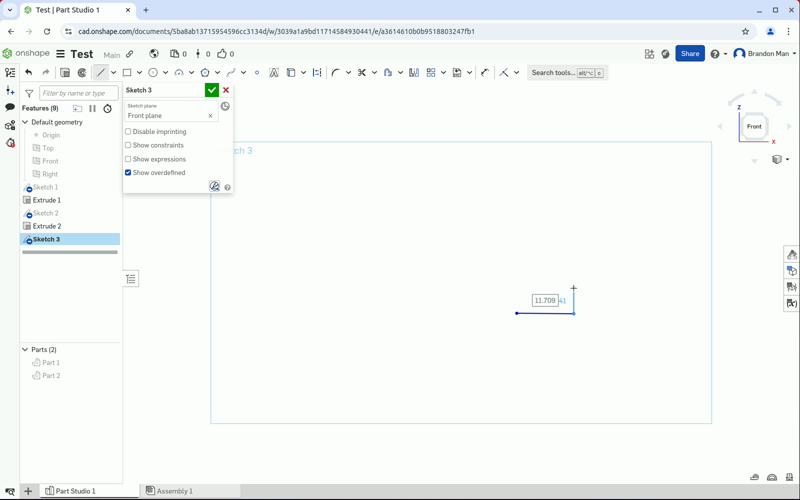
click(573, 287)
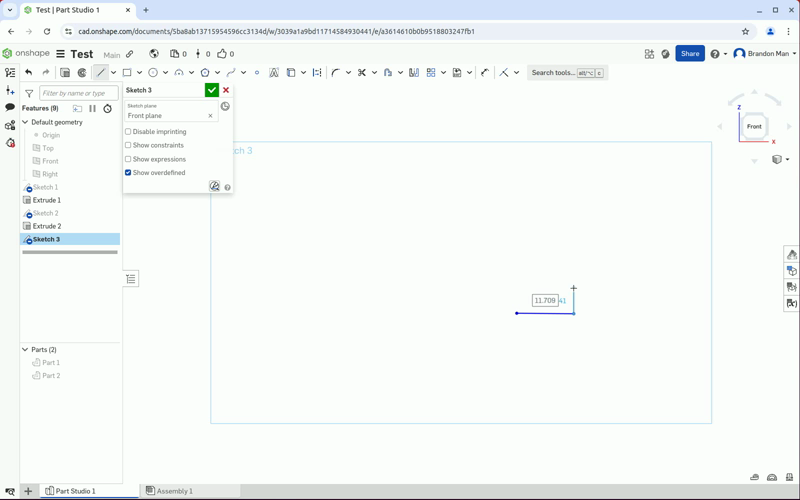
key_up(shift)
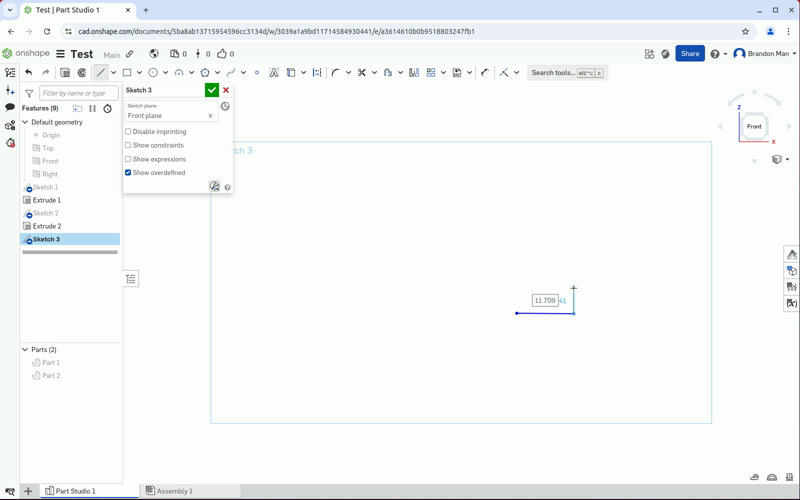
key_down(shift)
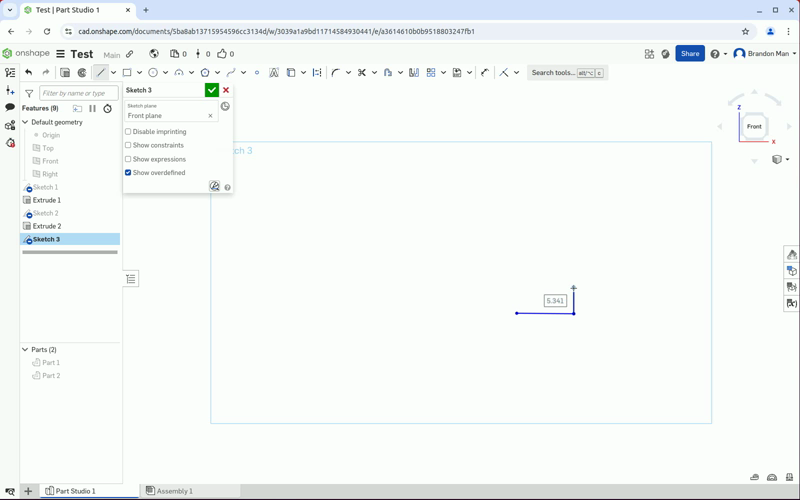
mouse_move(589, 287)
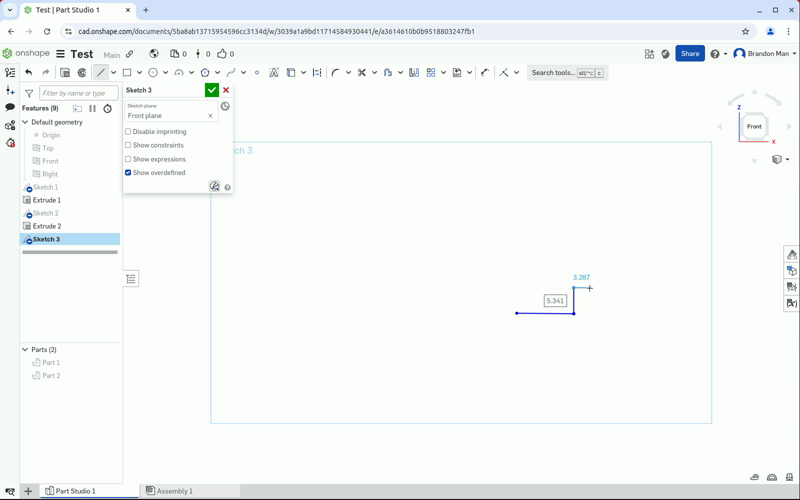
mouse_move(553, 287)
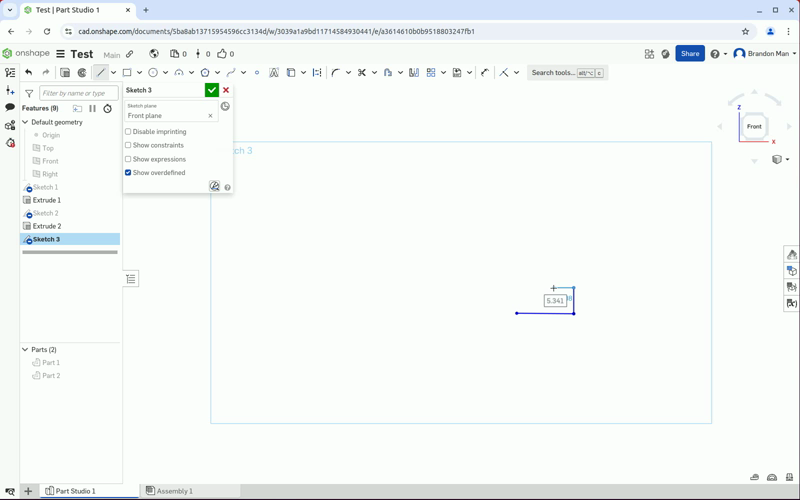
click(553, 287)
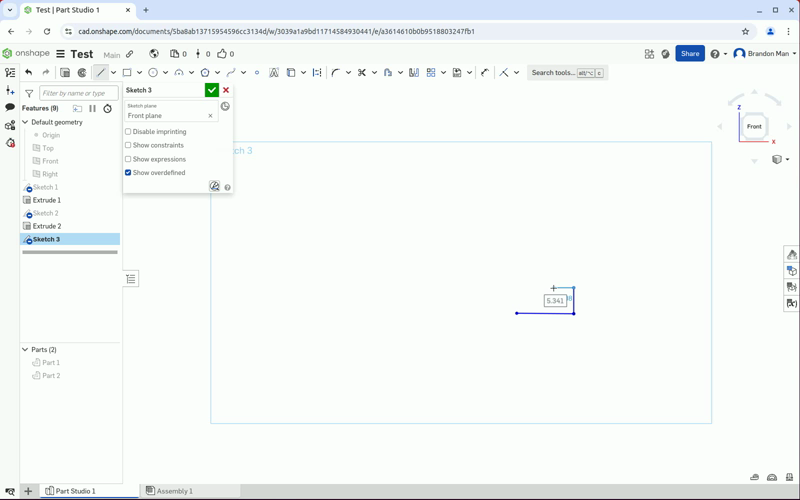
key_up(shift)
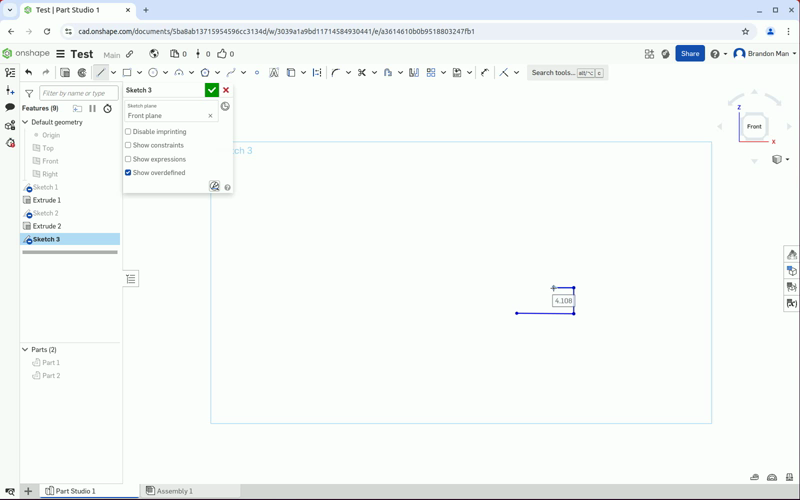
key_down(shift)
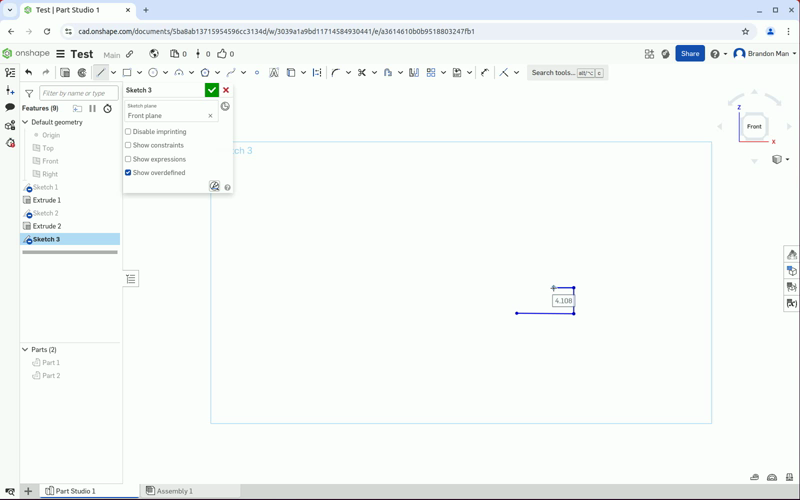
mouse_move(583, 287)
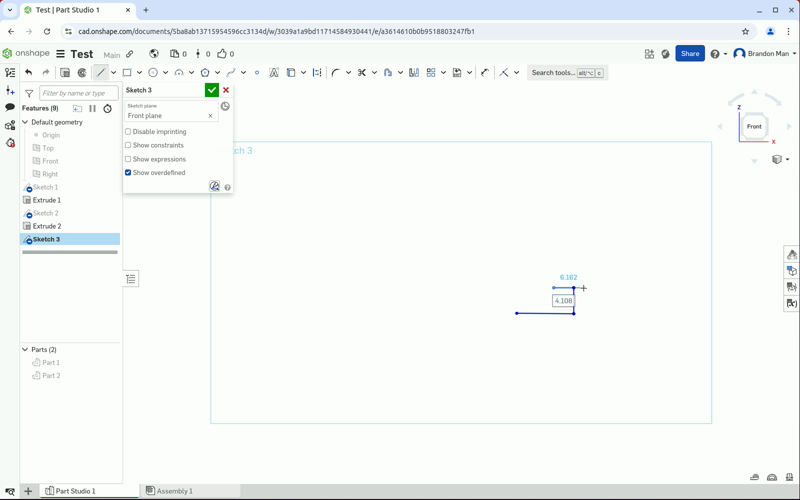
mouse_move(553, 300)
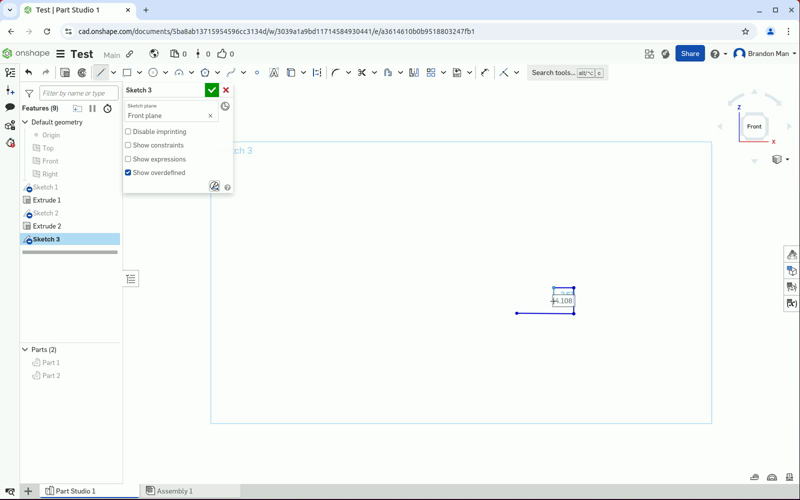
click(553, 300)
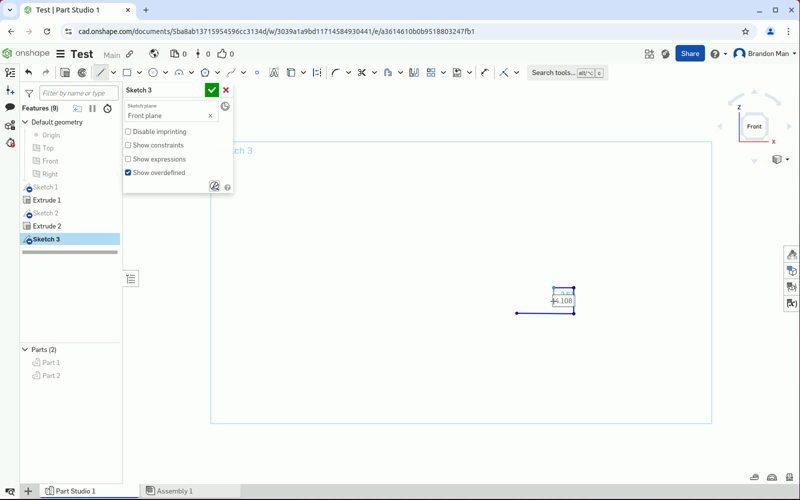
key_up(shift)
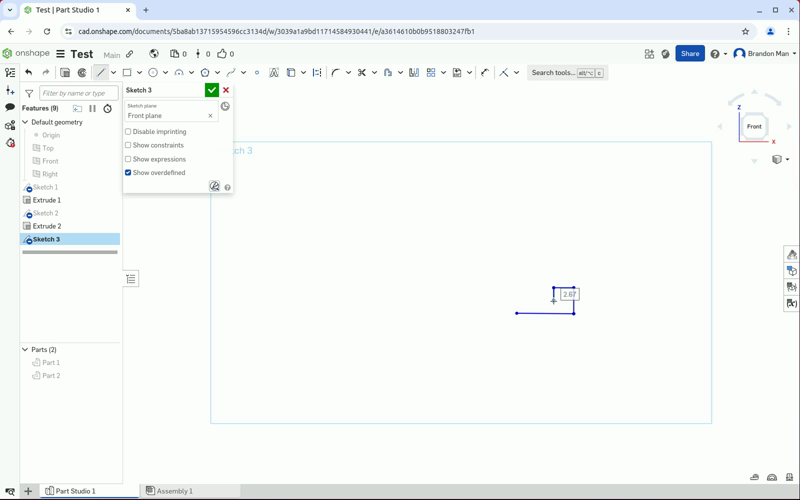
key(esc)
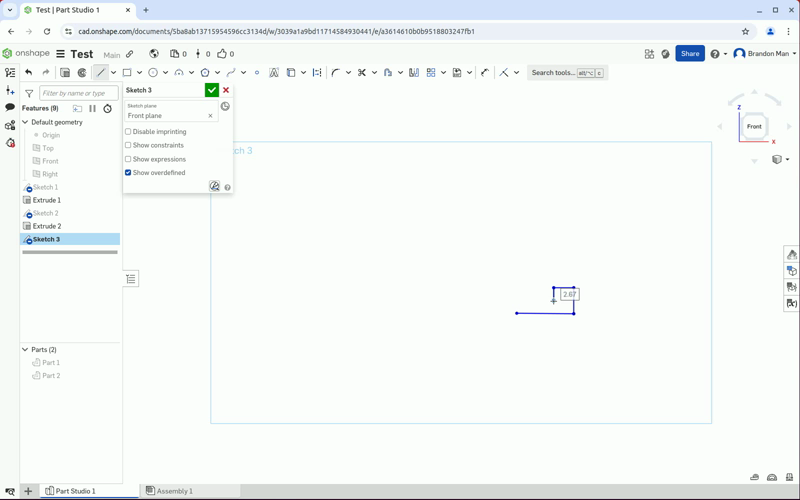
key(a)
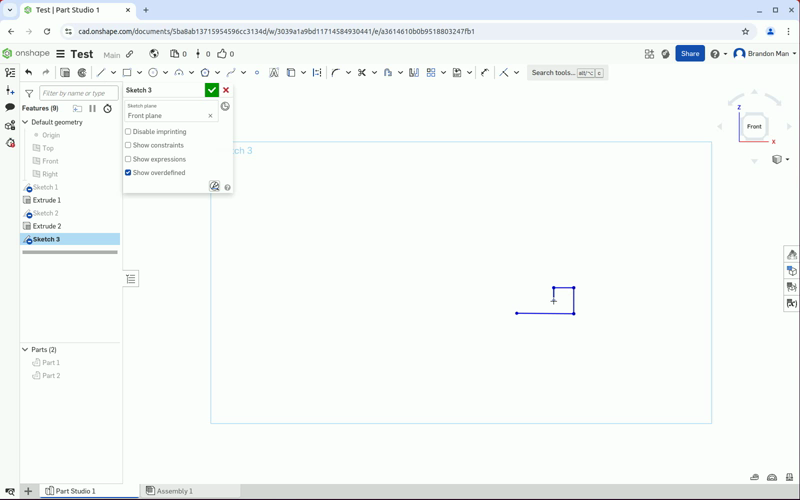
mouse_move(553, 300)
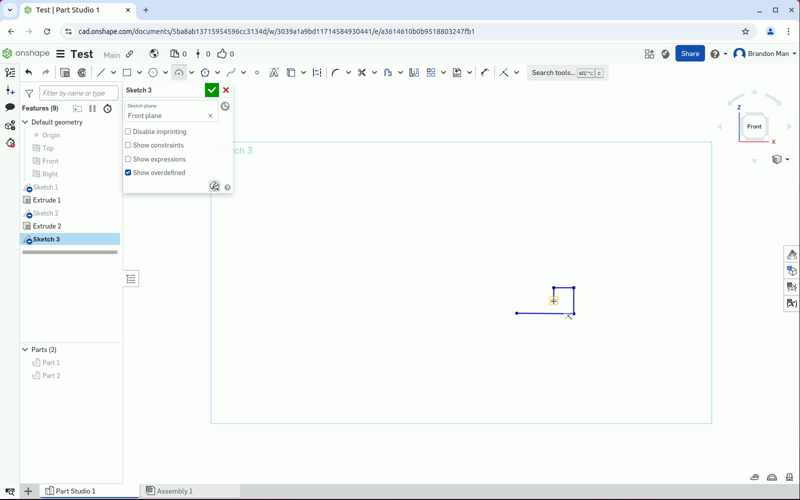
click(553, 300)
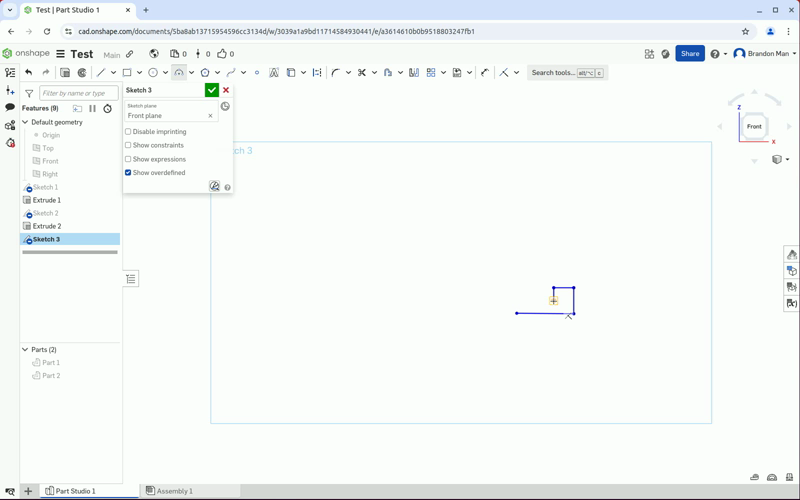
key_down(shift)
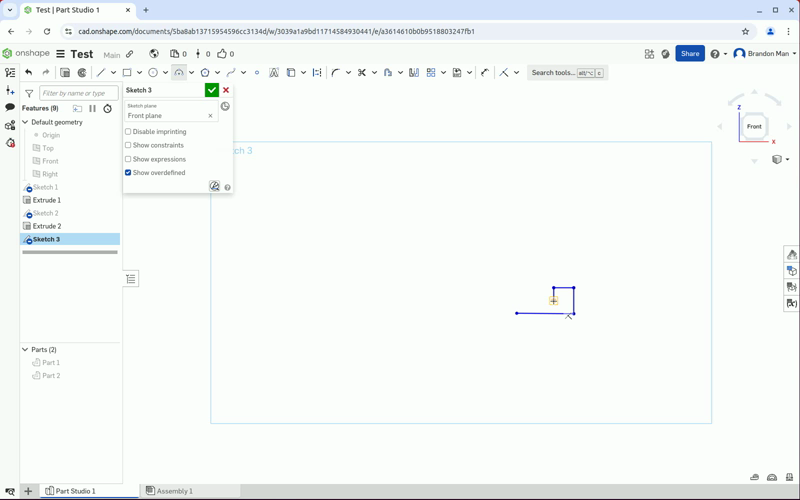
mouse_move(537, 298)
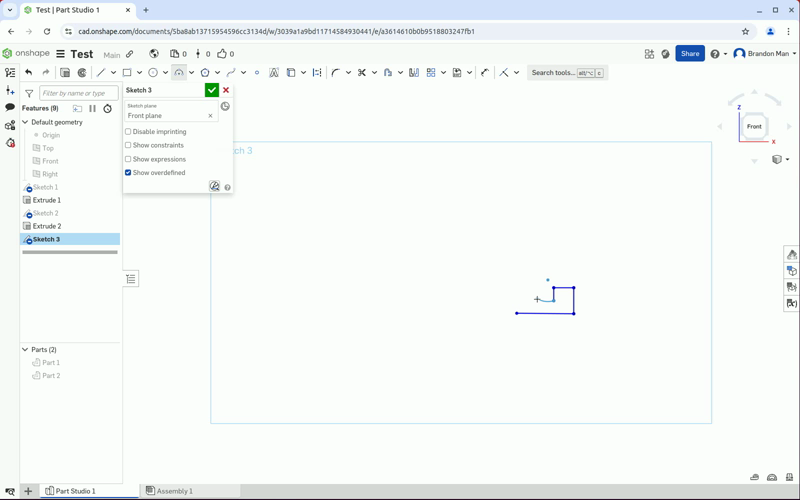
click(537, 298)
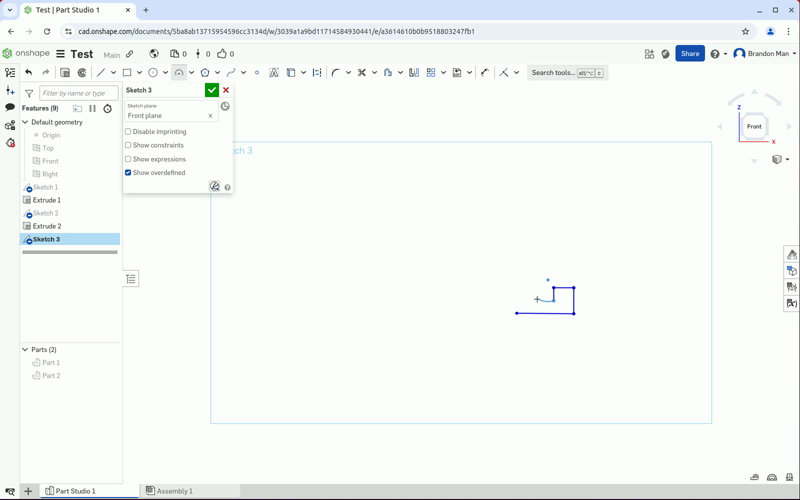
mouse_move(544, 308)
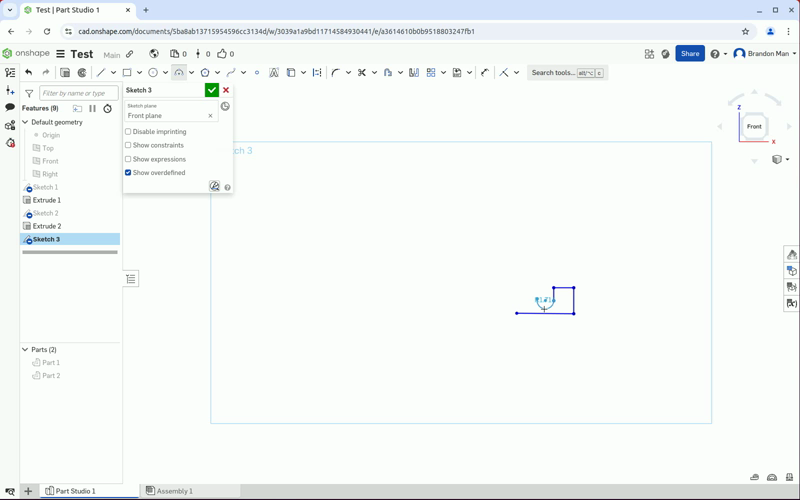
click(544, 308)
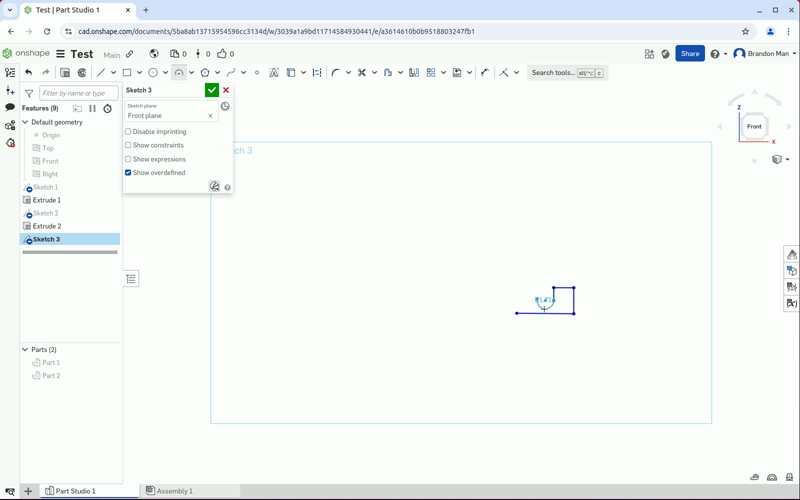
key_up(shift)
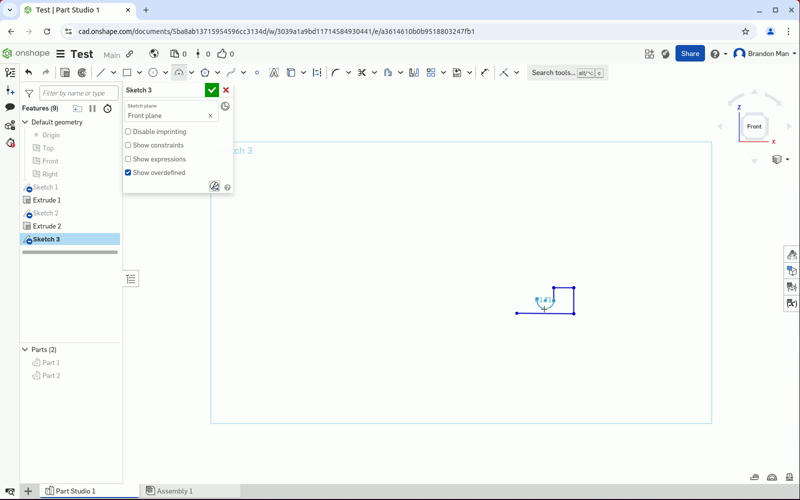
key(esc)
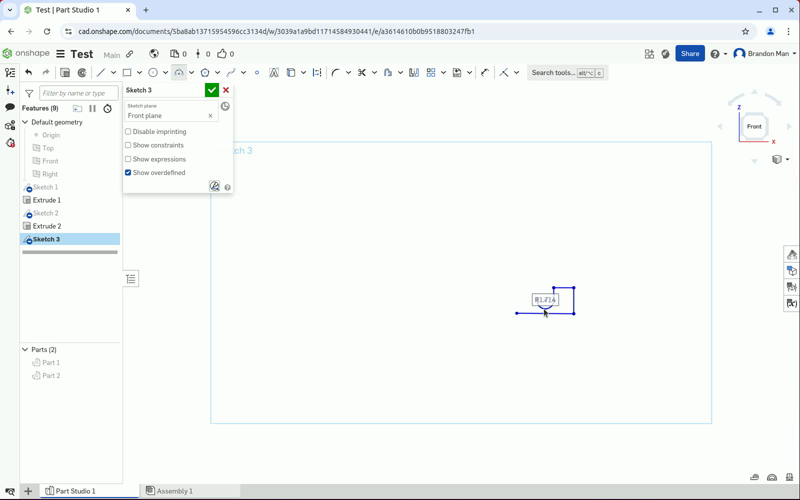
key(l)
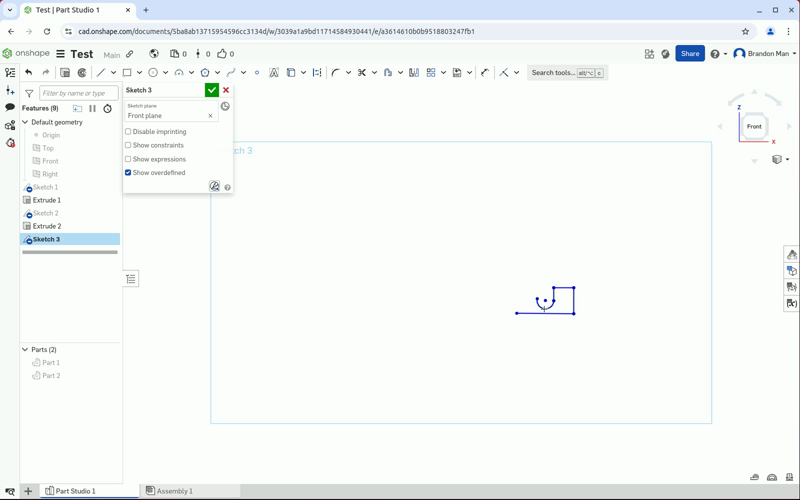
mouse_move(537, 298)
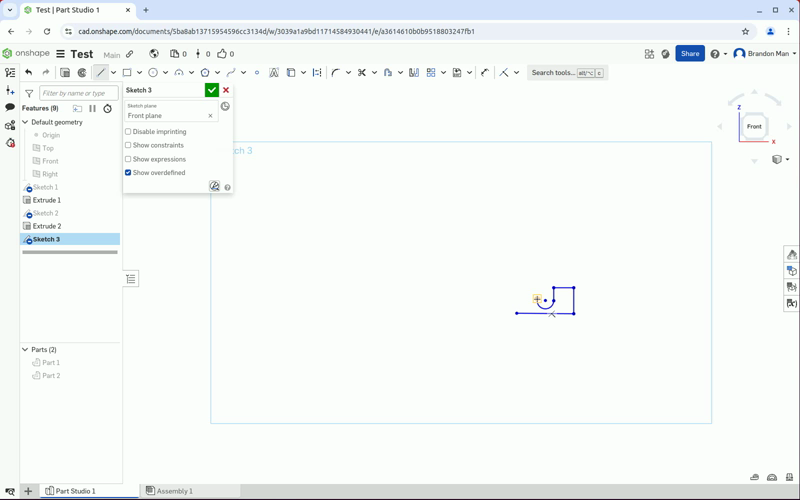
click(537, 298)
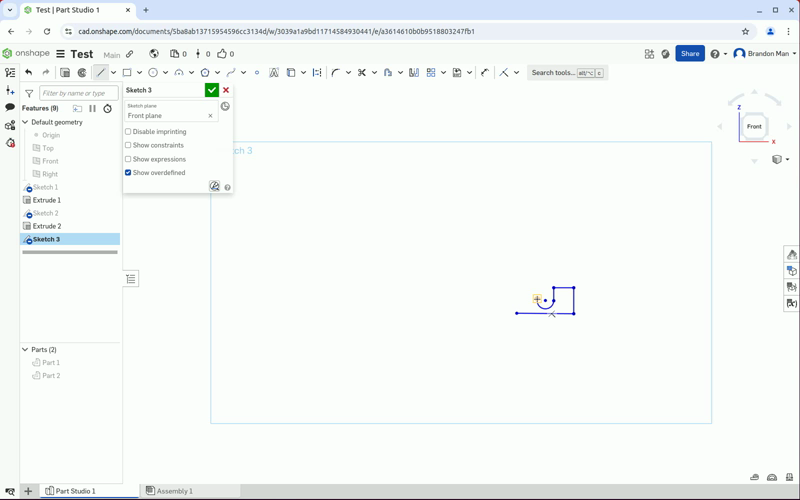
key_down(shift)
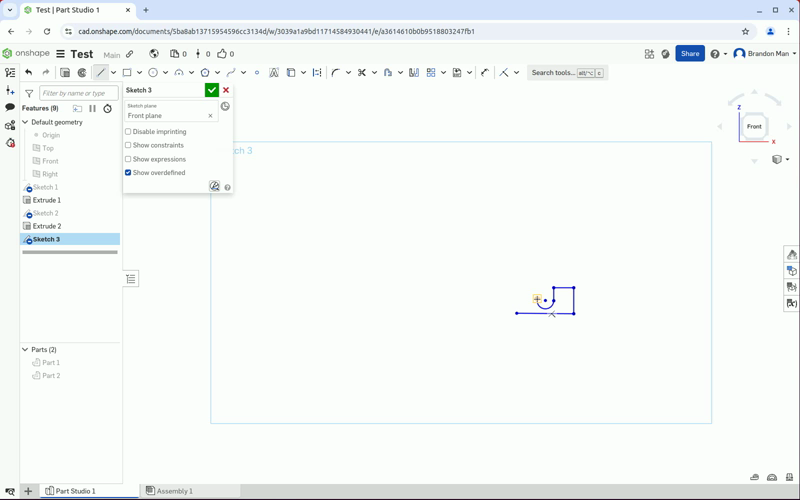
mouse_move(567, 298)
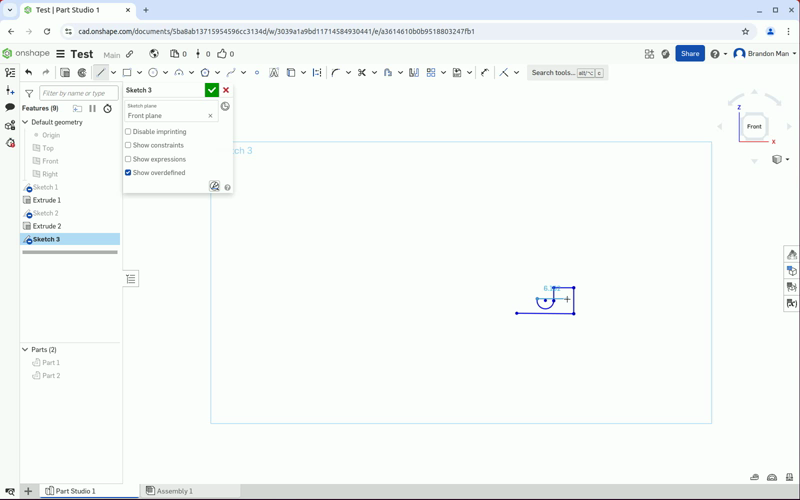
mouse_move(516, 298)
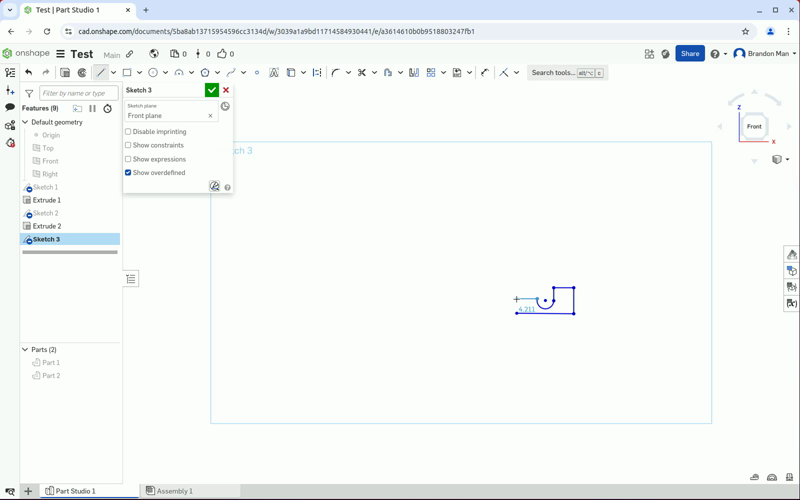
click(516, 298)
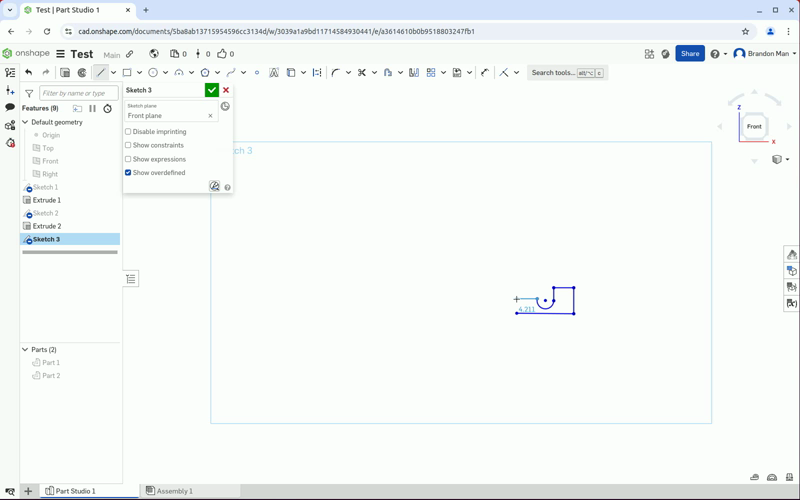
key_up(shift)
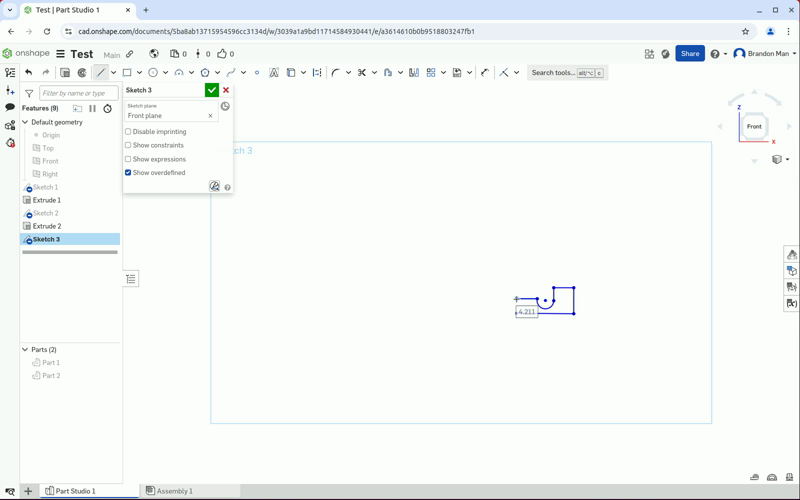
mouse_move(546, 298)
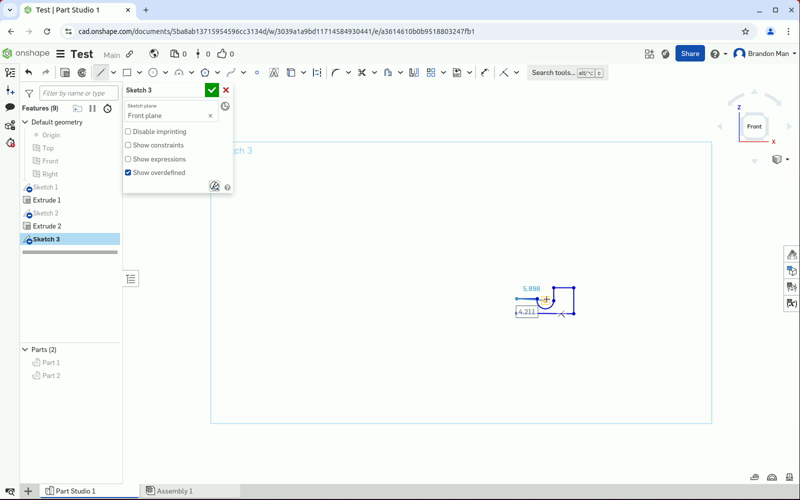
key_down(shift)
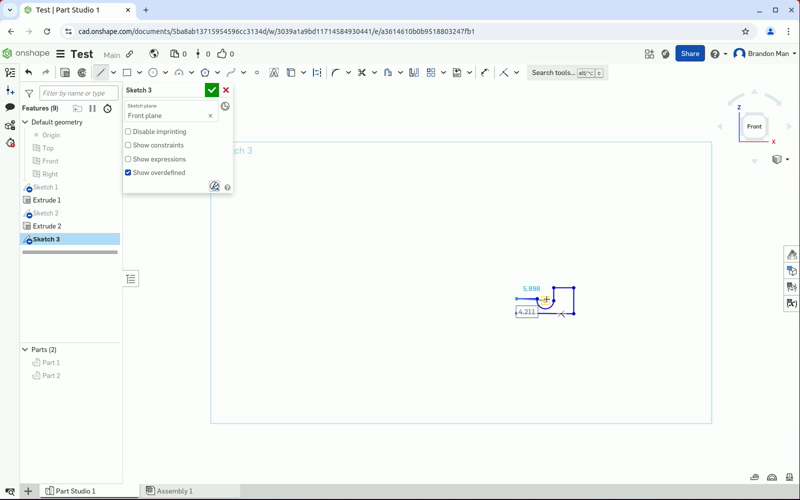
mouse_move(516, 313)
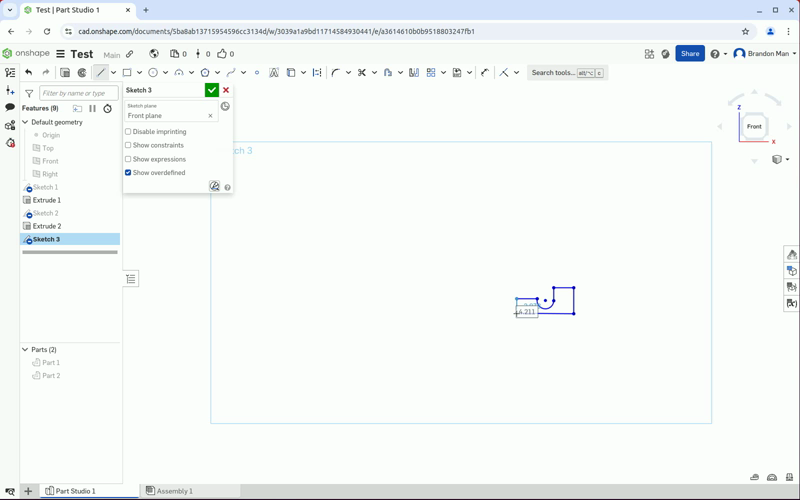
key_up(shift)
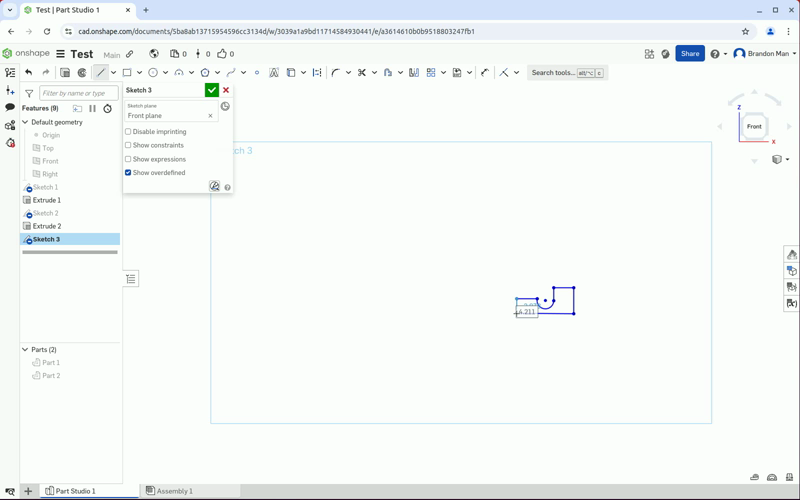
click(516, 313)
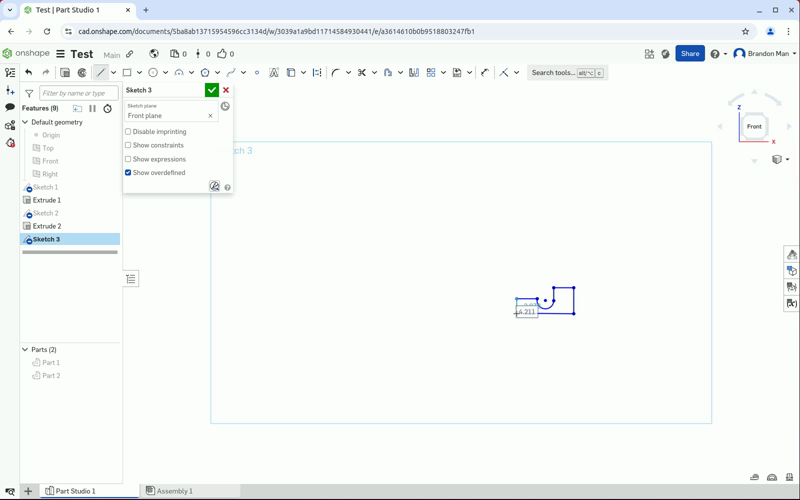
key(esc)
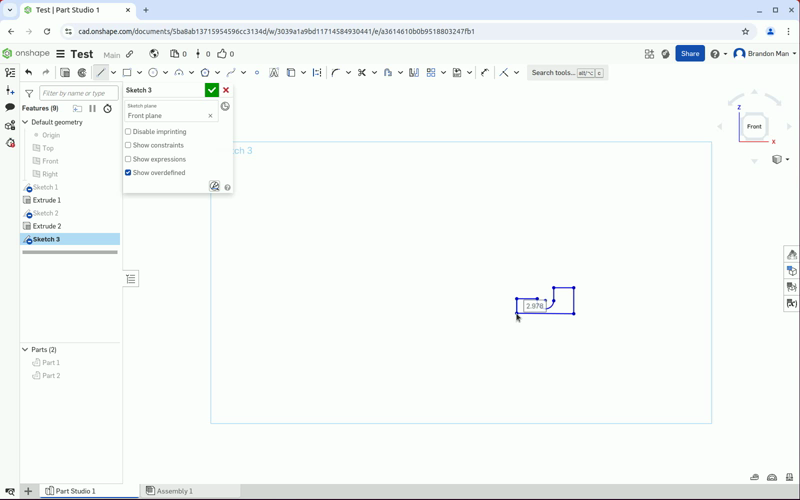
mouse_move(532, 310)
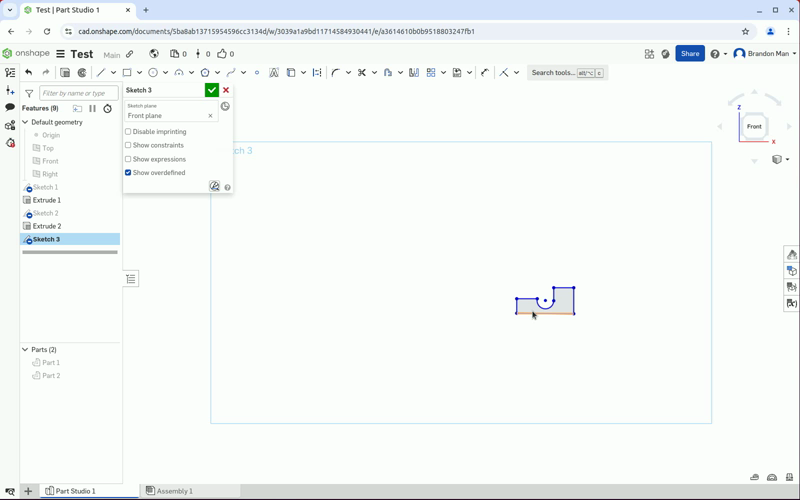
scroll(6)
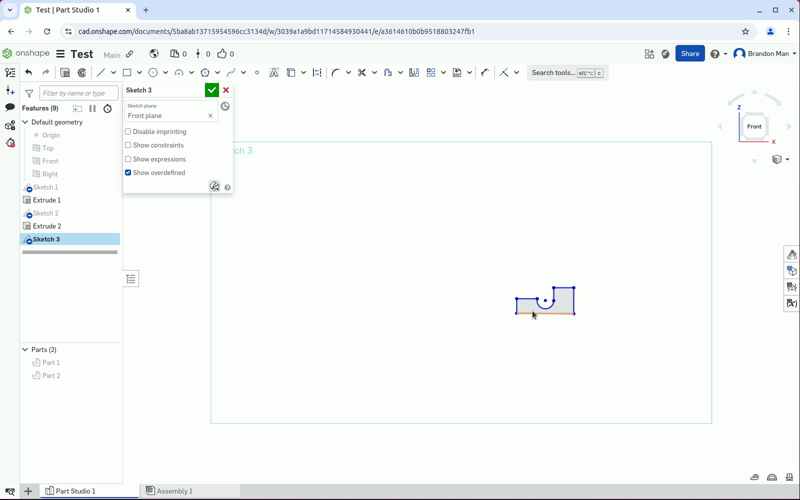
scroll(6)
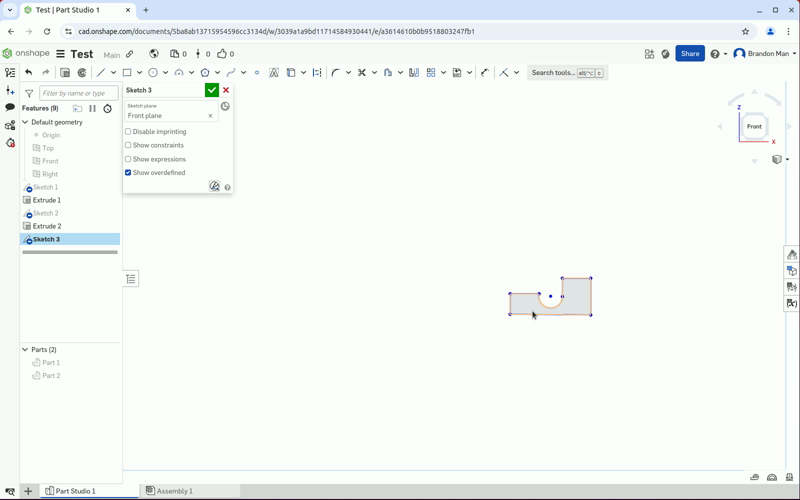
scroll(6)
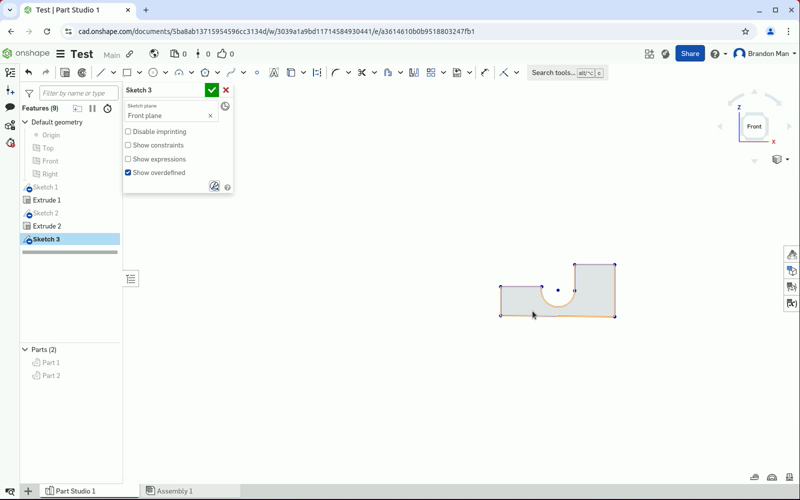
scroll(6)
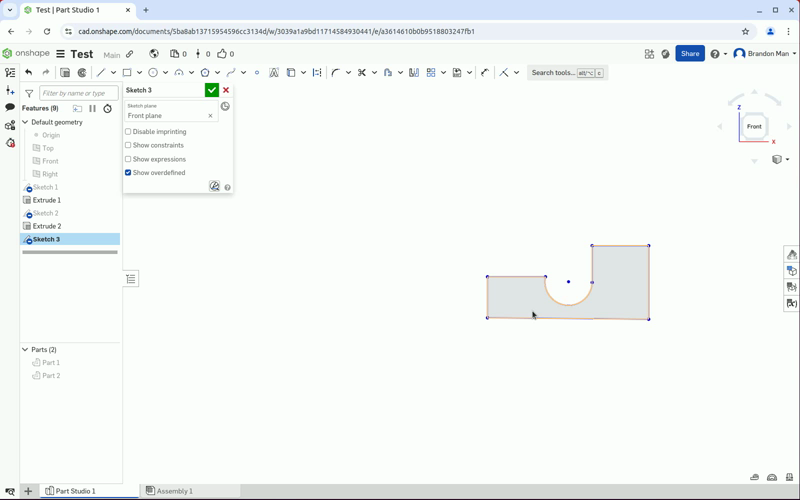
scroll(6)
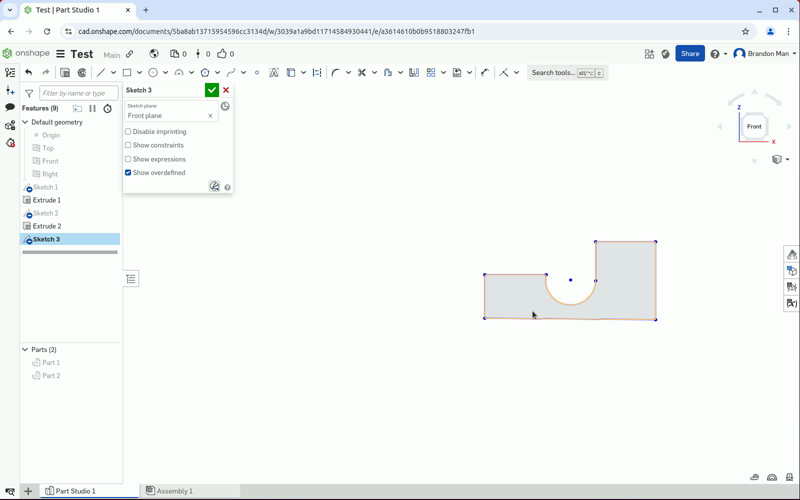
scroll(6)
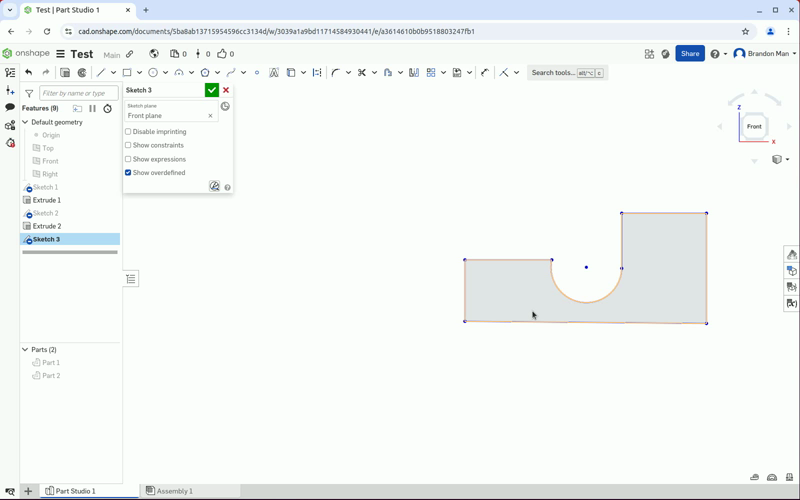
scroll(6)
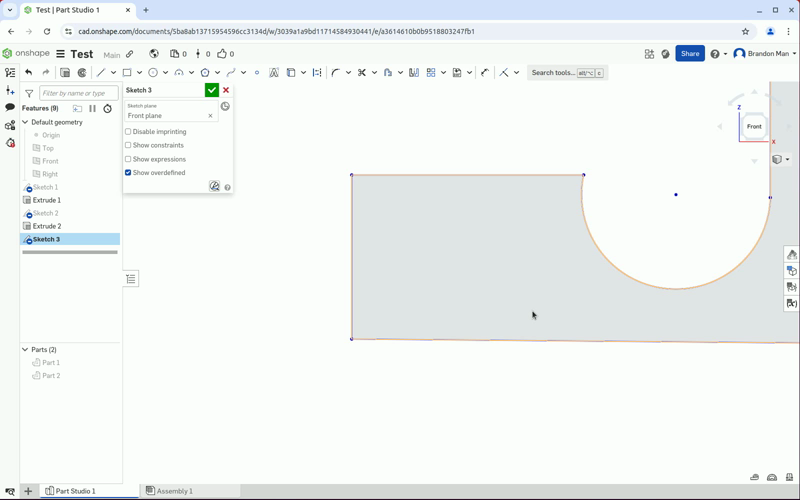
click(532, 310)
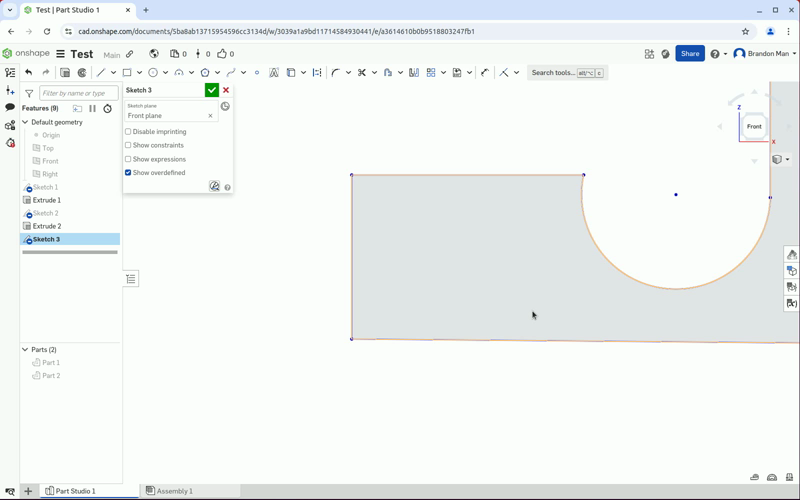
scroll(-6)
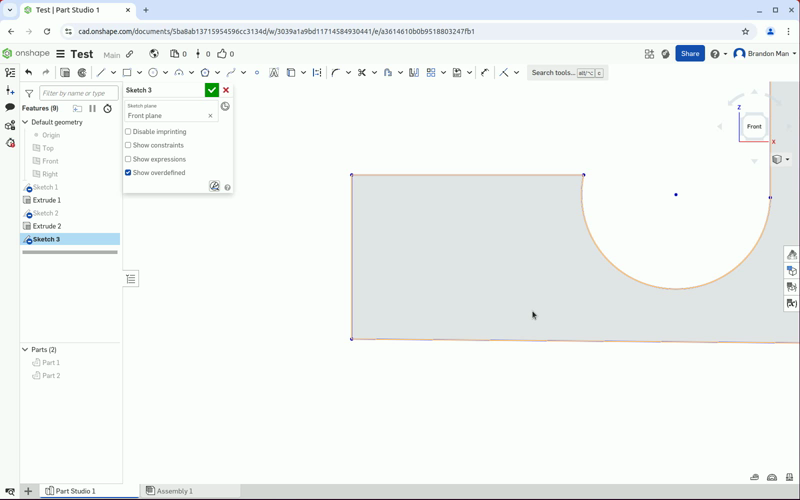
scroll(-6)
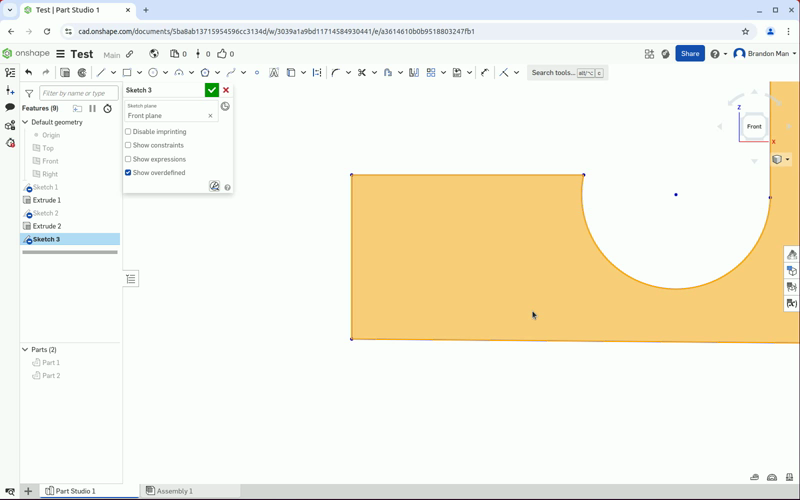
scroll(-6)
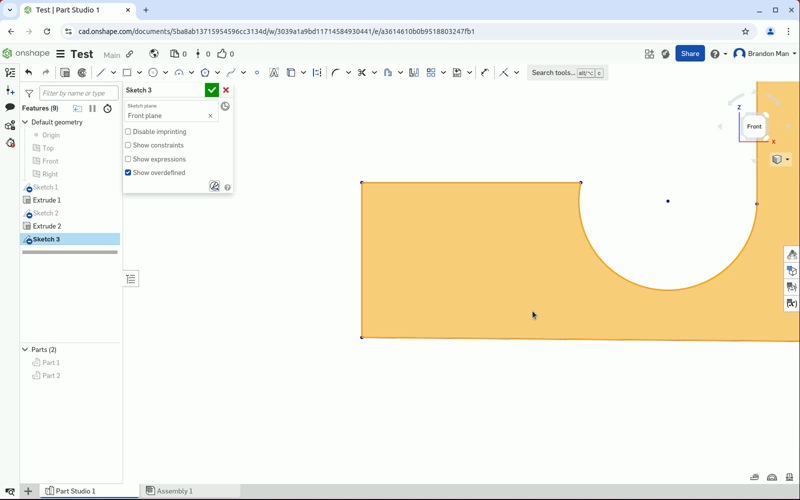
scroll(-6)
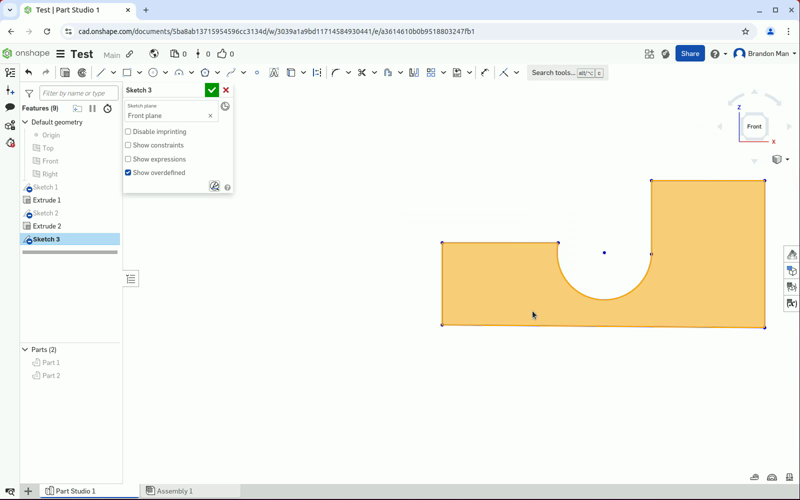
scroll(-6)
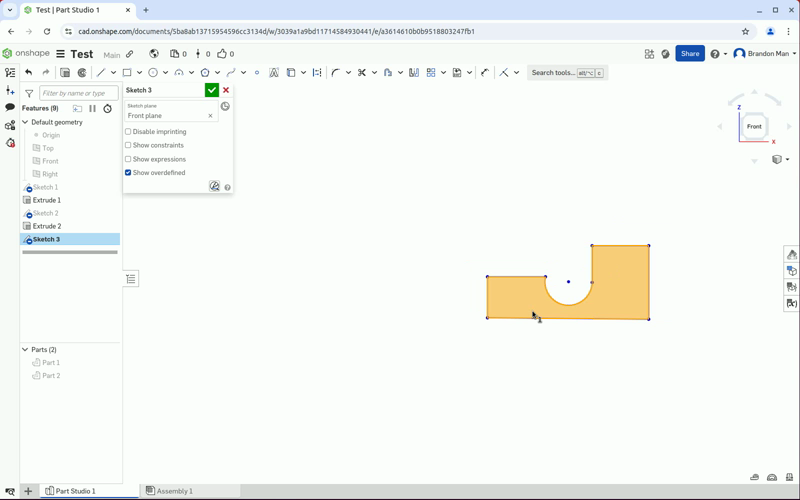
scroll(-6)
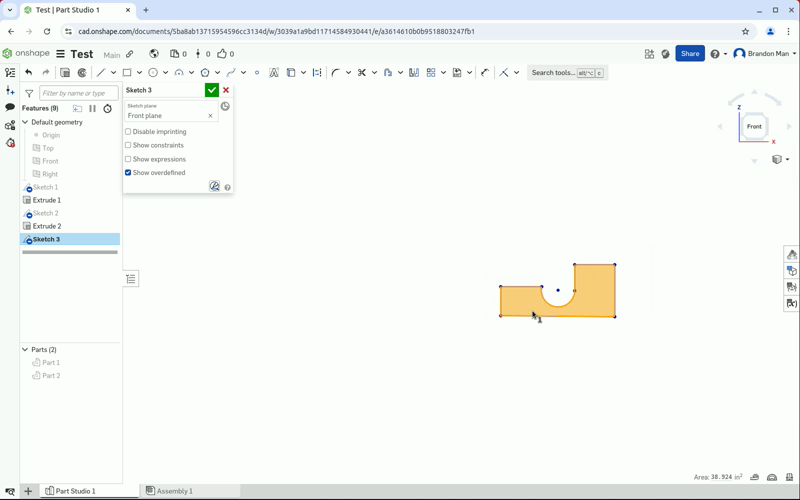
scroll(-6)
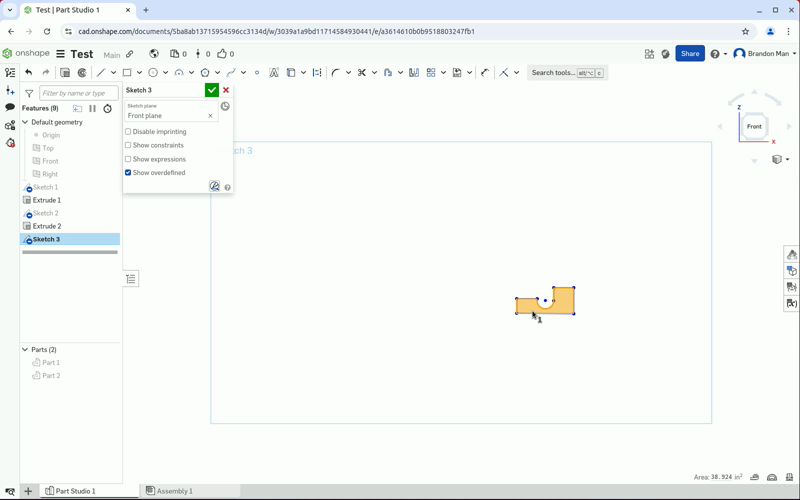
mouse_move(73, 352)
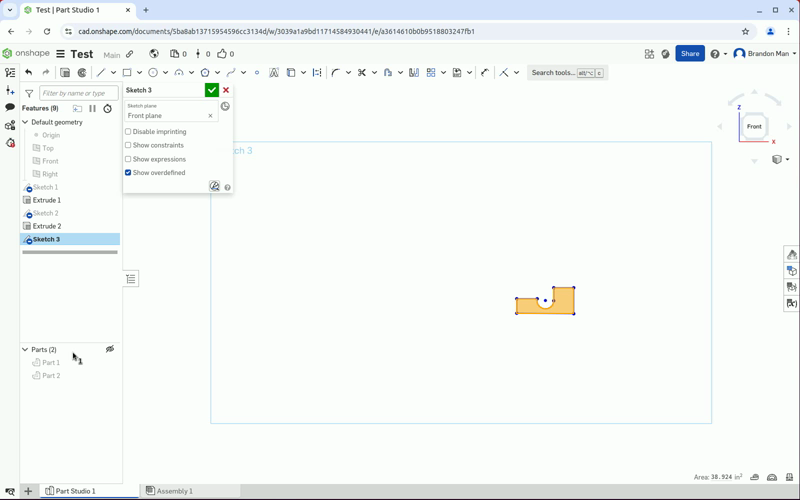
key(shift+y)
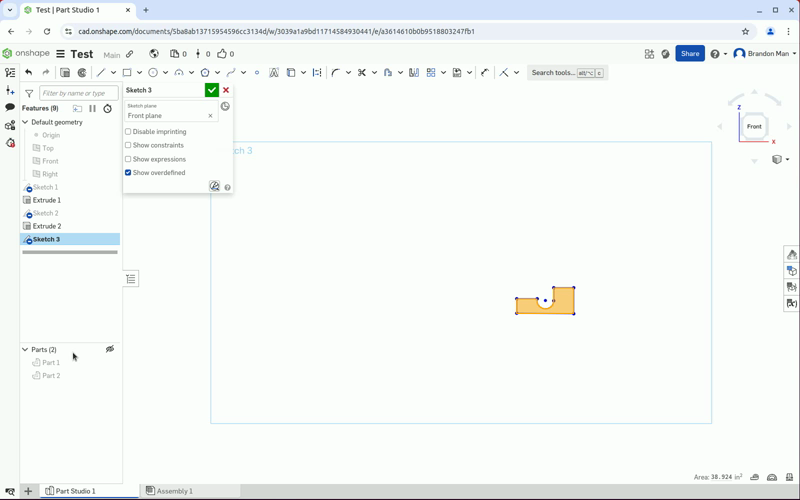
key(shift+e)
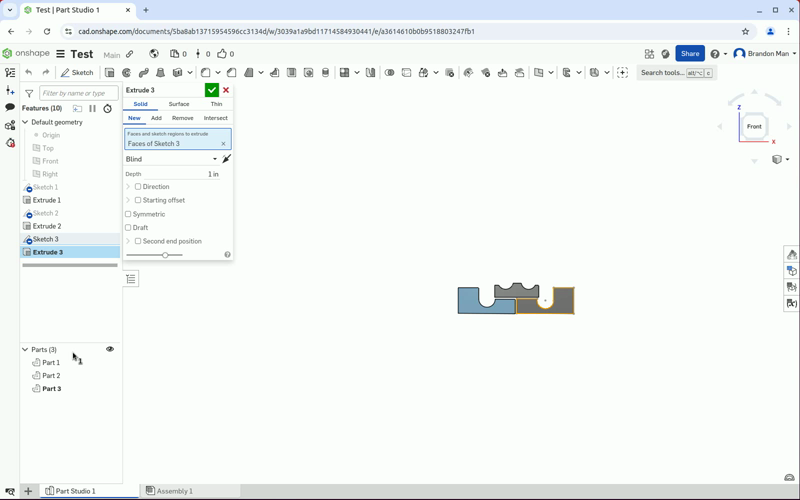
mouse_move(143, 106)
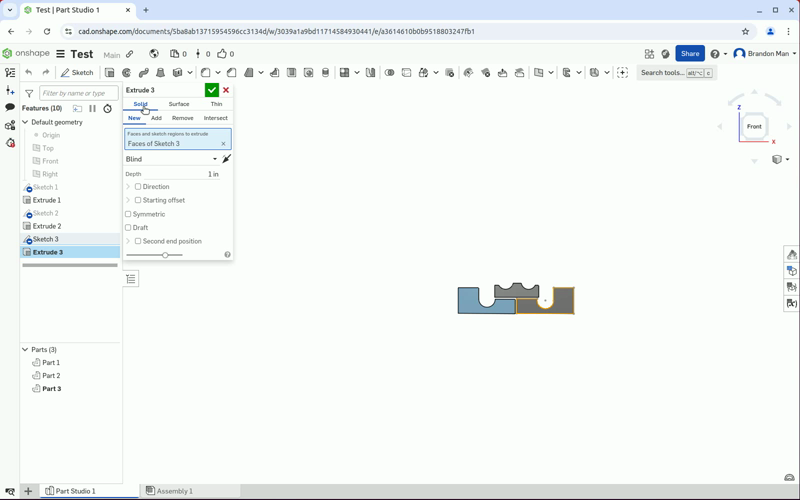
click(143, 106)
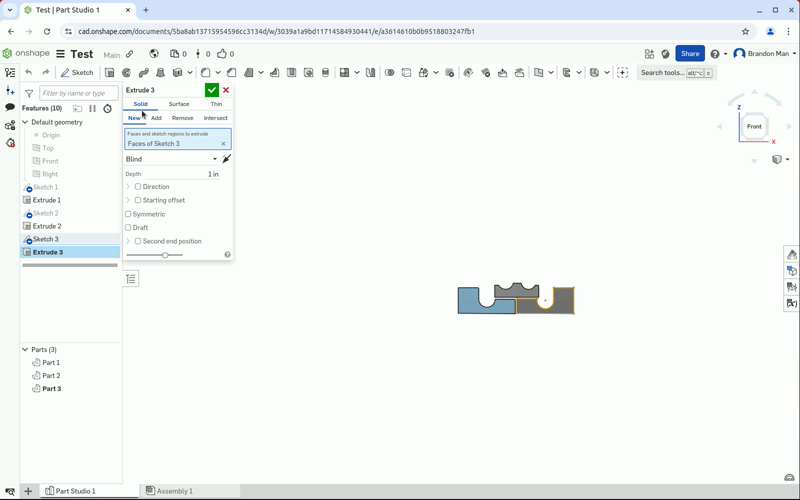
mouse_move(137, 120)
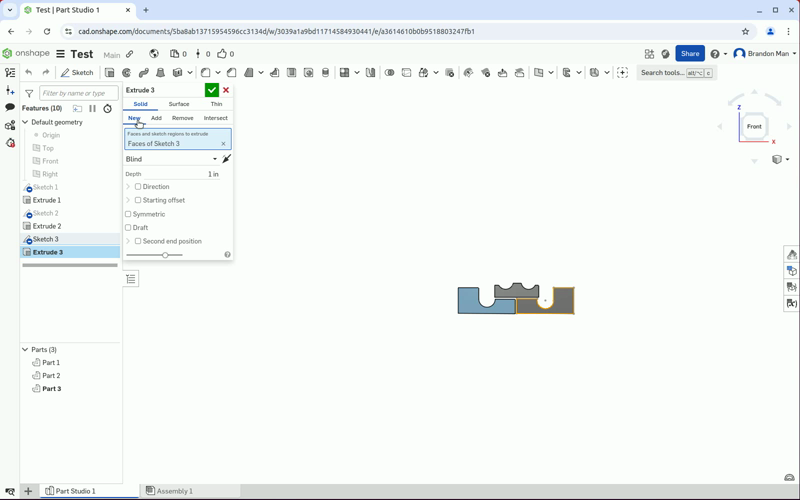
click(137, 120)
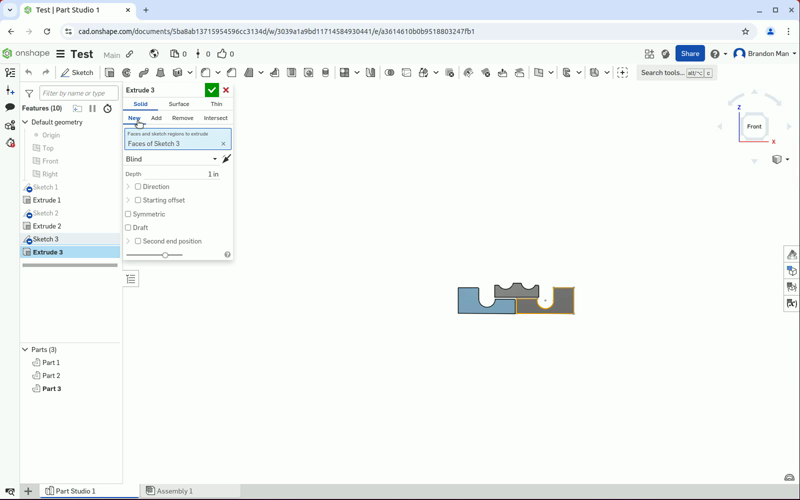
key(tab, 4)
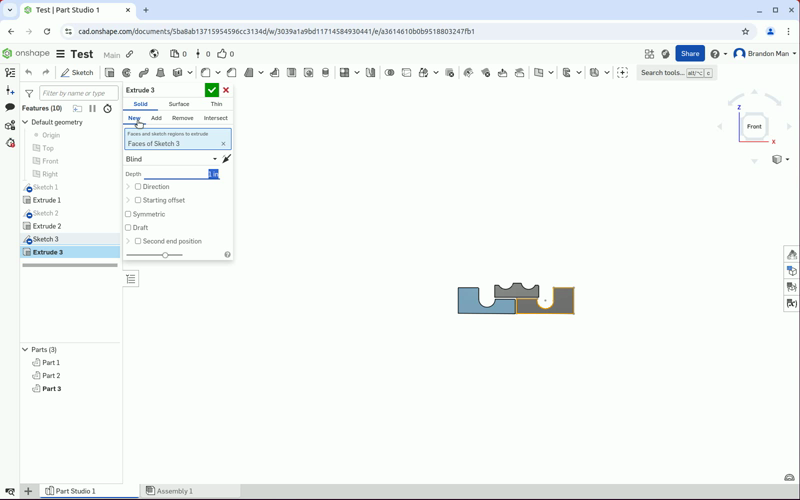
text(13.721)
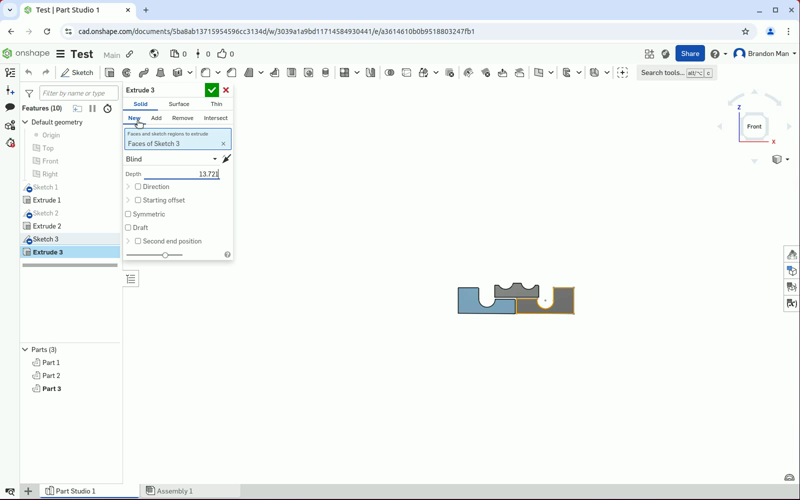
key(enter)
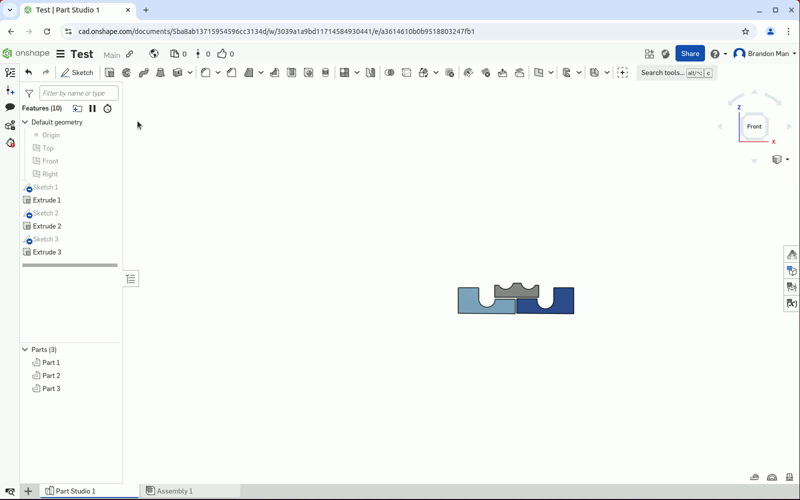
key(shift+h)
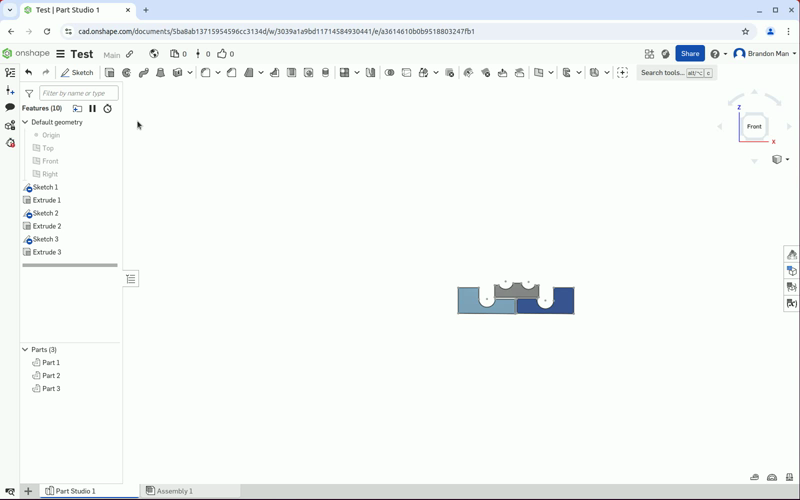
key(shift+h)
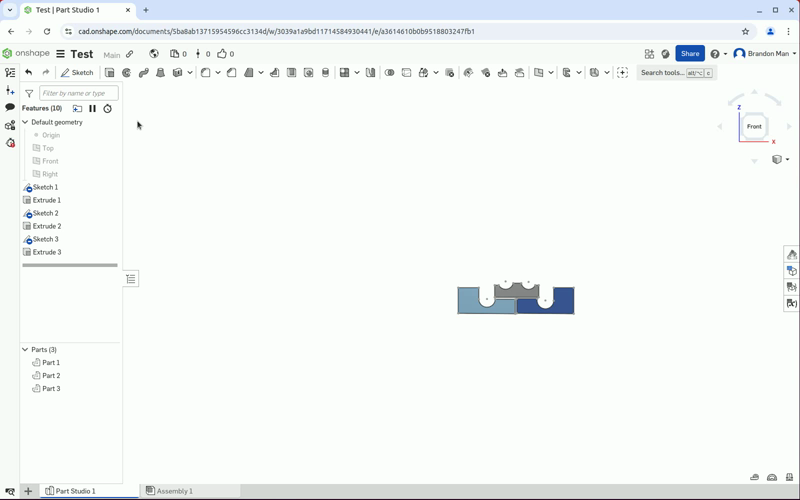
key(shift+7)
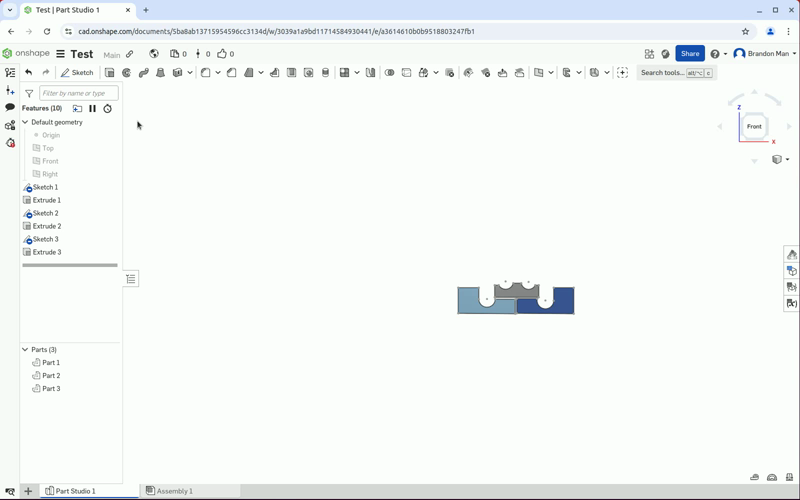
key(left, 2)
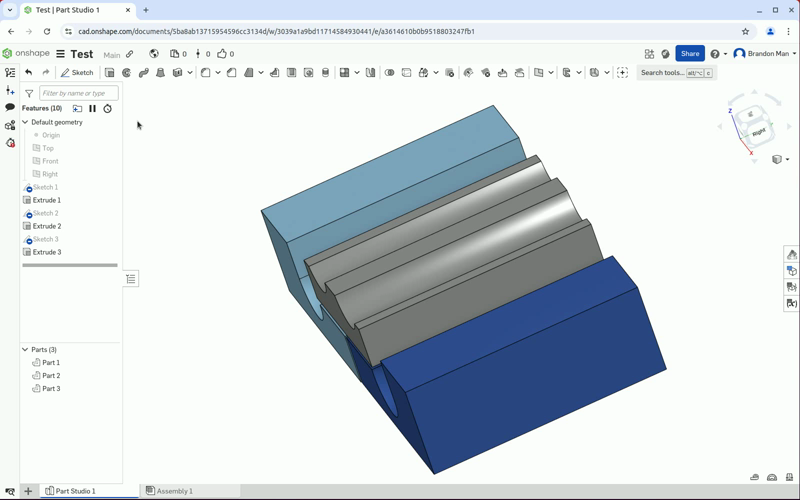
key(down, 2)
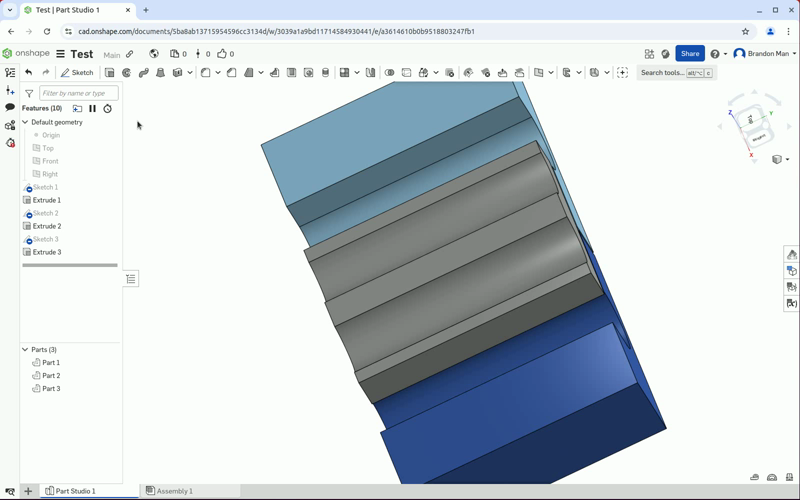
key(up, 2)
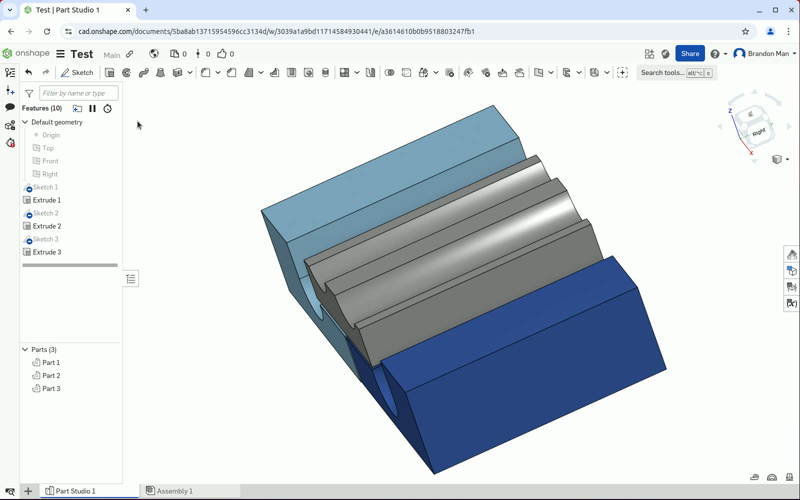
key(right, 2)
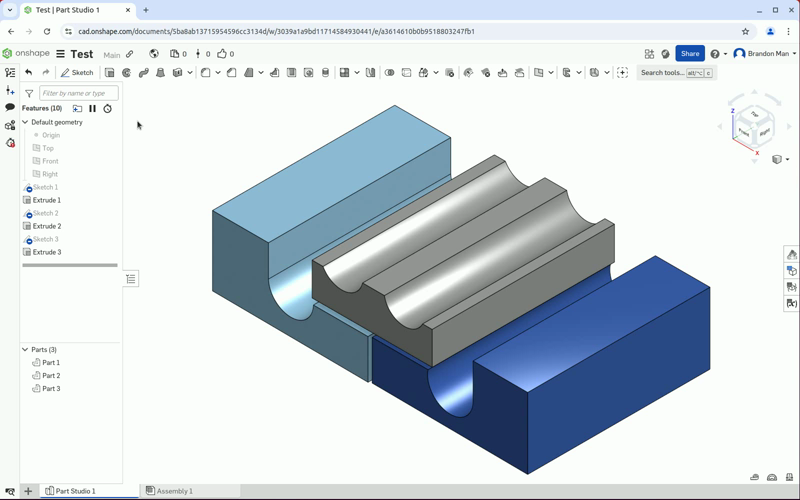
mouse_move(73, 189)
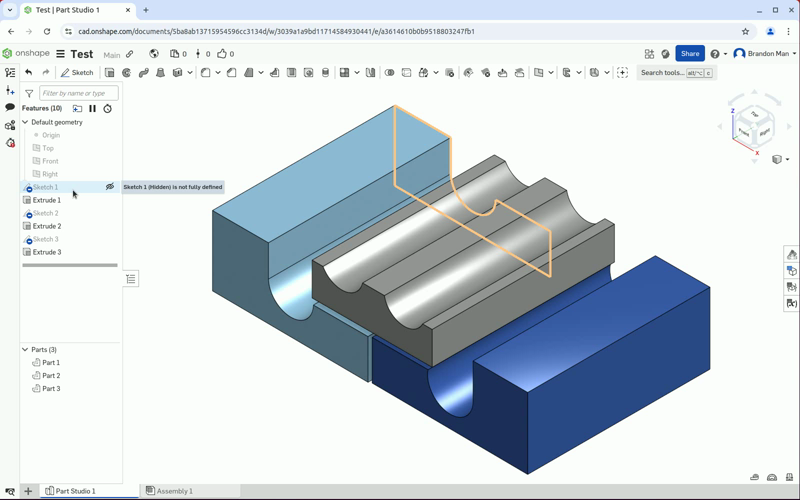
click(73, 189)